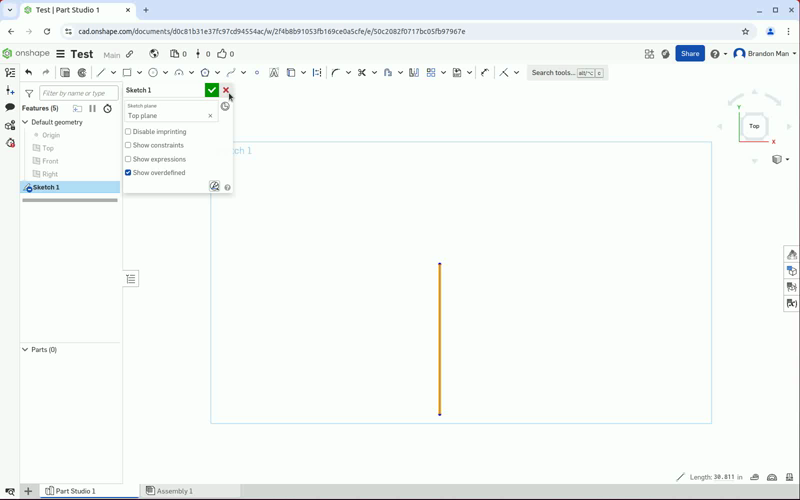
key(shift+h)
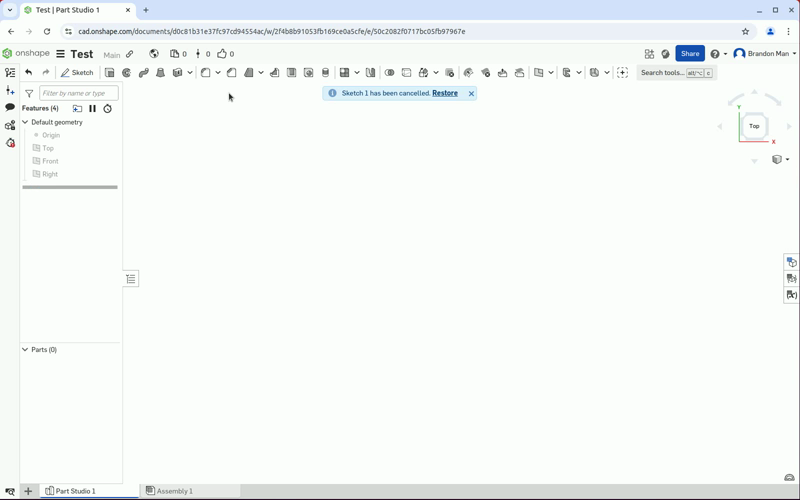
mouse_move(73, 352)
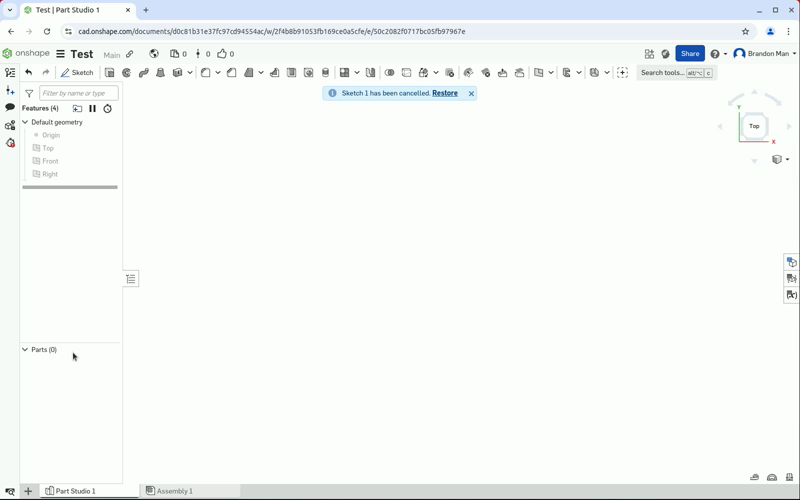
key(y)
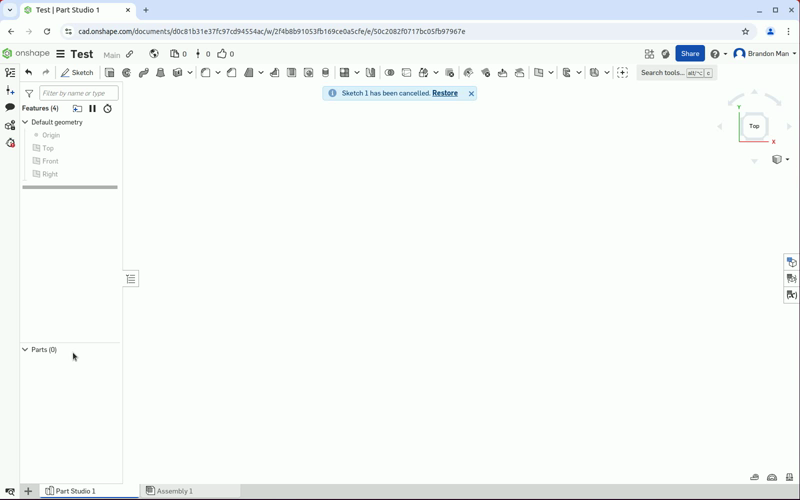
key(shift+p)
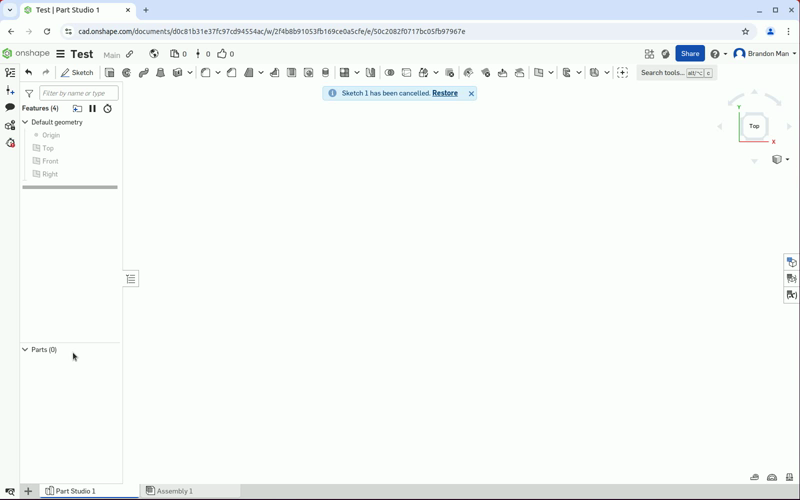
key(space)
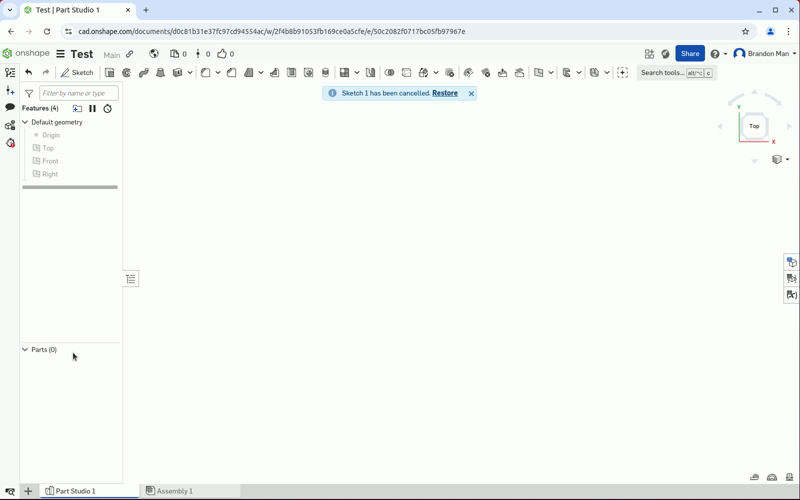
key_down(shift)
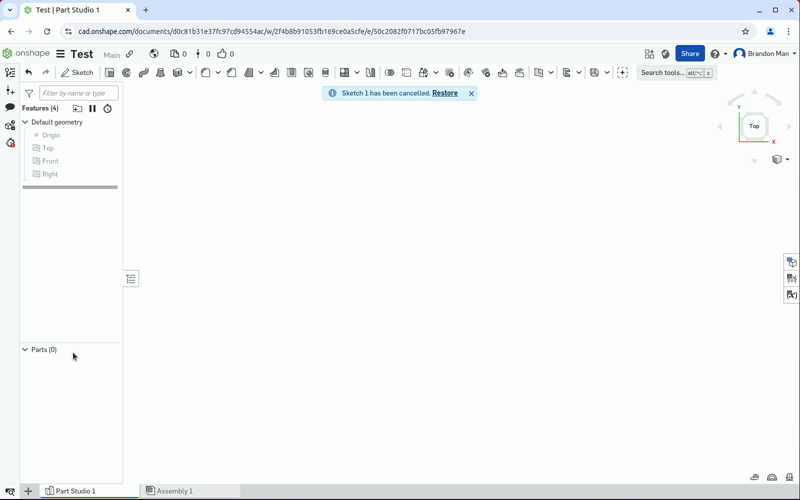
key(up)
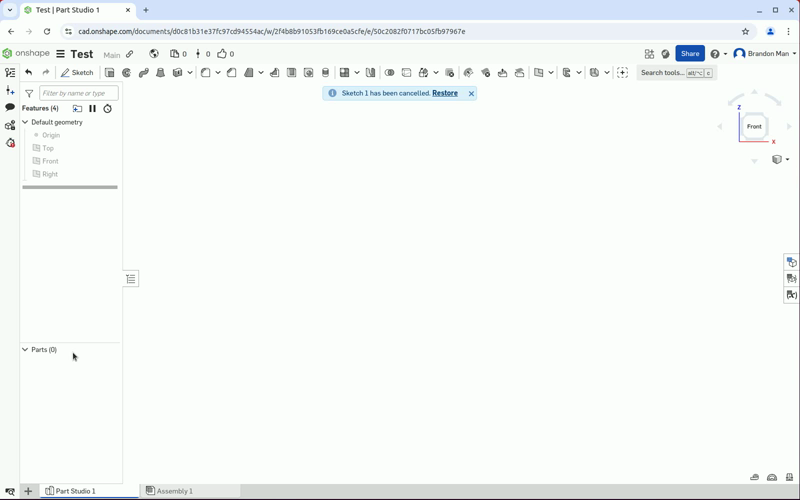
key_up(shift)
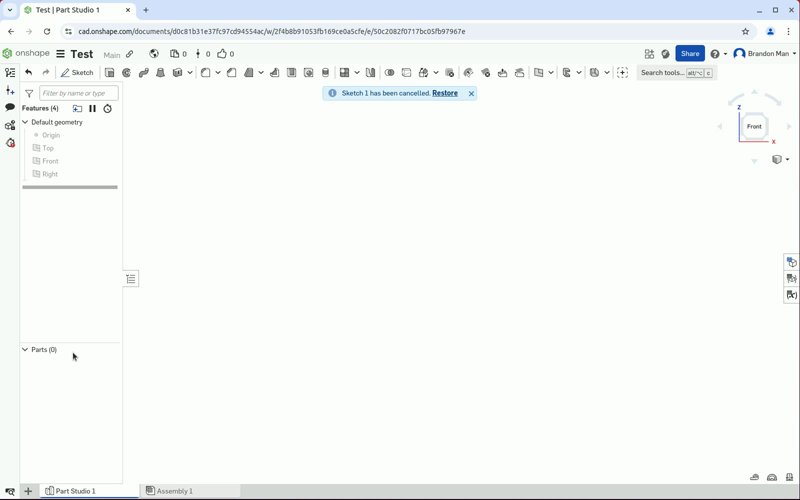
mouse_move(73, 352)
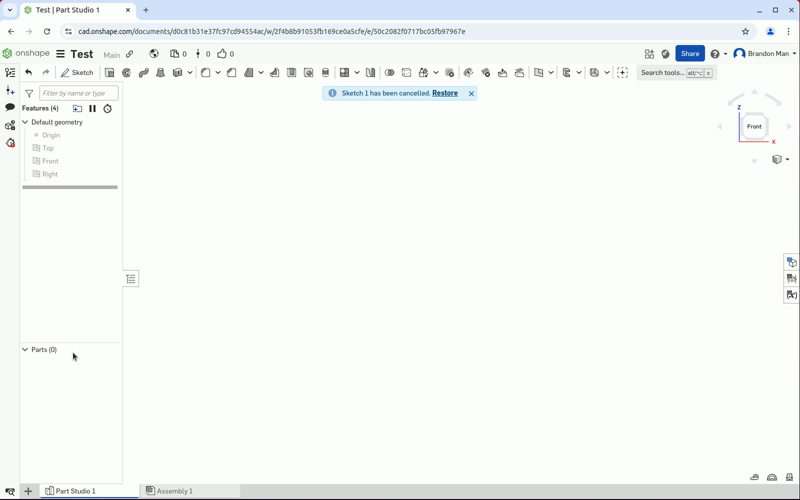
key(shift+y)
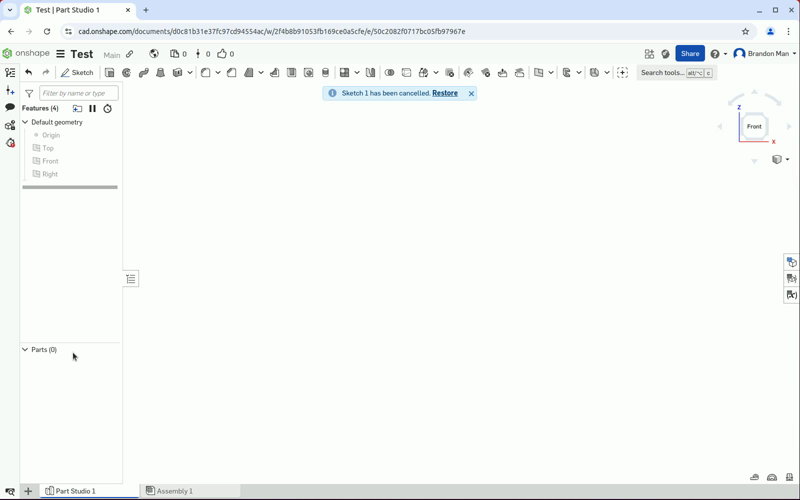
key(shift+s)
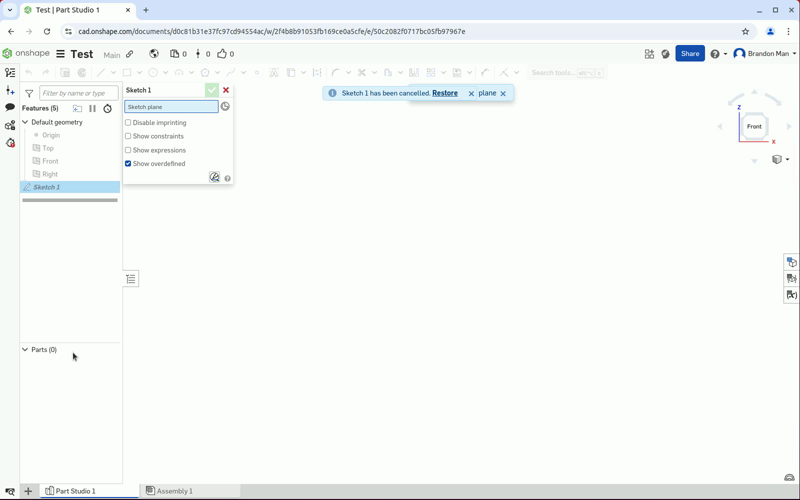
mouse_move(73, 163)
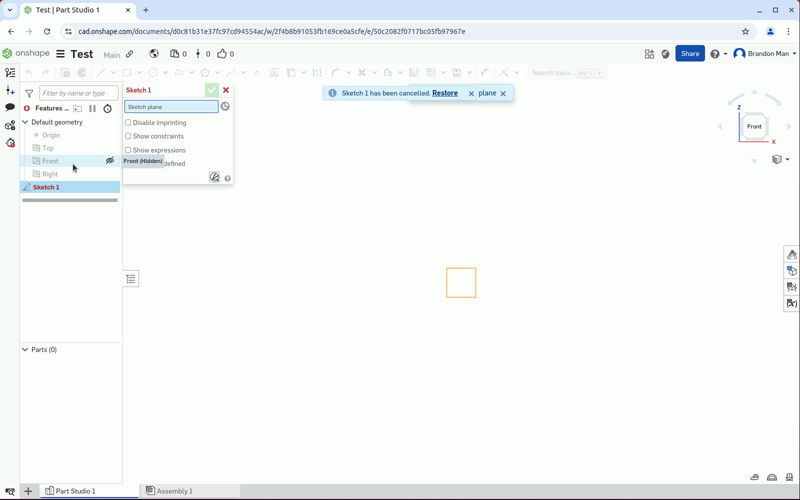
click(73, 163)
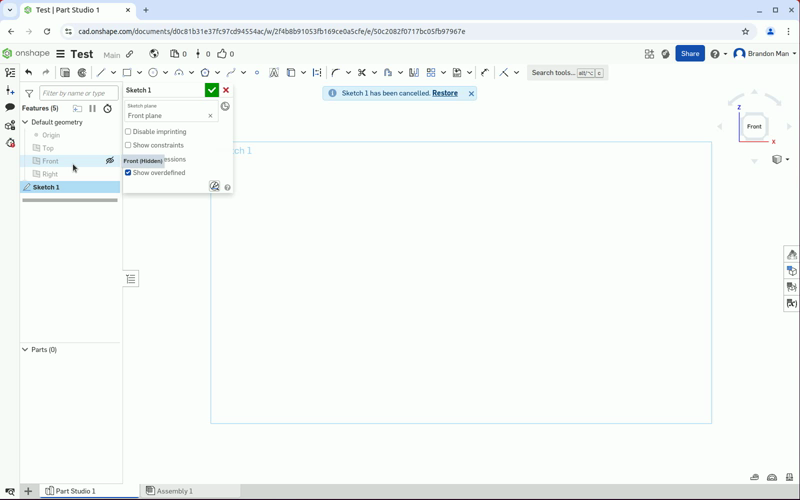
mouse_move(73, 352)
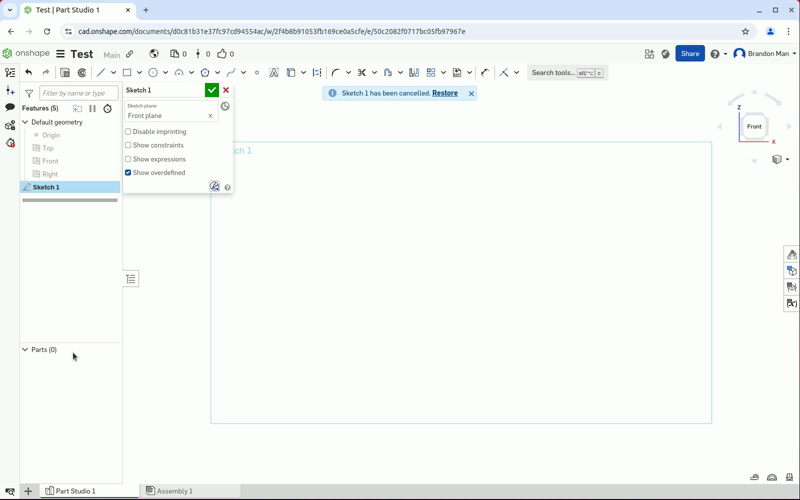
key(y)
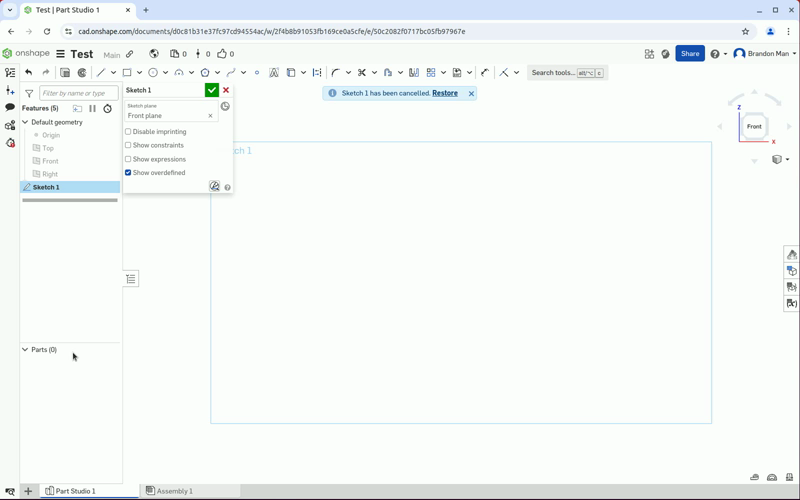
key(l)
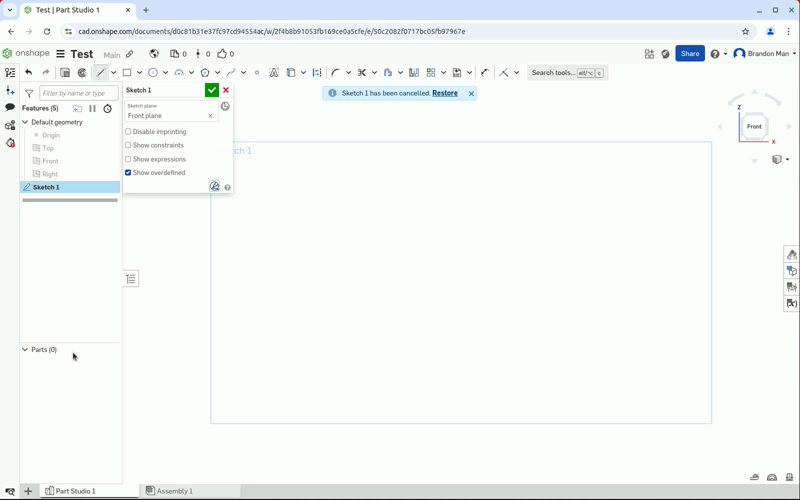
key_down(shift)
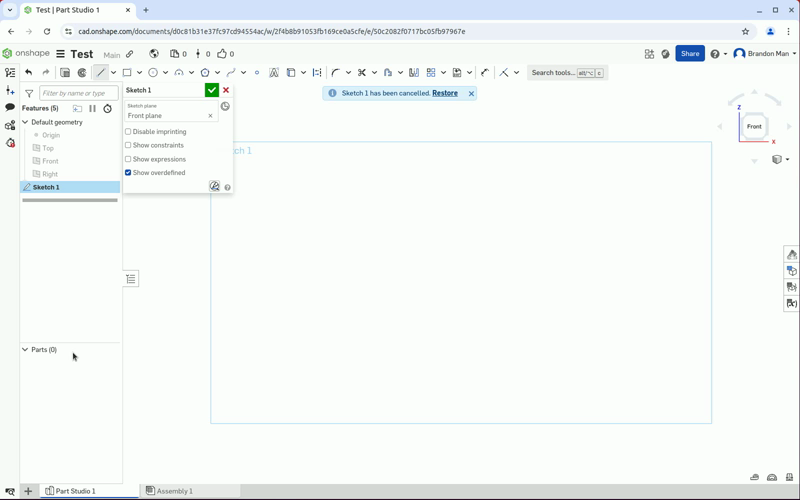
mouse_move(348, 363)
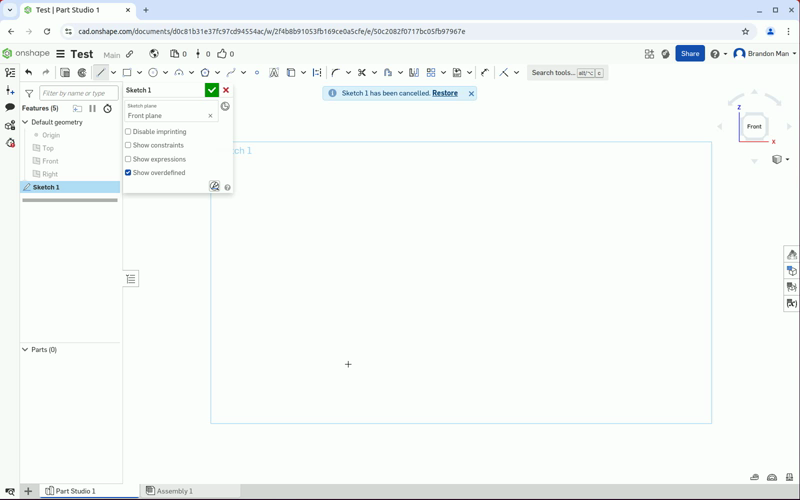
click(348, 363)
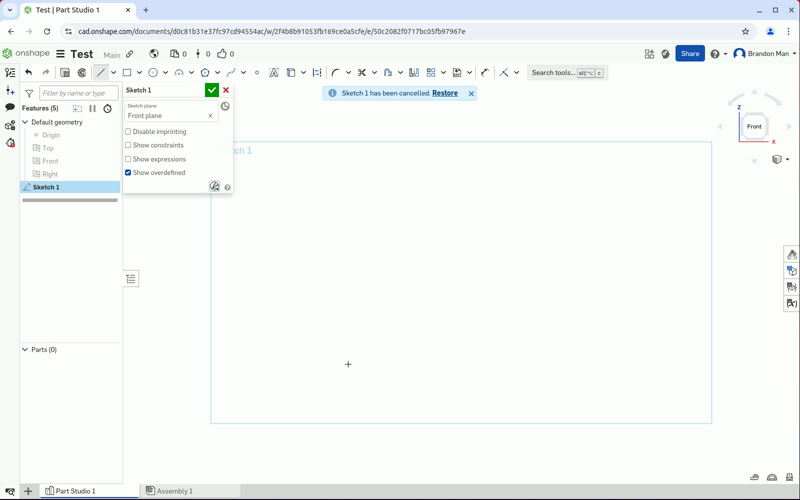
key_up(shift)
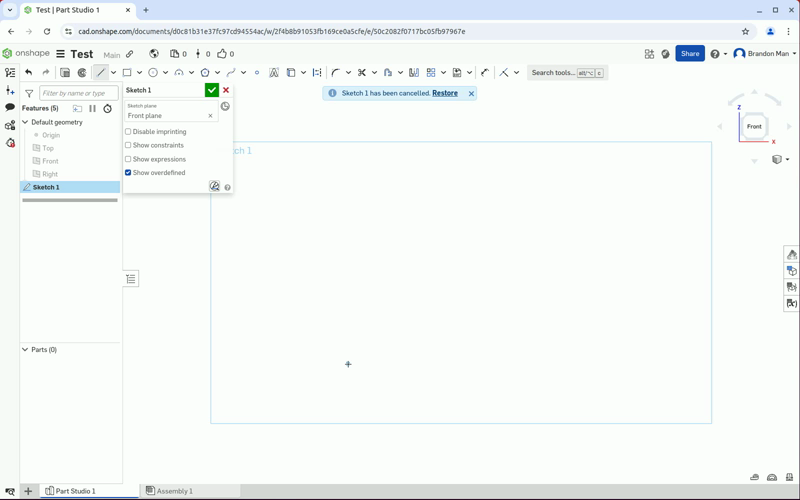
key_down(shift)
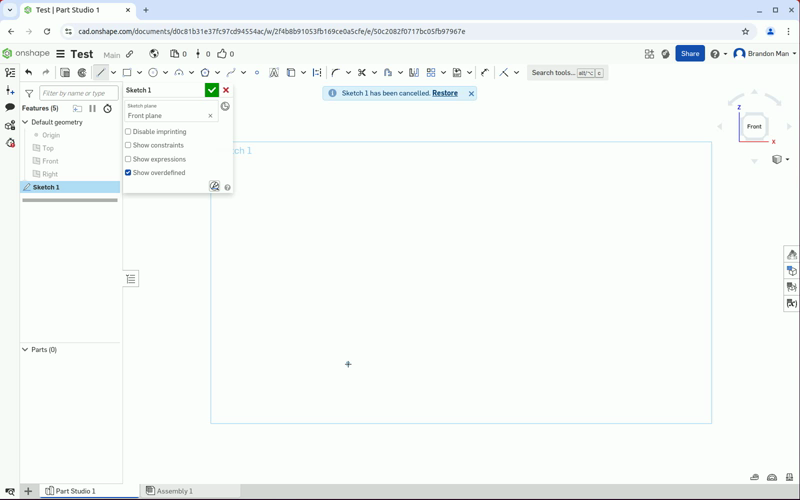
mouse_move(423, 363)
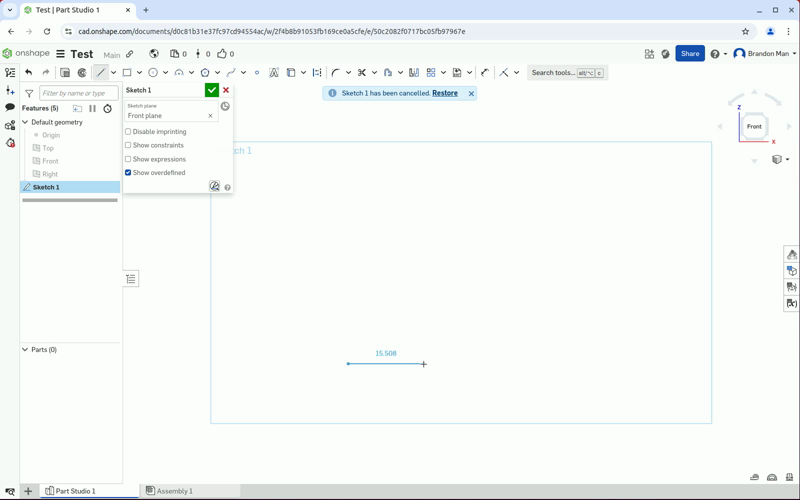
click(423, 363)
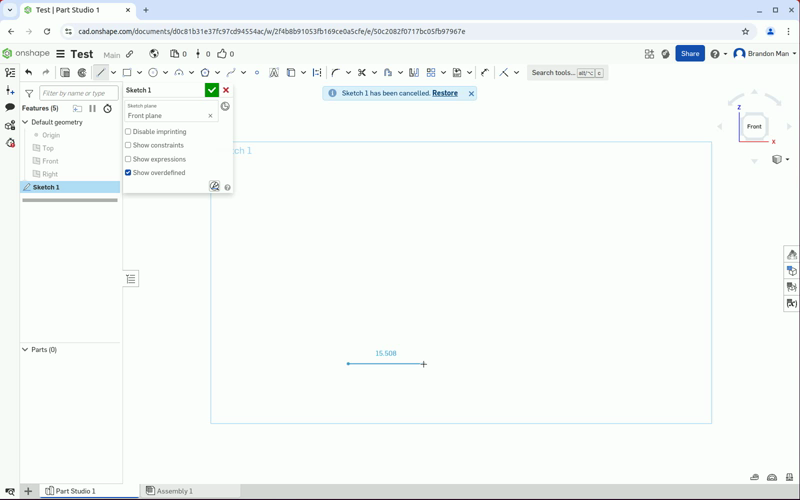
key_up(shift)
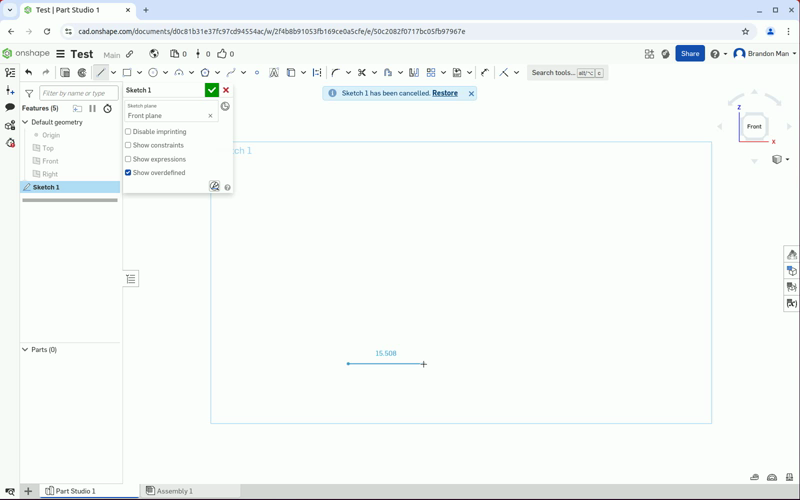
key_down(shift)
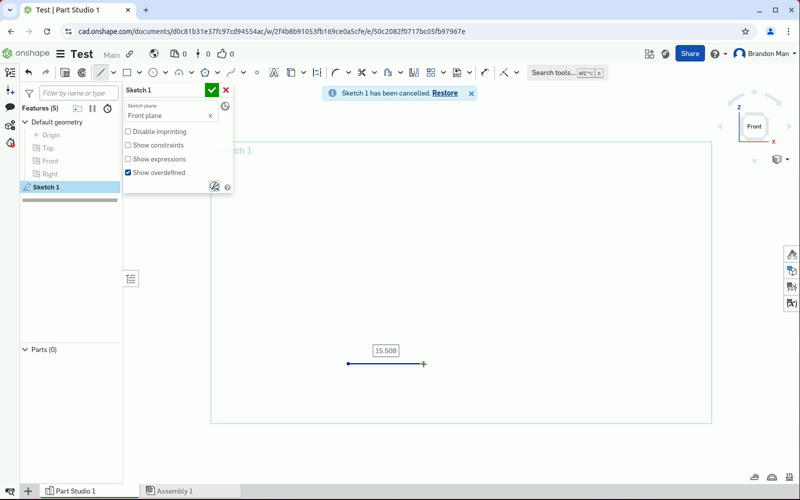
mouse_move(348, 201)
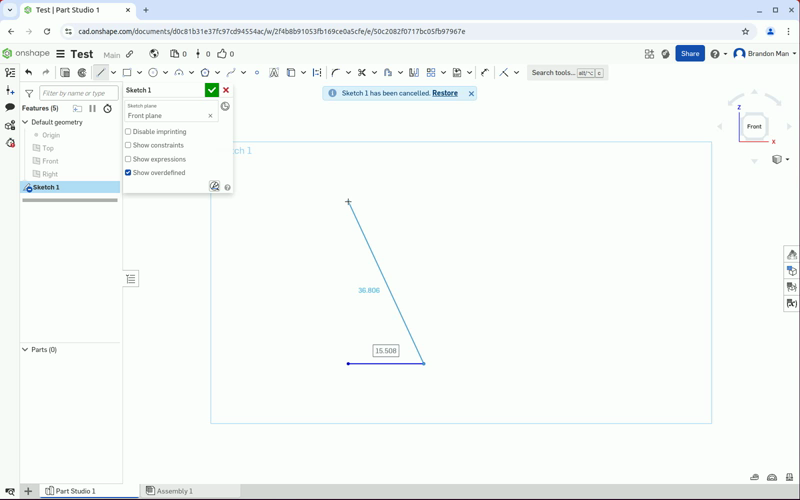
click(348, 201)
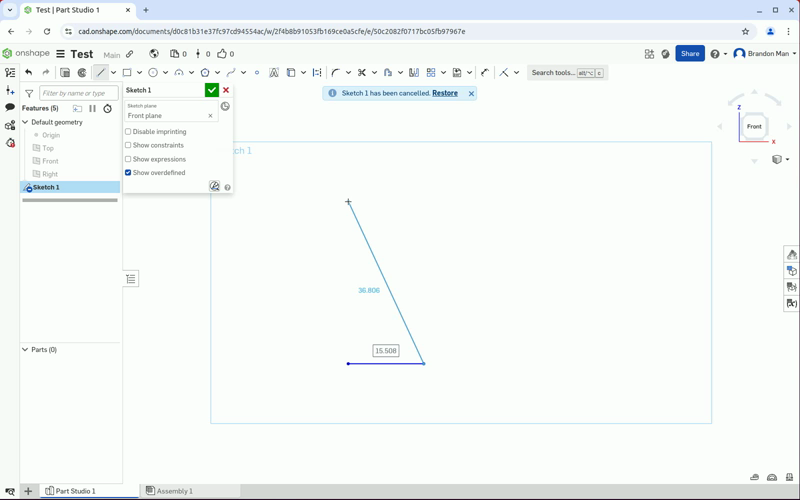
key_up(shift)
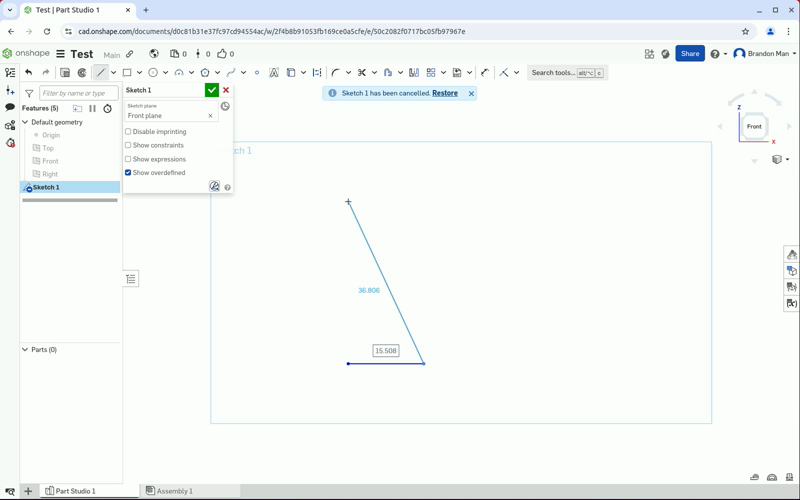
key_down(shift)
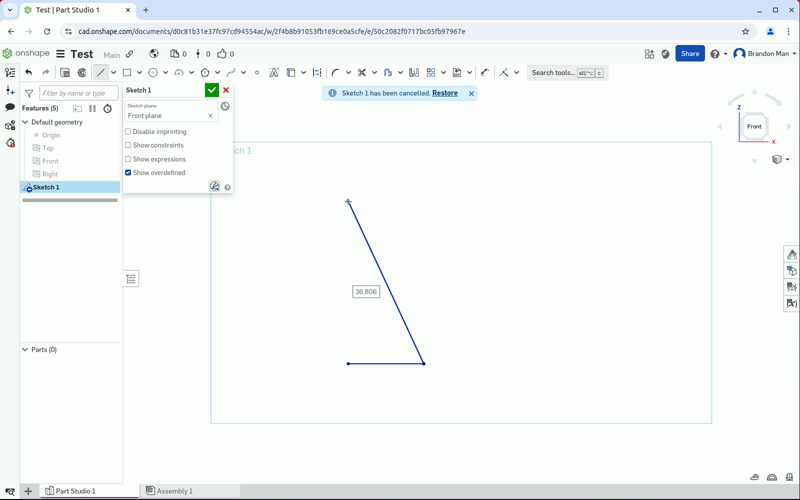
mouse_move(348, 363)
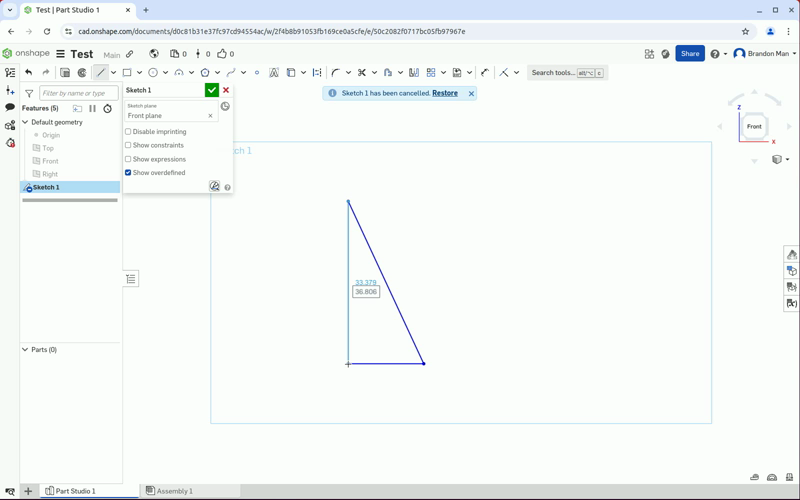
key_up(shift)
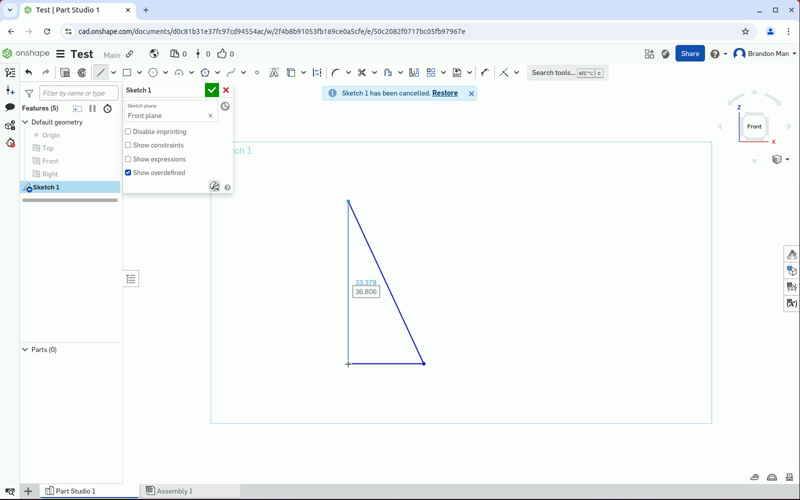
click(348, 363)
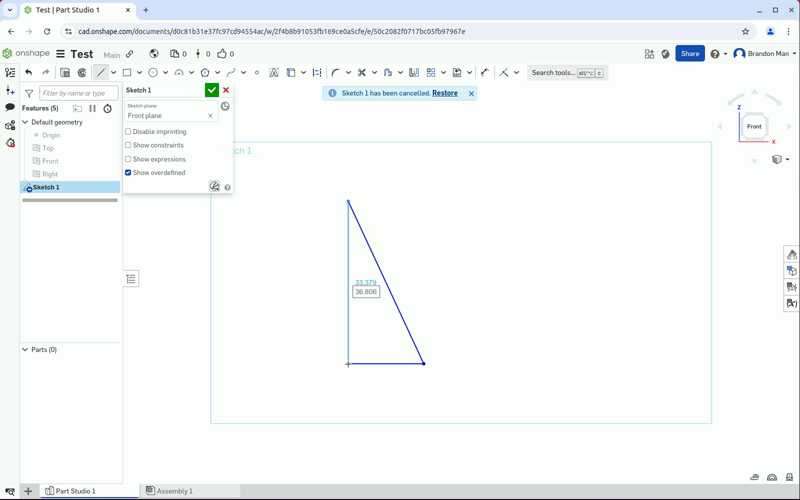
key(esc)
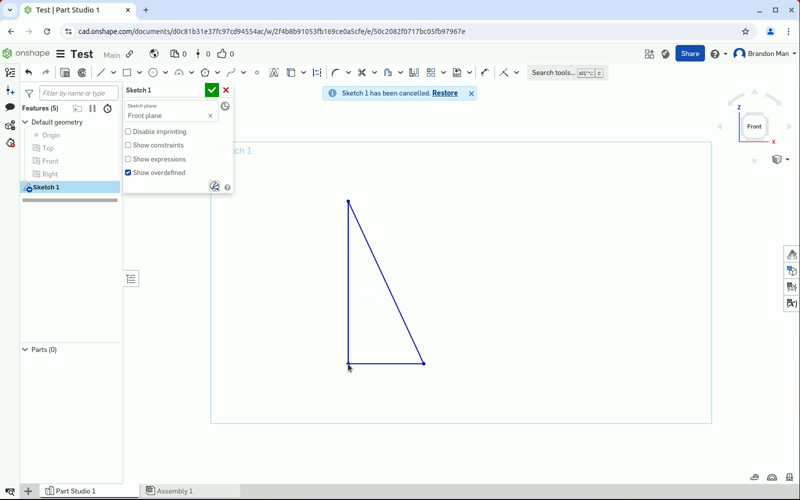
mouse_move(398, 327)
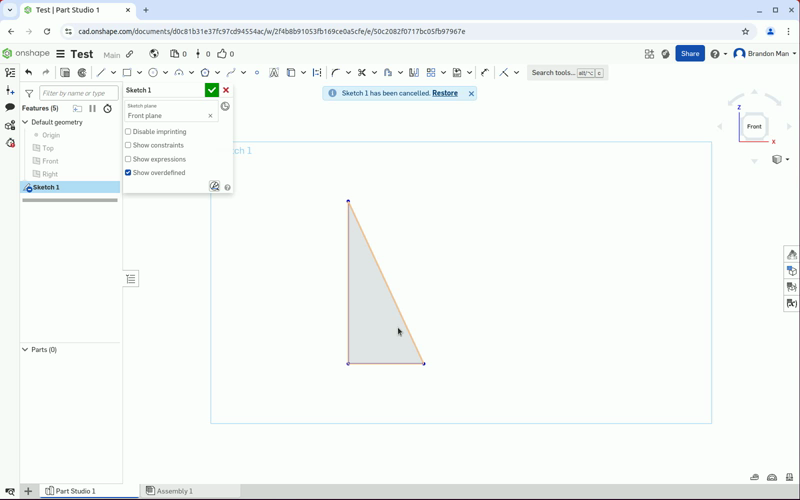
click(398, 327)
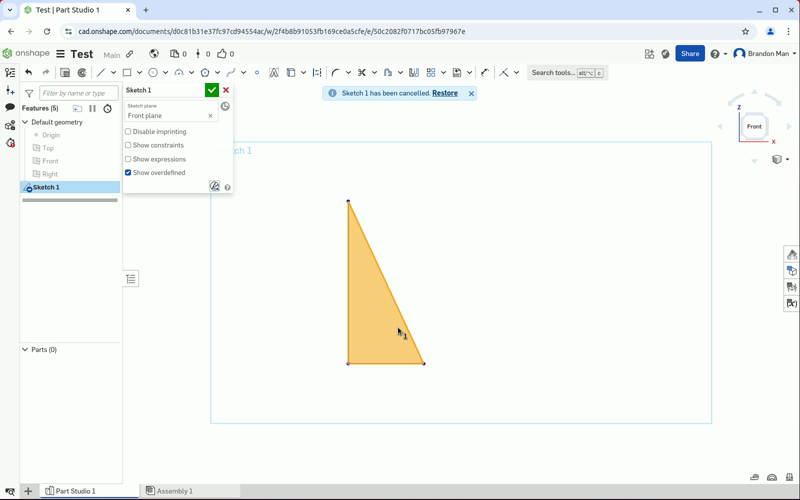
mouse_move(73, 352)
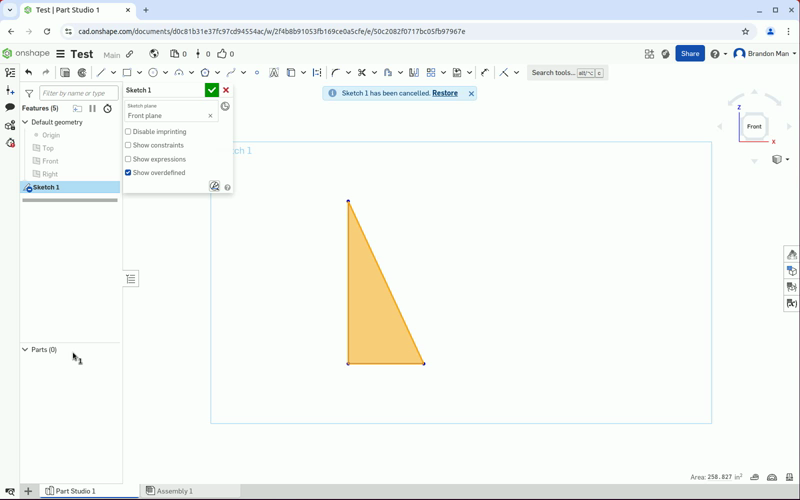
key(shift+y)
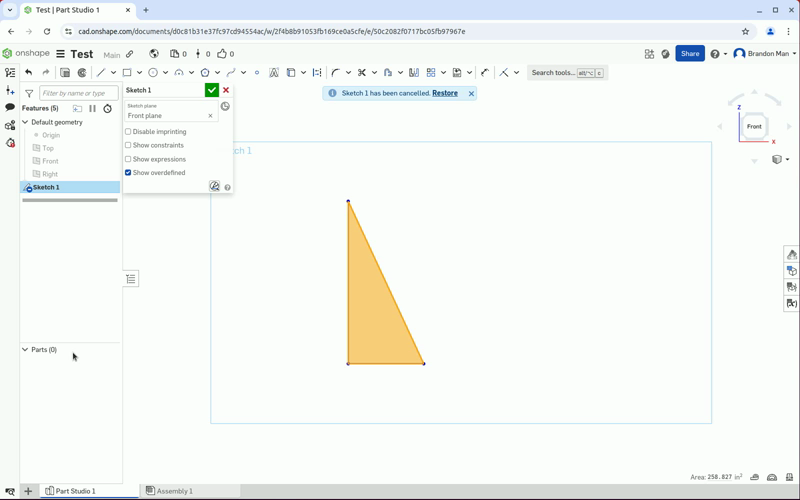
key(shift+e)
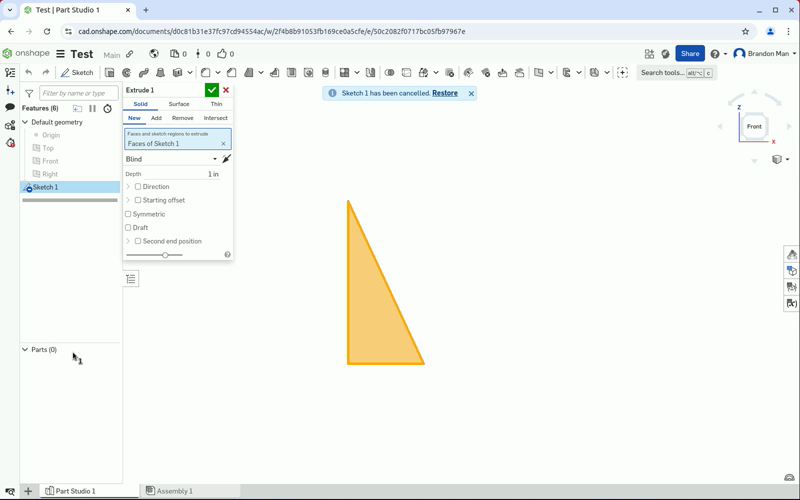
mouse_move(143, 106)
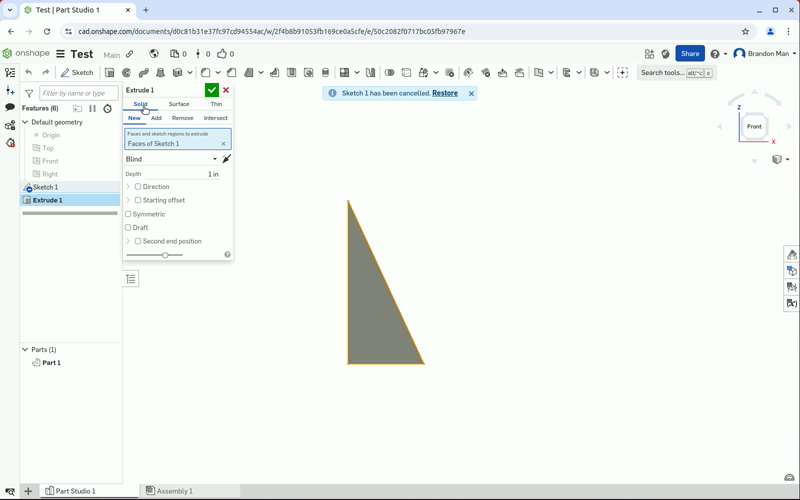
click(143, 106)
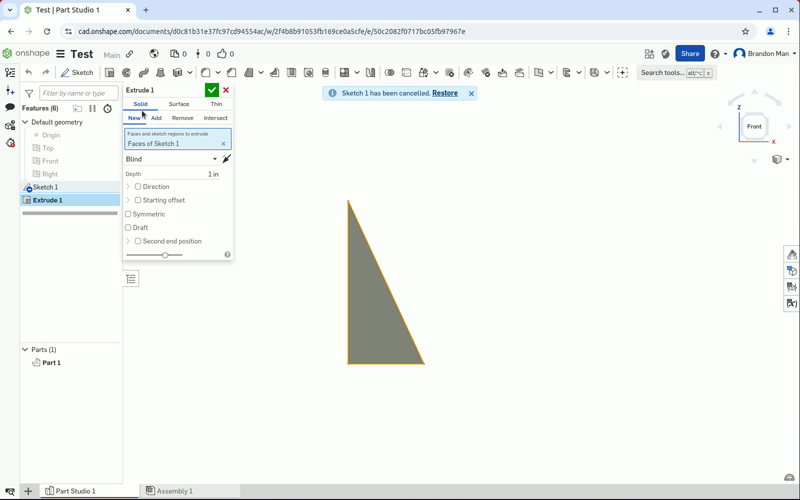
mouse_move(137, 120)
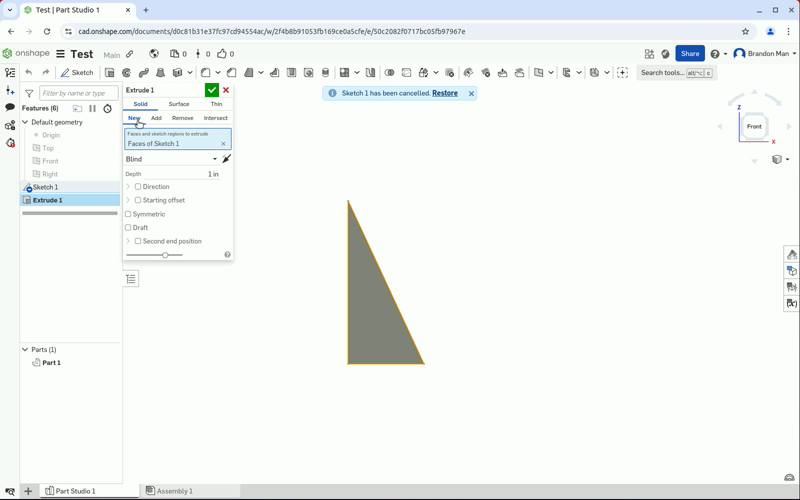
click(137, 120)
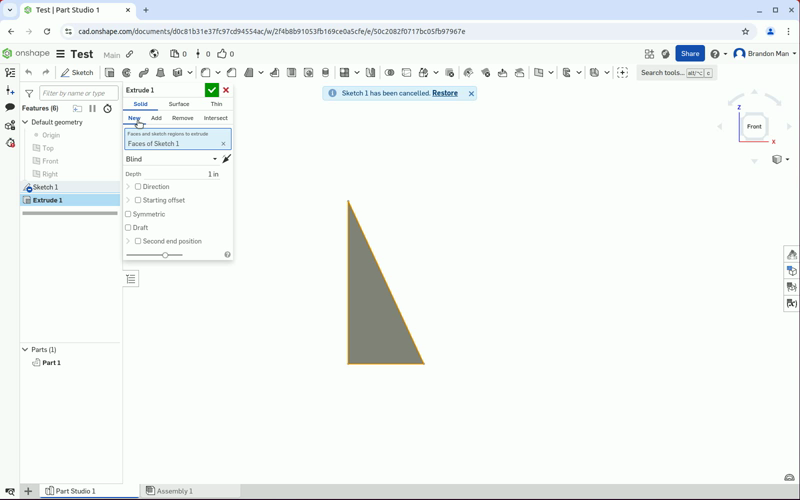
key(tab, 4)
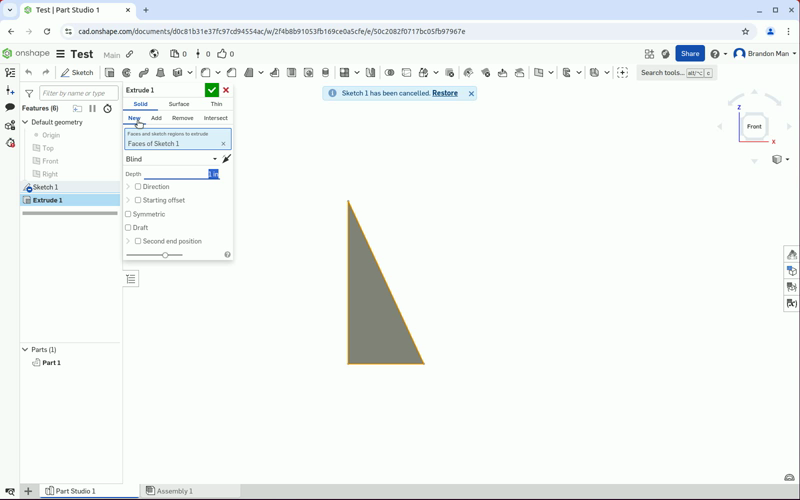
text(10.351)
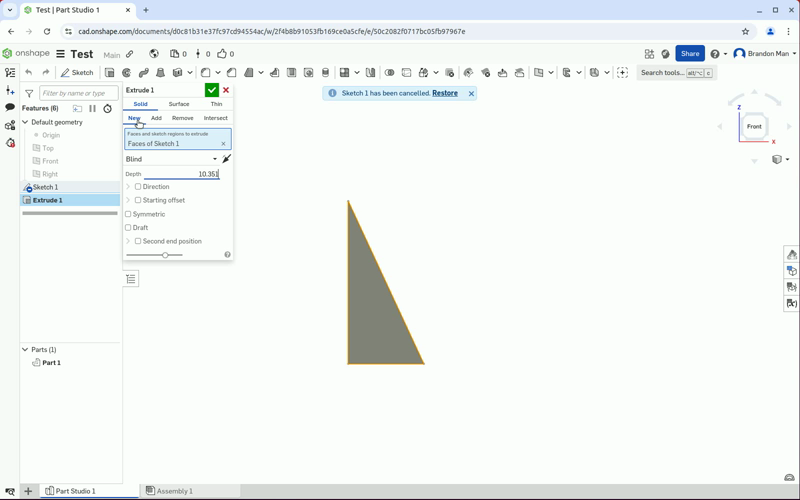
key(enter)
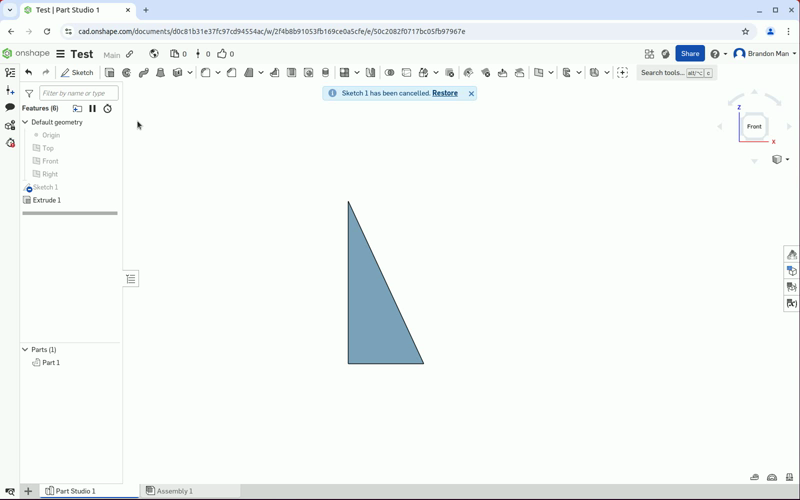
key(shift+h)
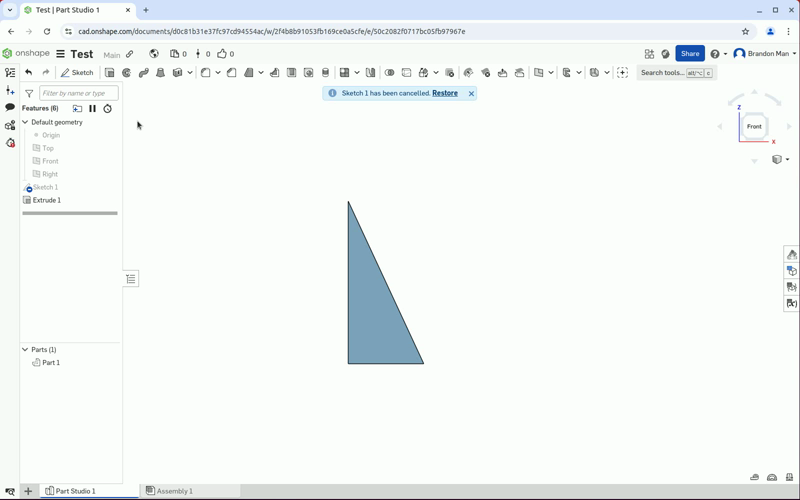
key(shift+h)
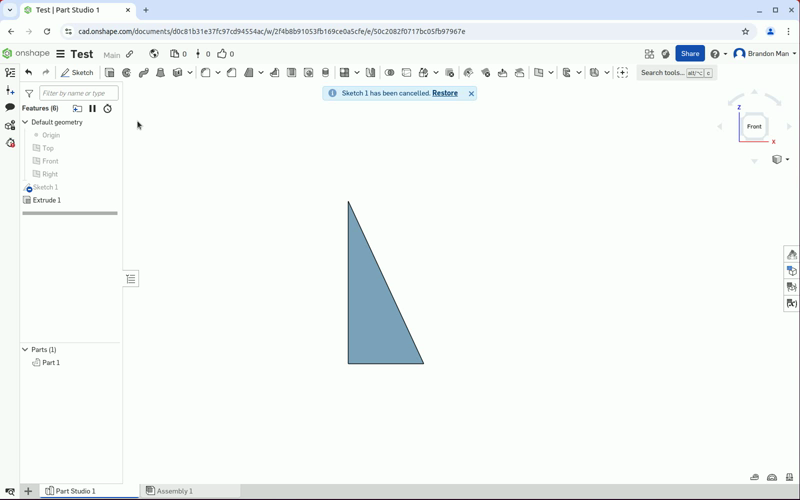
mouse_move(73, 189)
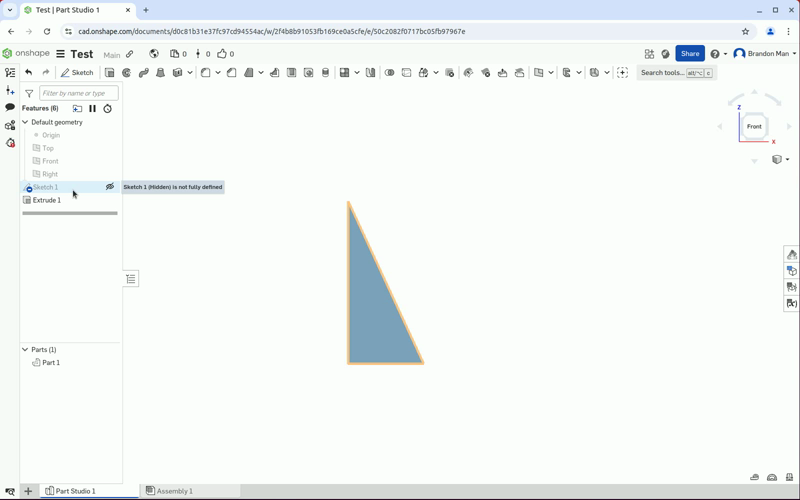
click(73, 189)
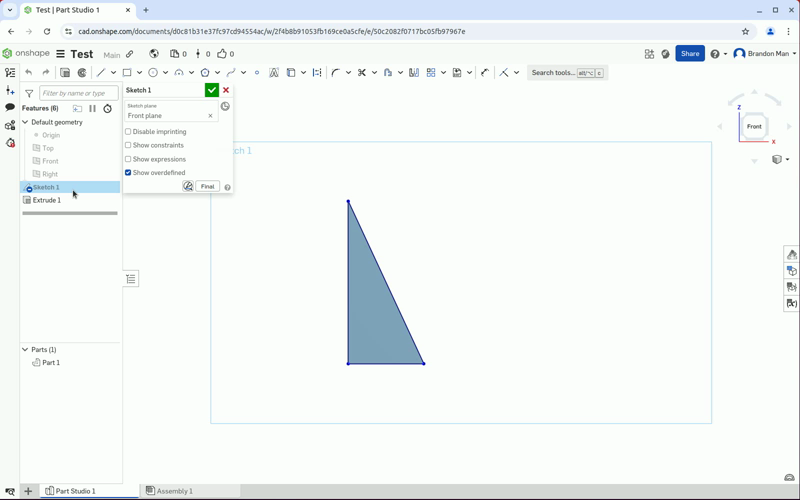
mouse_move(229, 92)
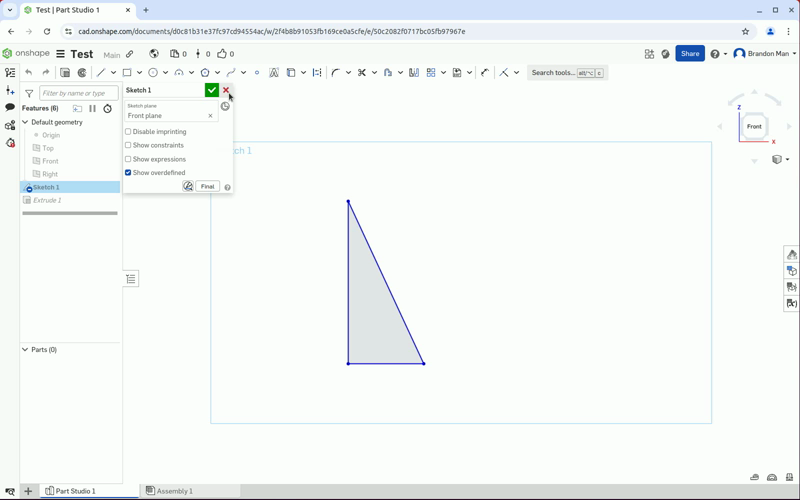
click(229, 92)
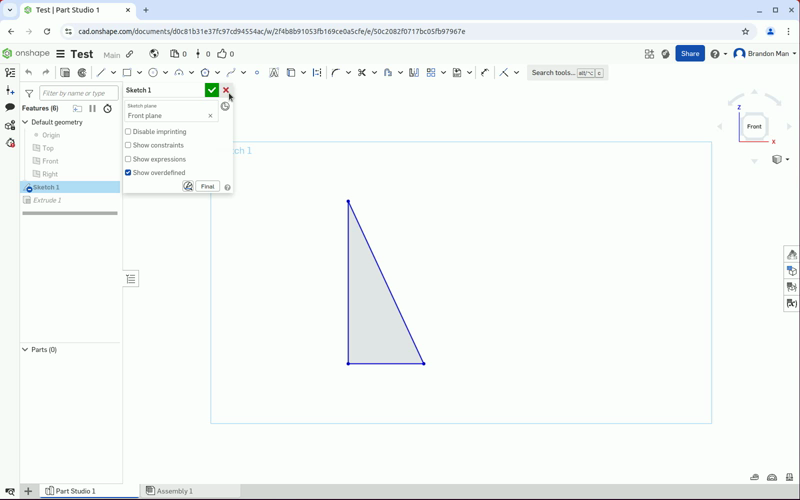
key(shift+s)
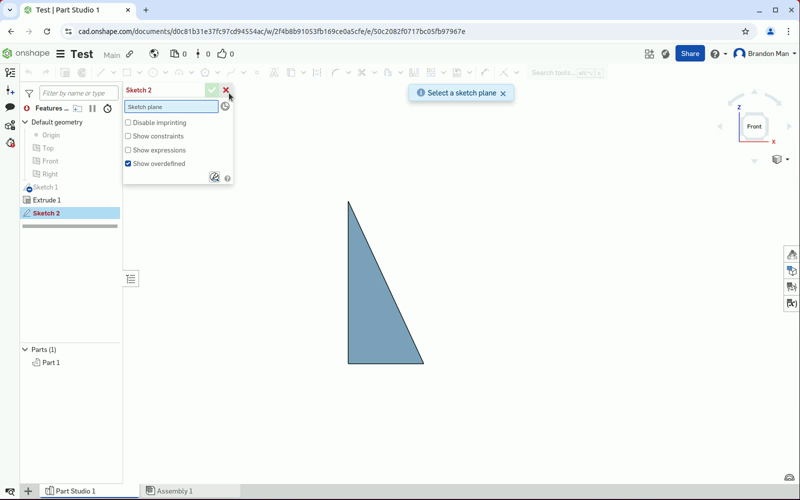
mouse_move(73, 163)
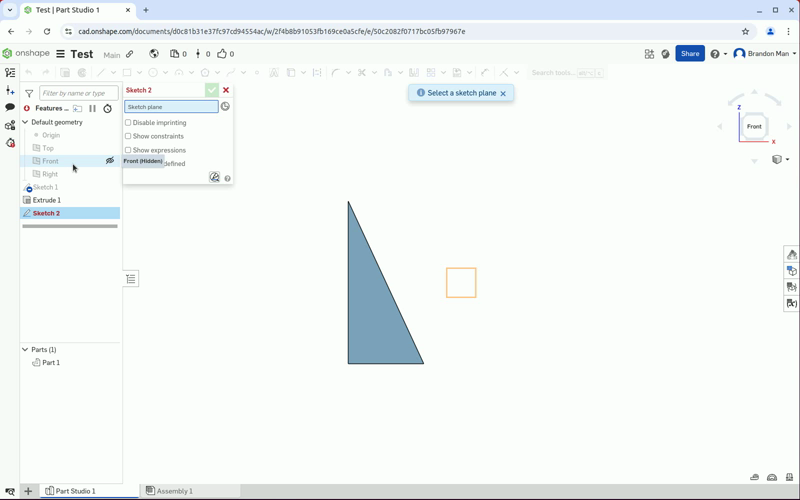
click(73, 163)
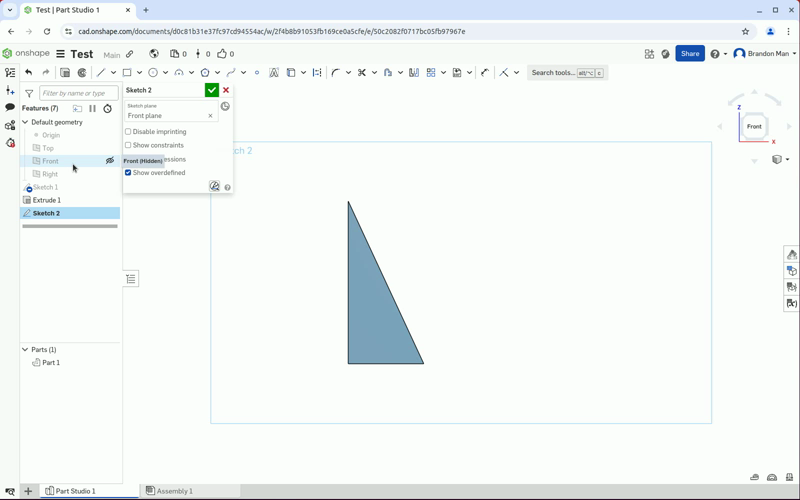
mouse_move(73, 352)
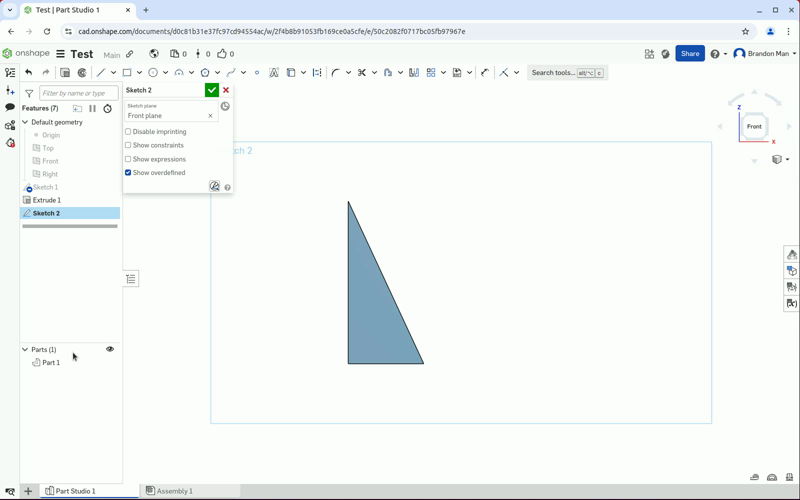
key(y)
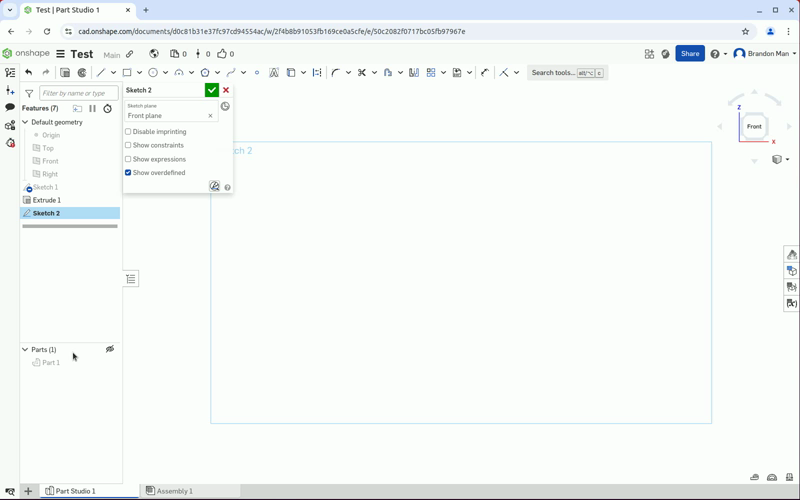
key(l)
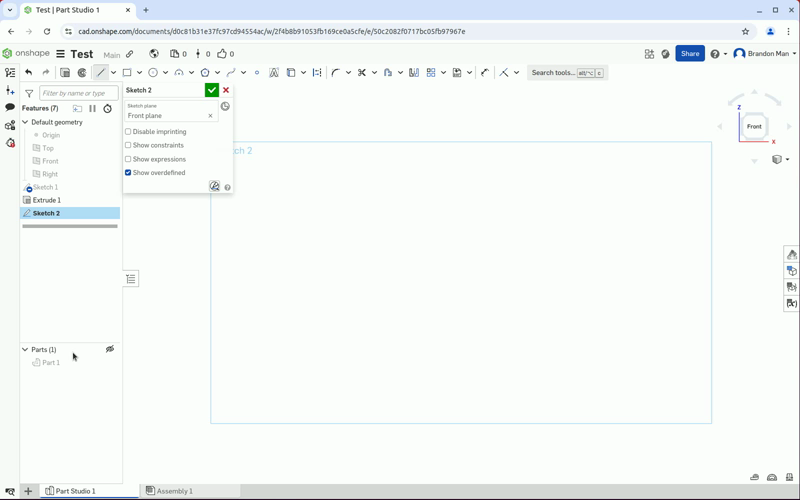
key_down(shift)
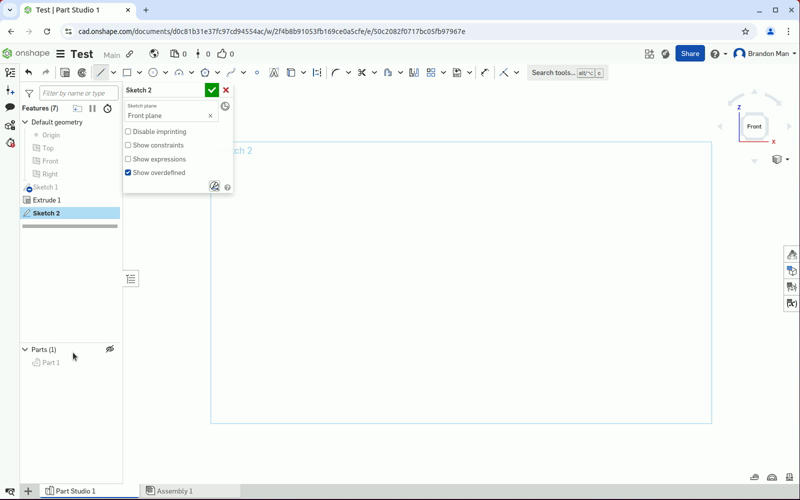
mouse_move(498, 363)
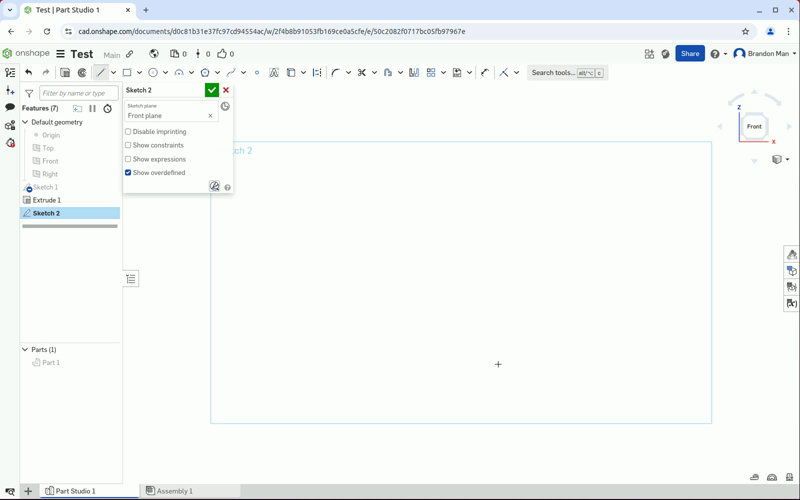
click(498, 363)
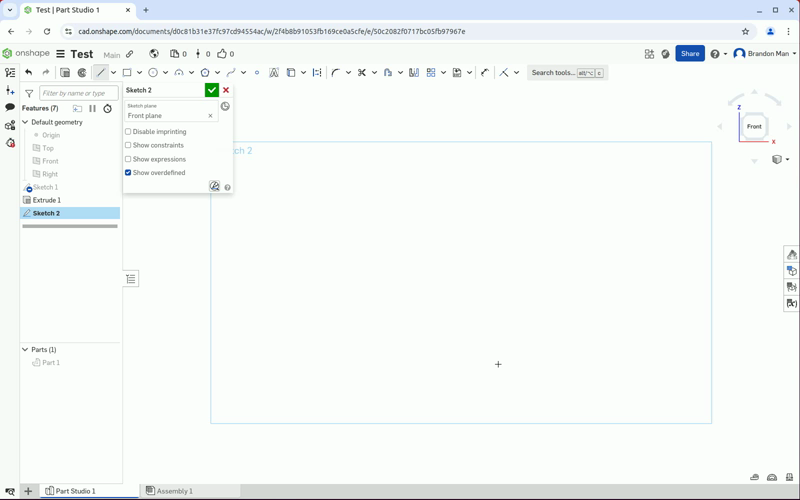
key_up(shift)
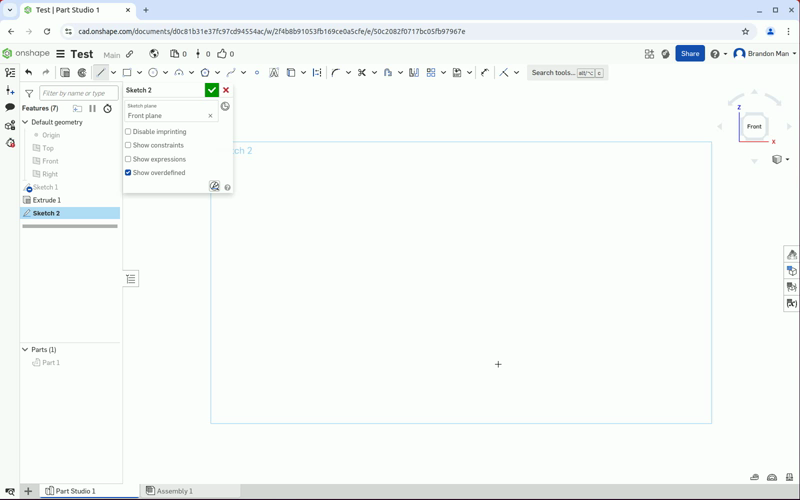
key_down(shift)
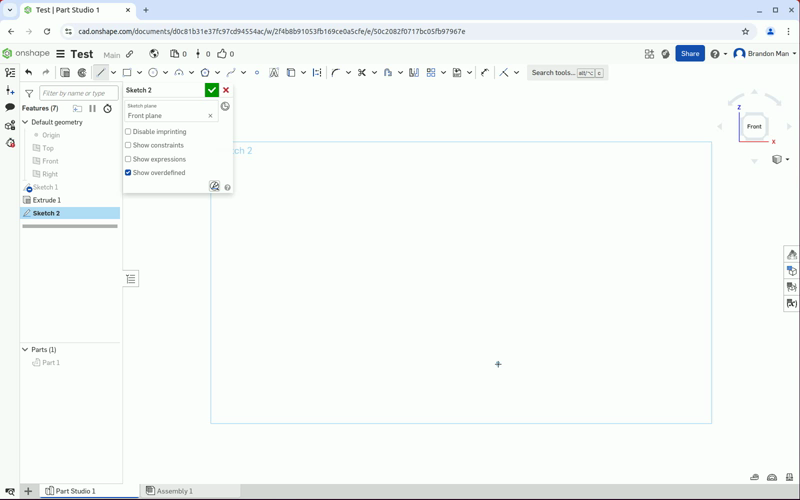
mouse_move(573, 363)
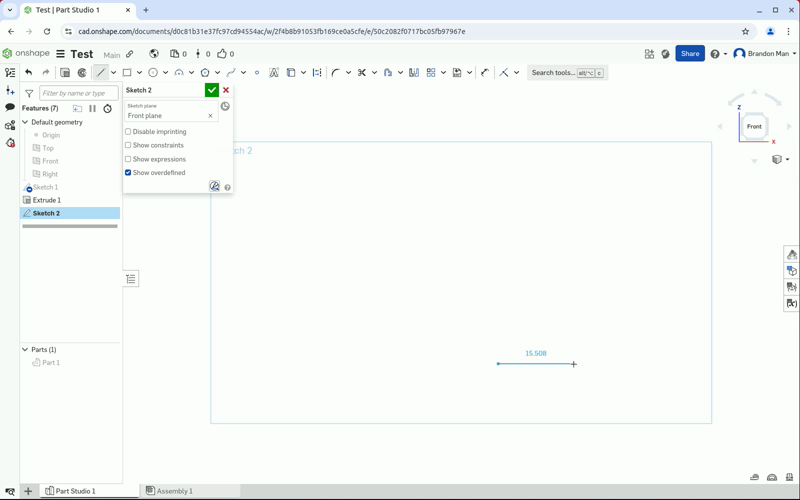
click(573, 363)
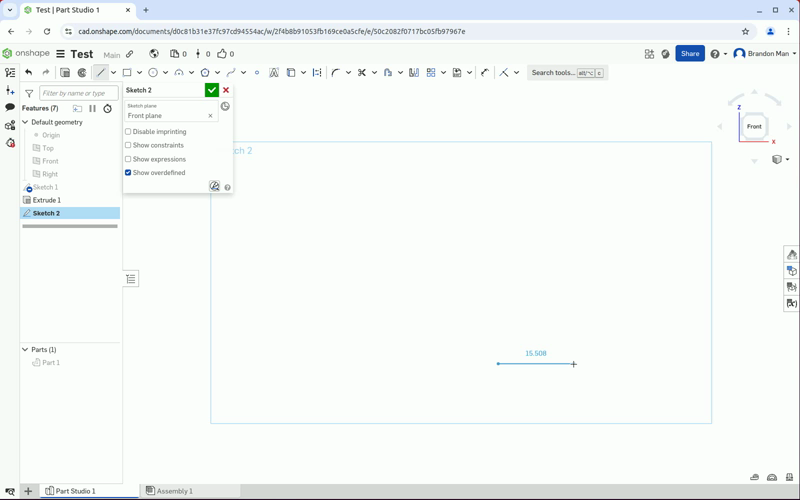
key_up(shift)
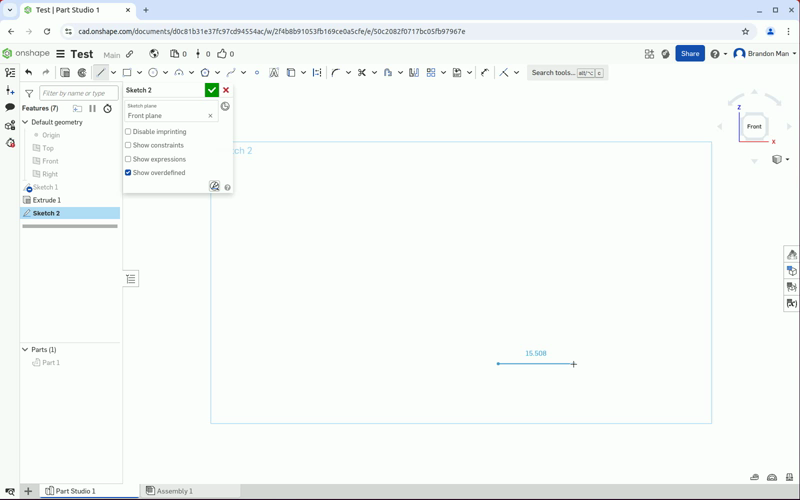
key_down(shift)
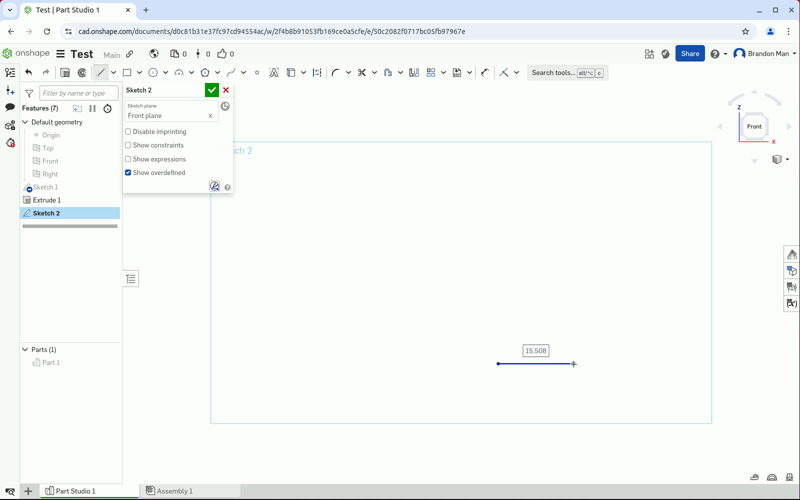
mouse_move(573, 201)
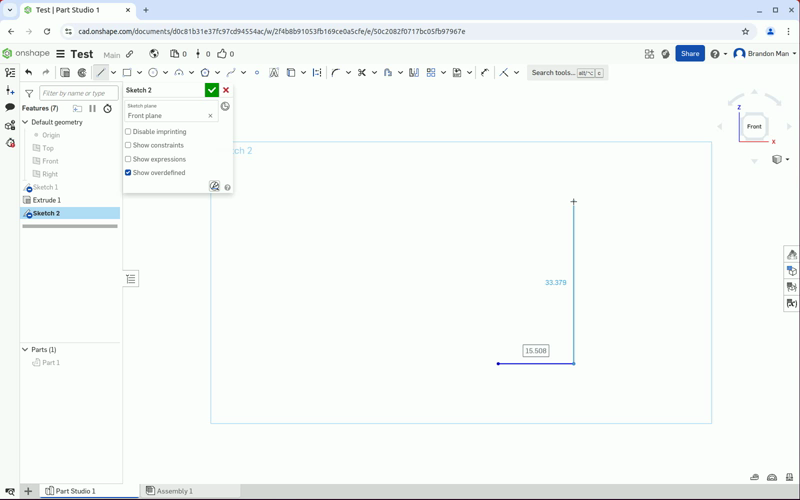
click(573, 201)
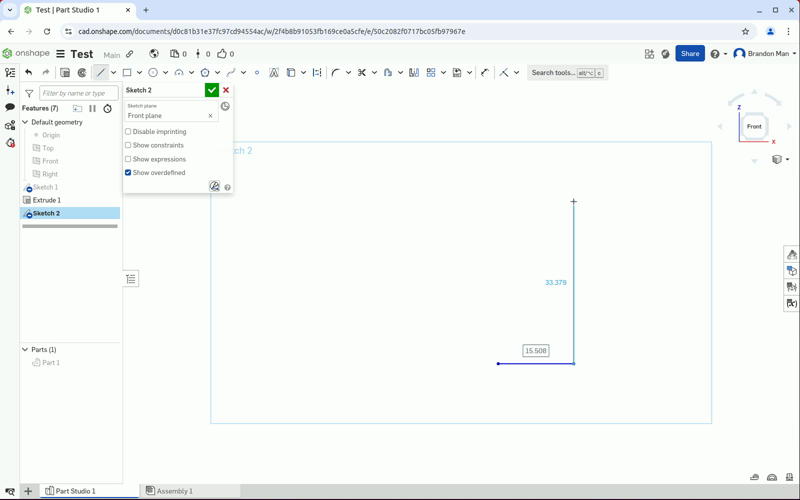
key_up(shift)
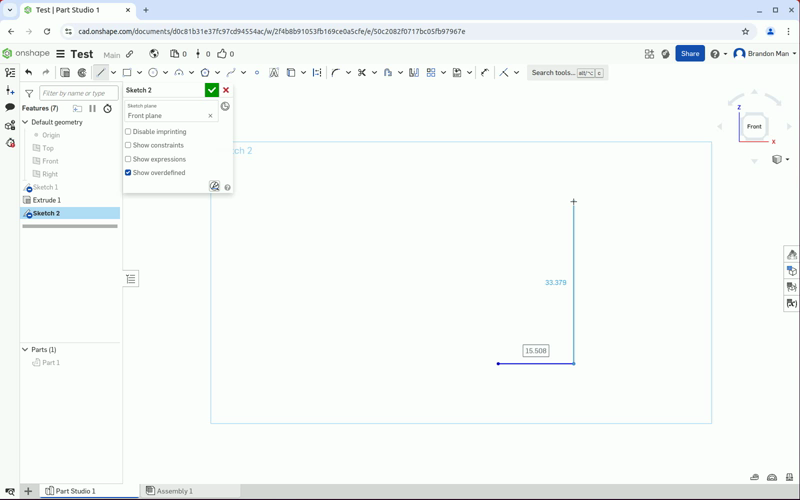
key_down(shift)
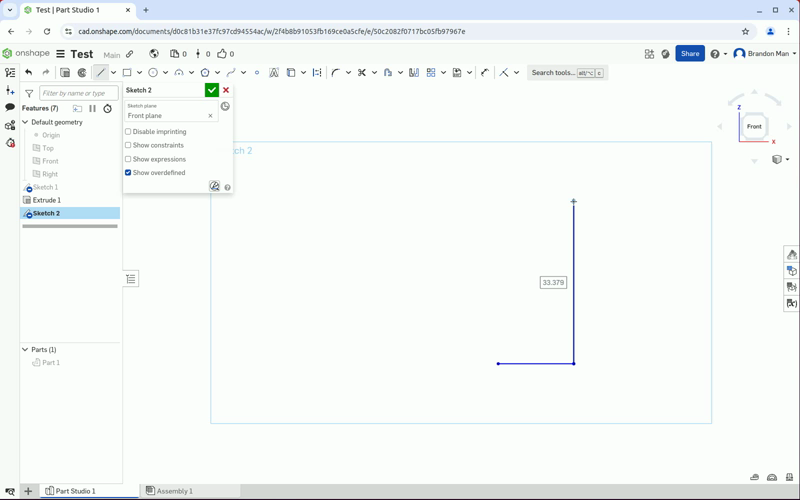
mouse_move(498, 363)
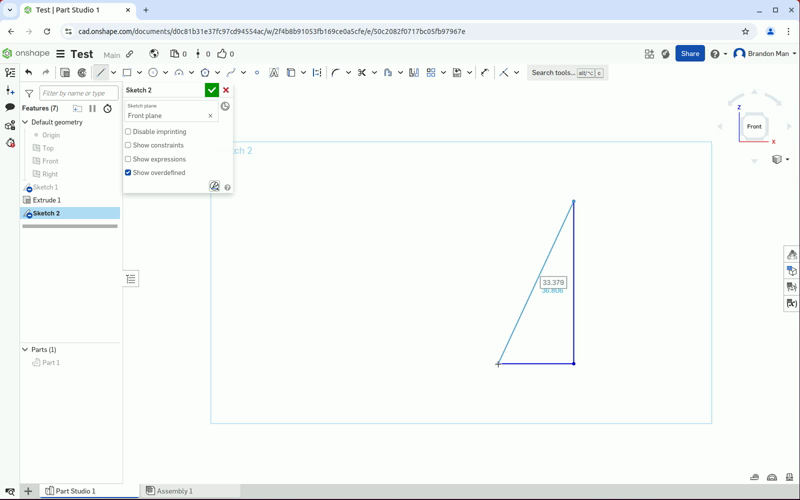
key_up(shift)
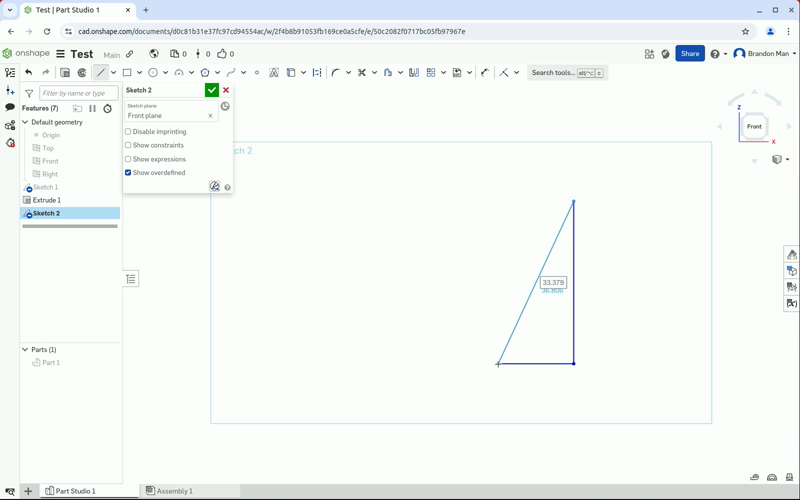
click(498, 363)
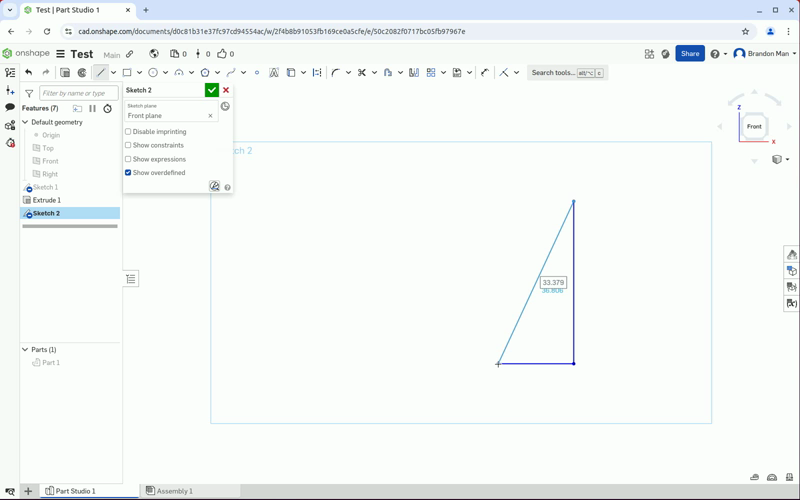
key(esc)
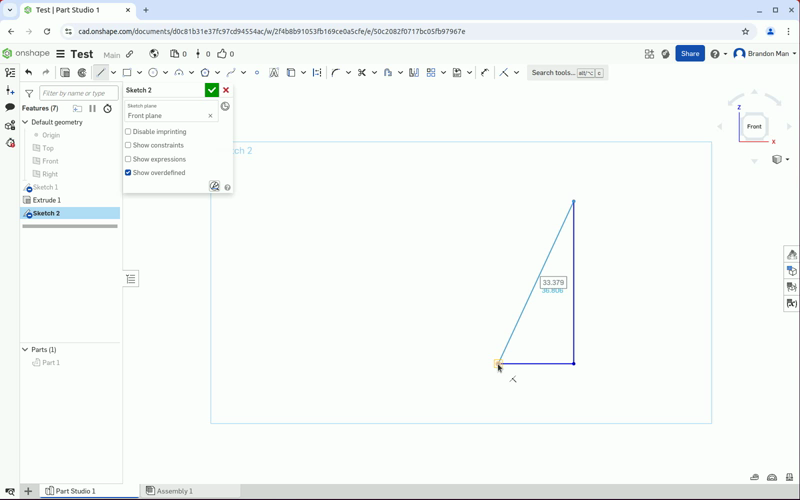
mouse_move(552, 340)
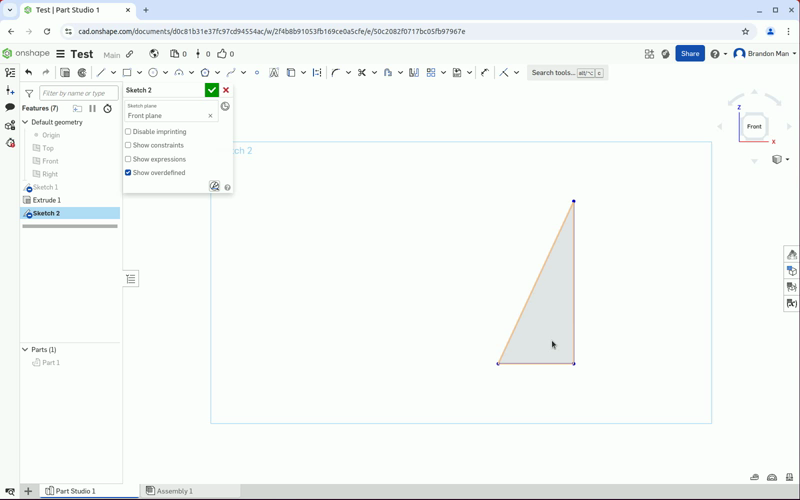
click(552, 340)
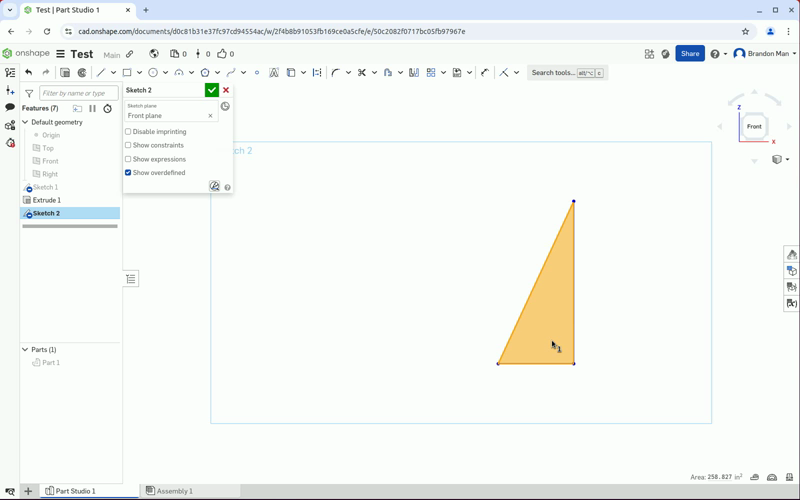
mouse_move(73, 352)
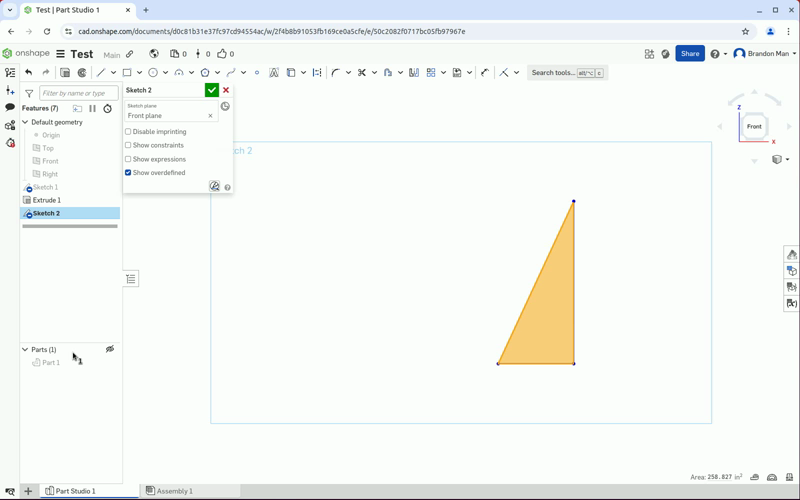
key(shift+y)
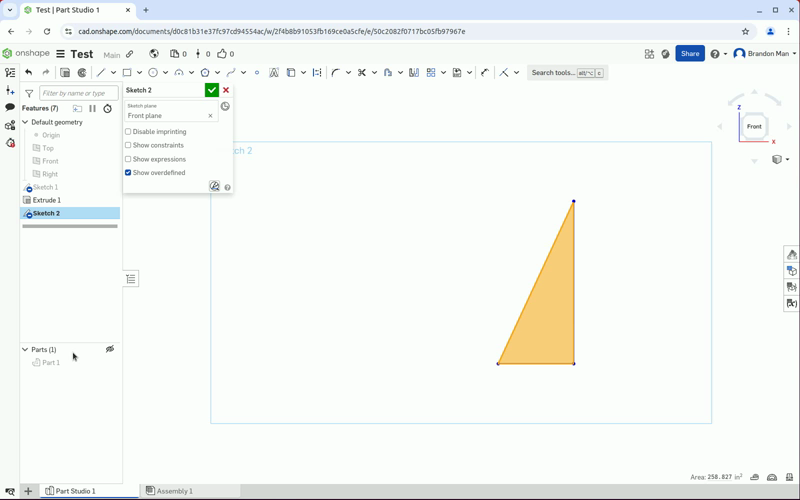
key(shift+e)
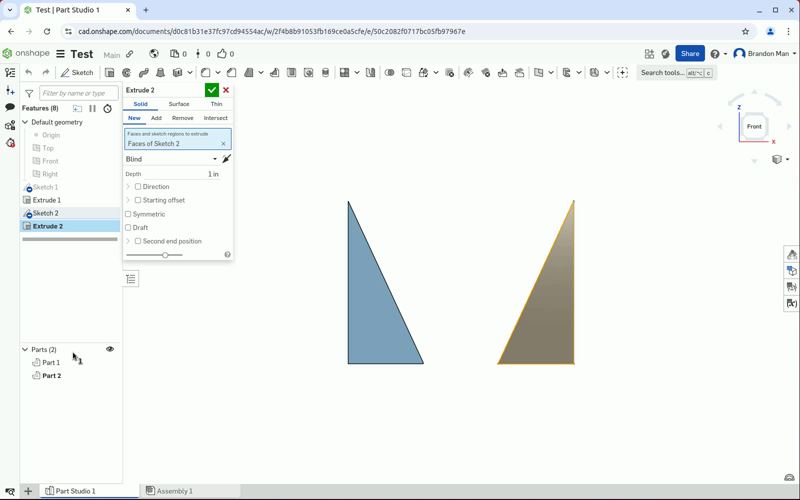
mouse_move(143, 106)
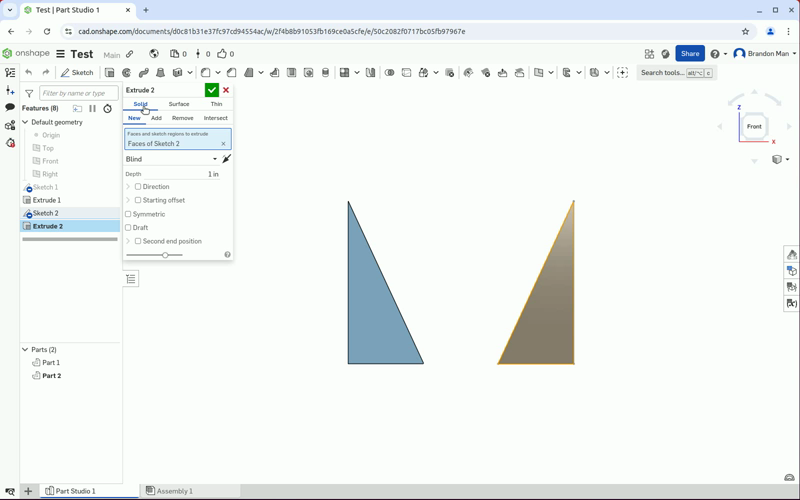
click(143, 106)
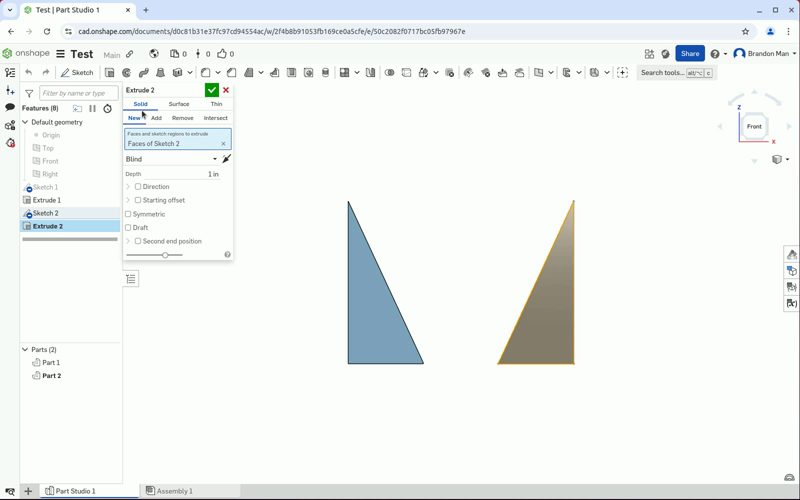
mouse_move(137, 120)
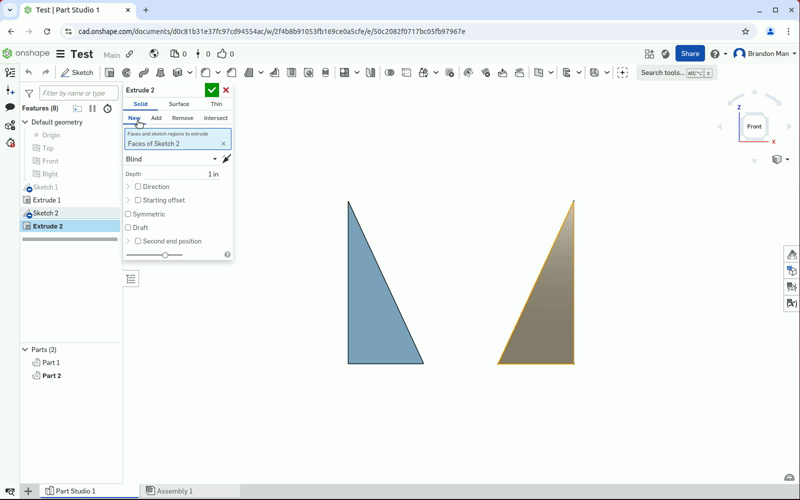
click(137, 120)
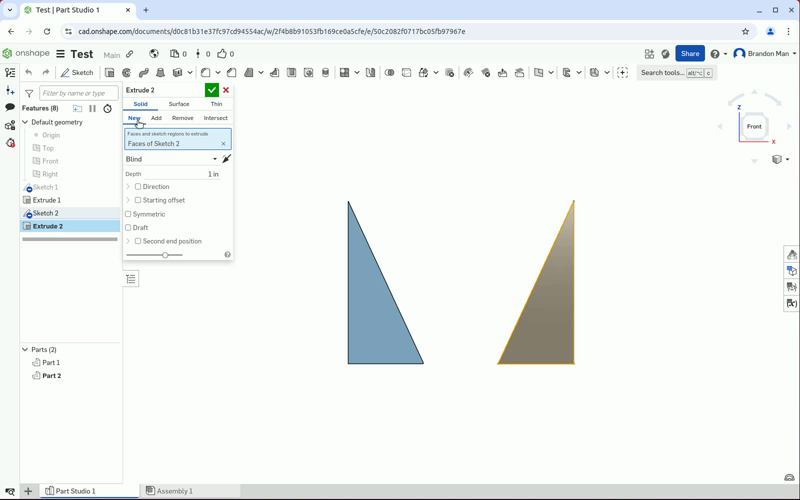
key(tab, 4)
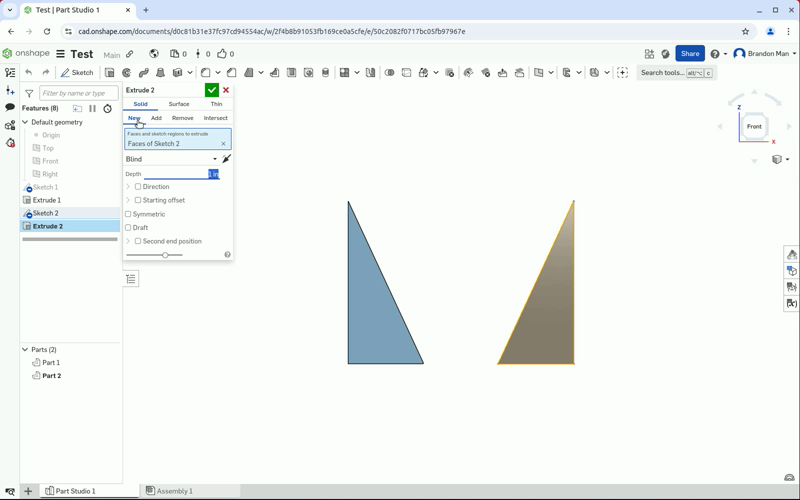
text(10.351)
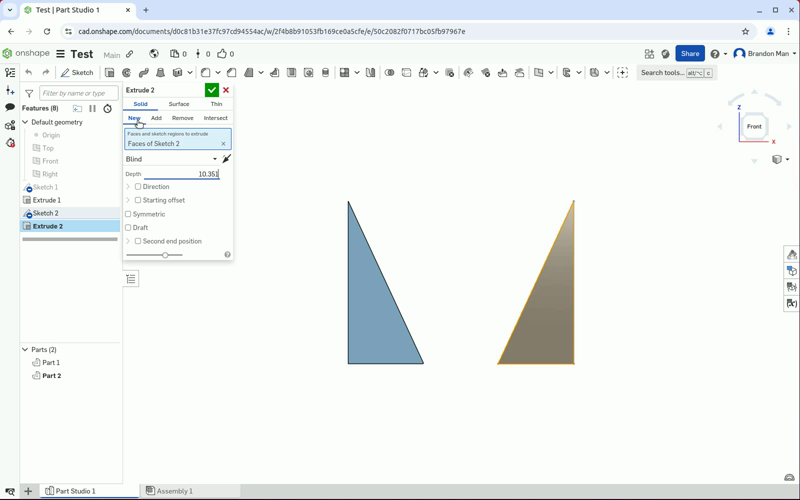
key(enter)
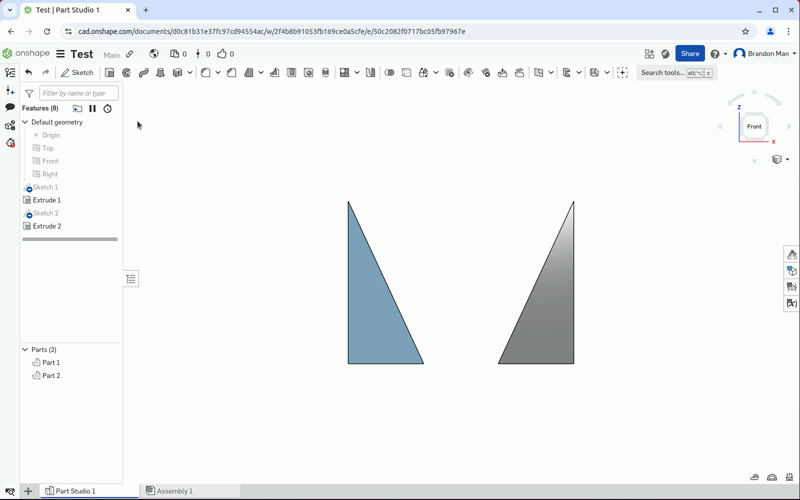
key(shift+h)
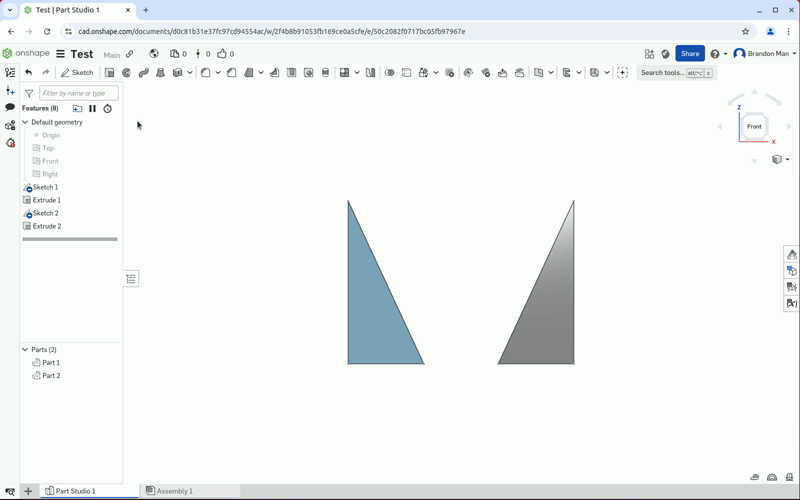
key(shift+h)
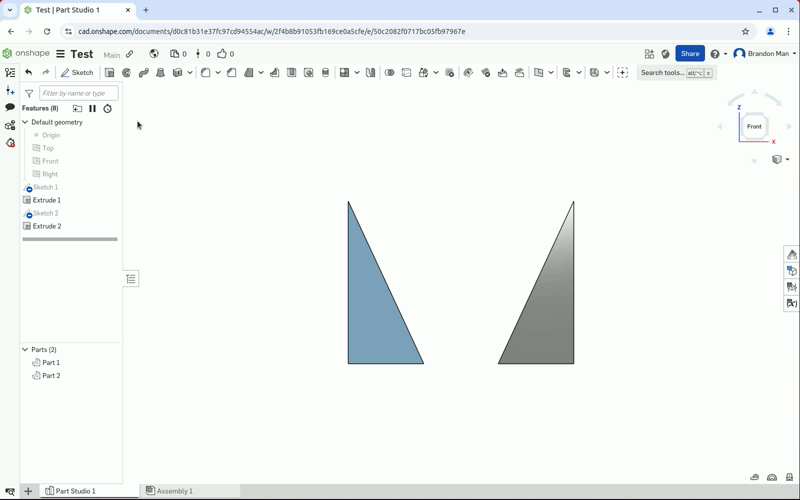
mouse_move(73, 189)
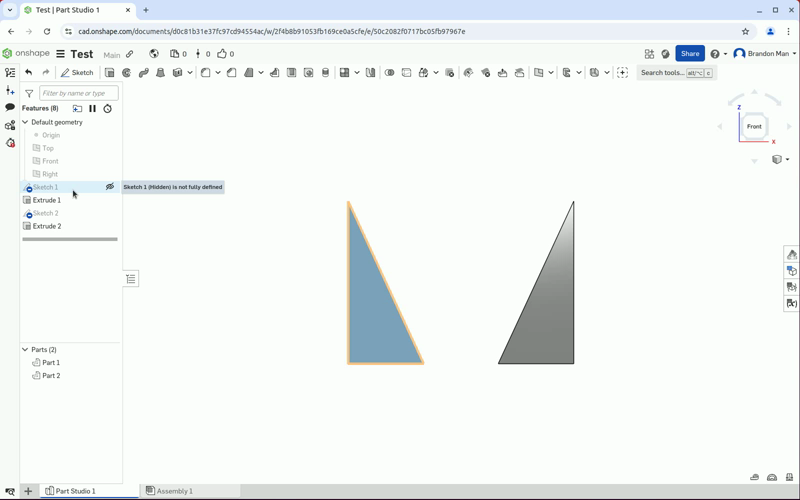
click(73, 189)
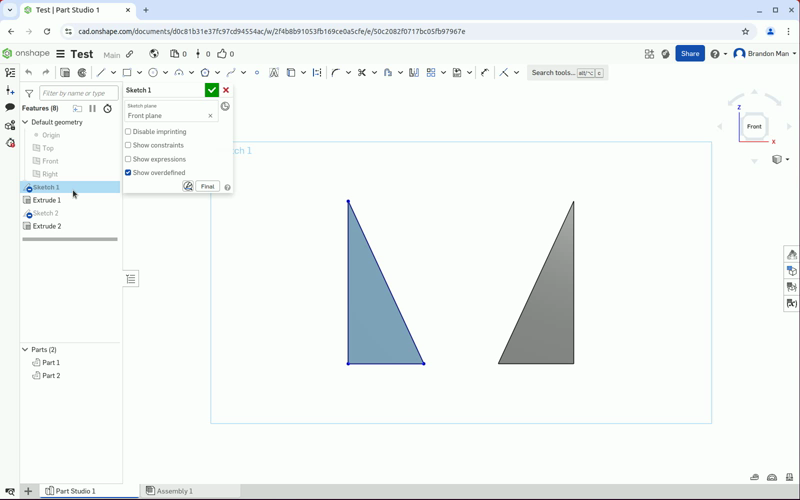
mouse_move(229, 92)
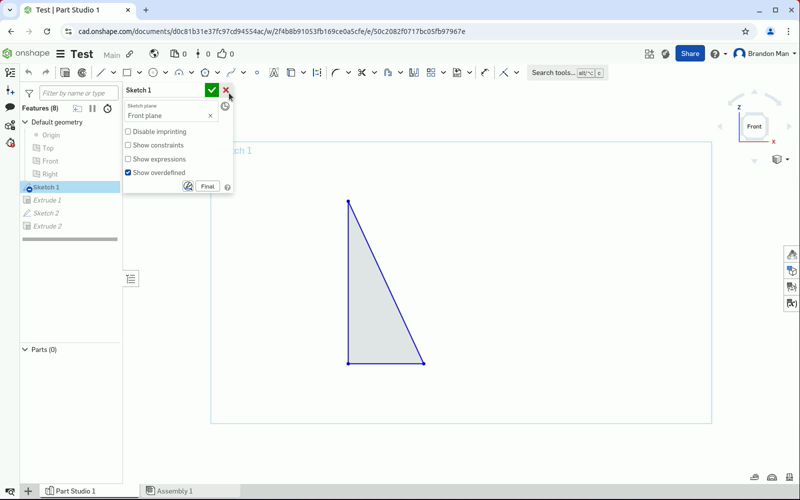
click(229, 92)
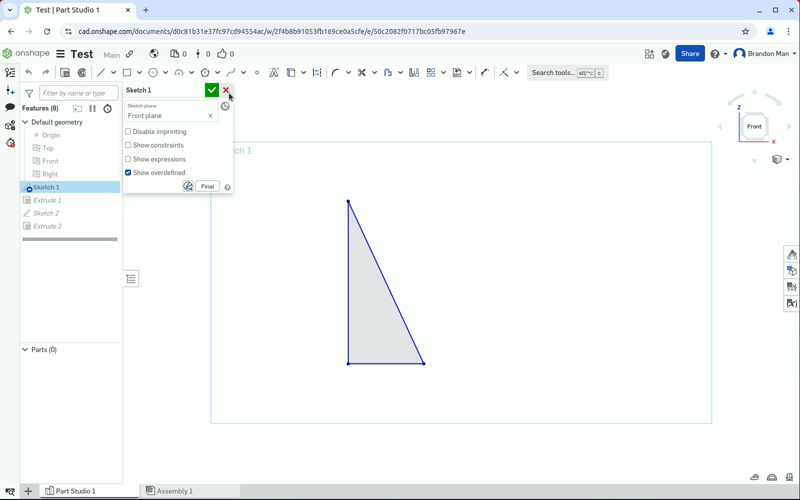
key(shift+s)
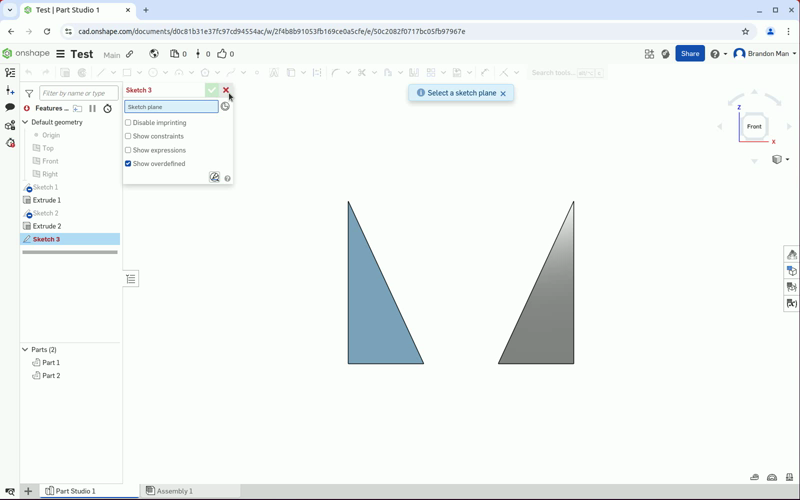
mouse_move(73, 163)
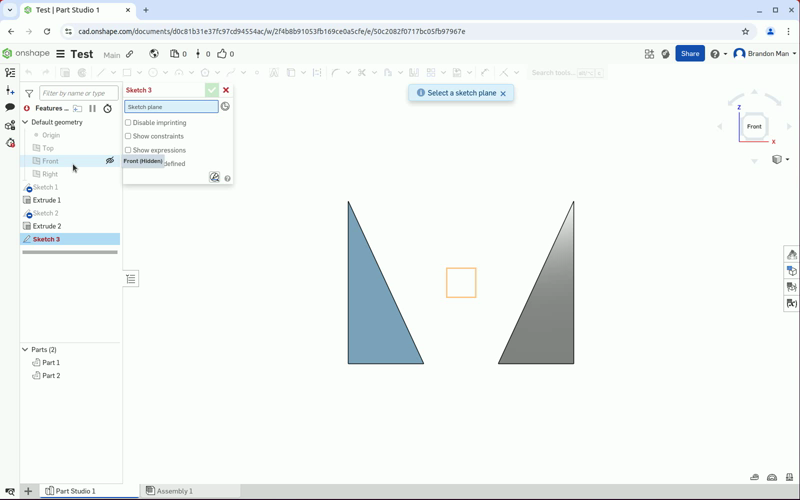
click(73, 163)
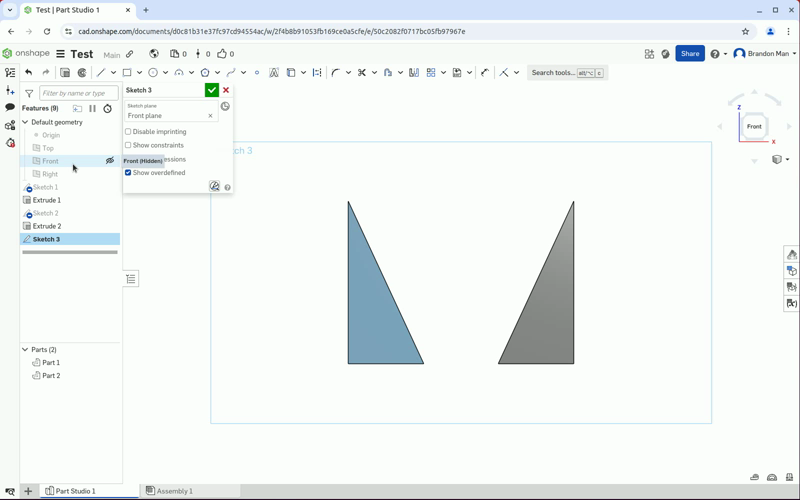
mouse_move(73, 352)
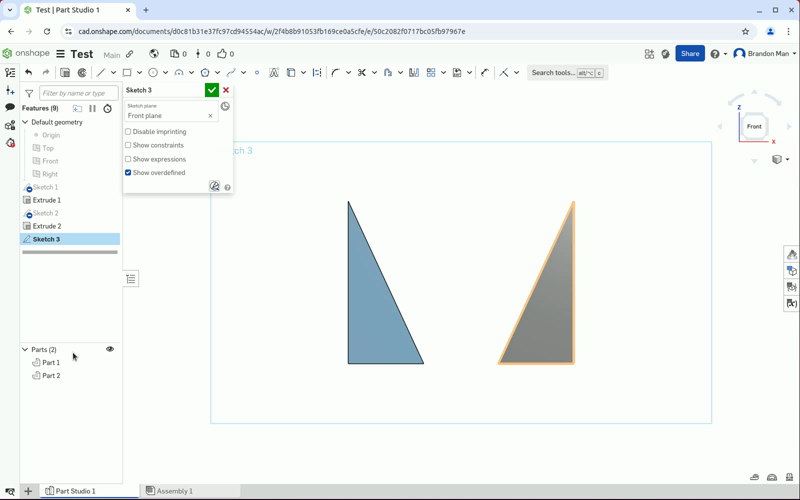
key(y)
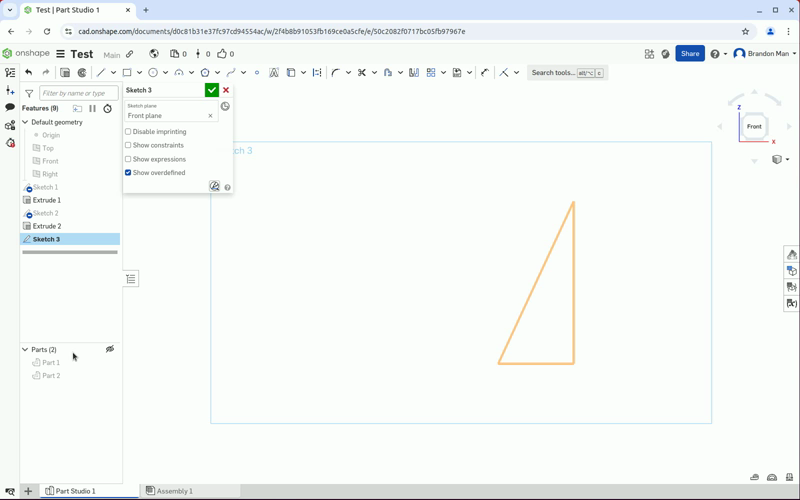
key(l)
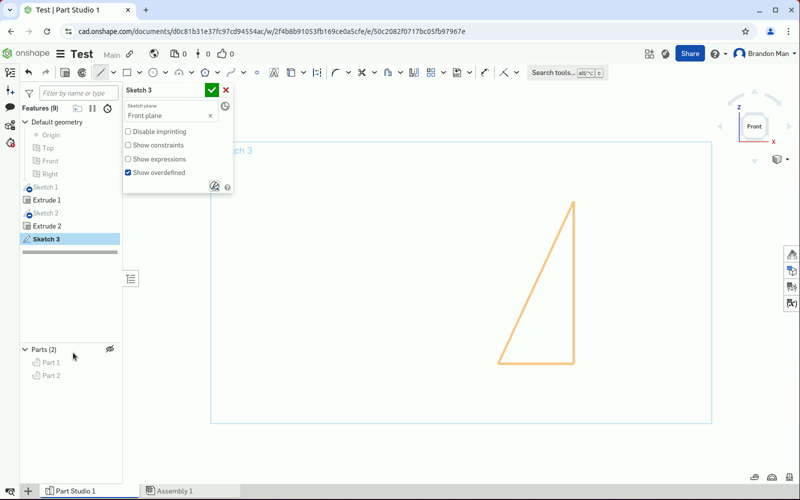
key_down(shift)
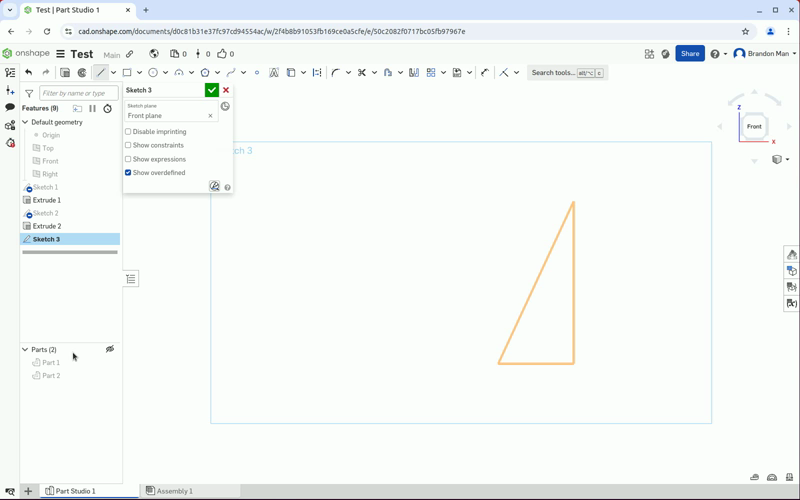
mouse_move(348, 201)
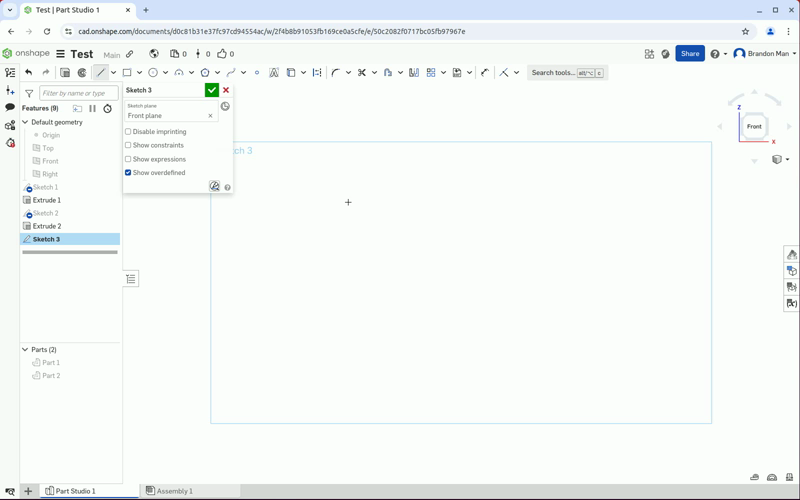
click(348, 201)
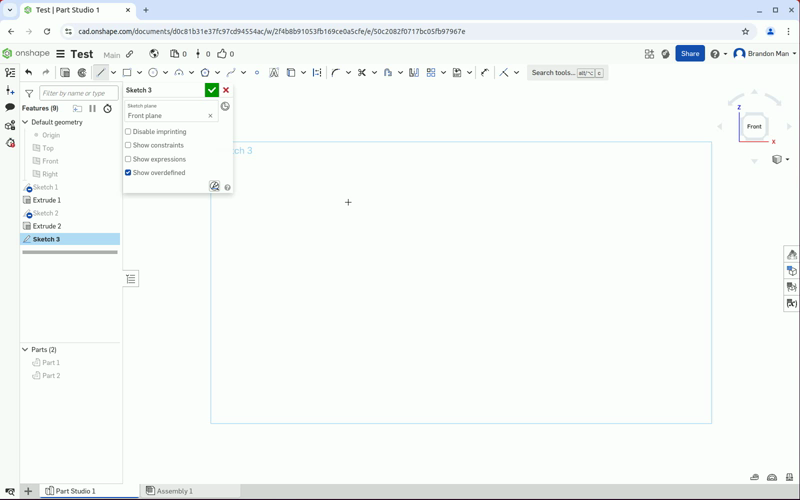
key_up(shift)
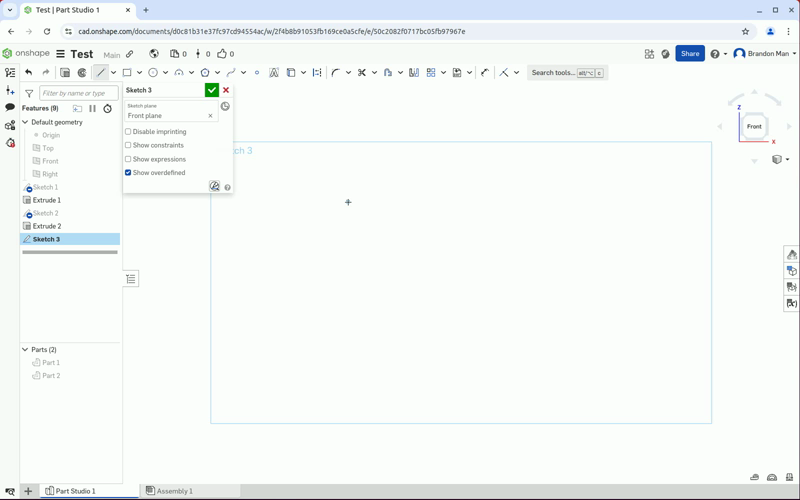
key_down(shift)
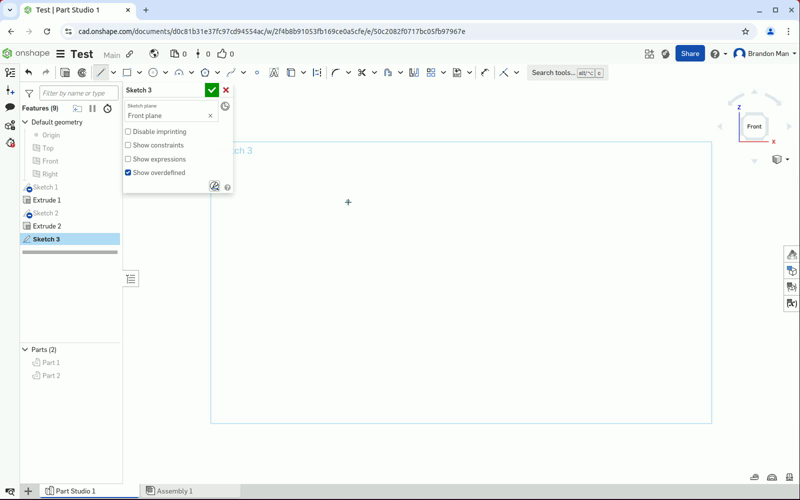
mouse_move(423, 364)
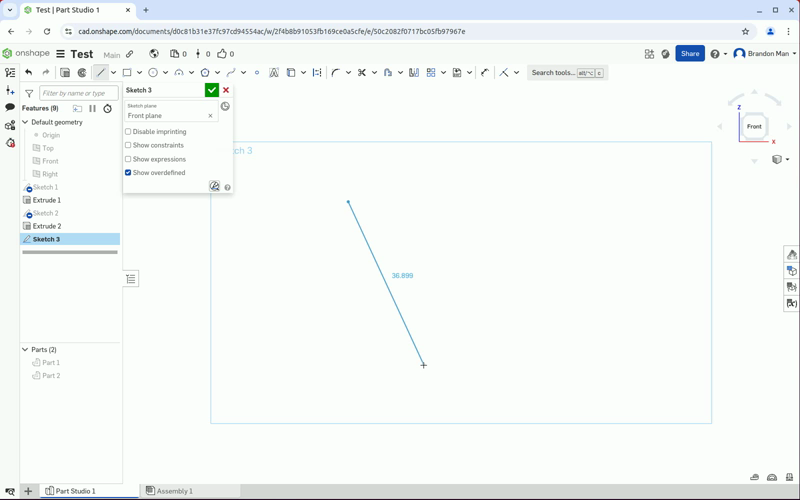
click(423, 364)
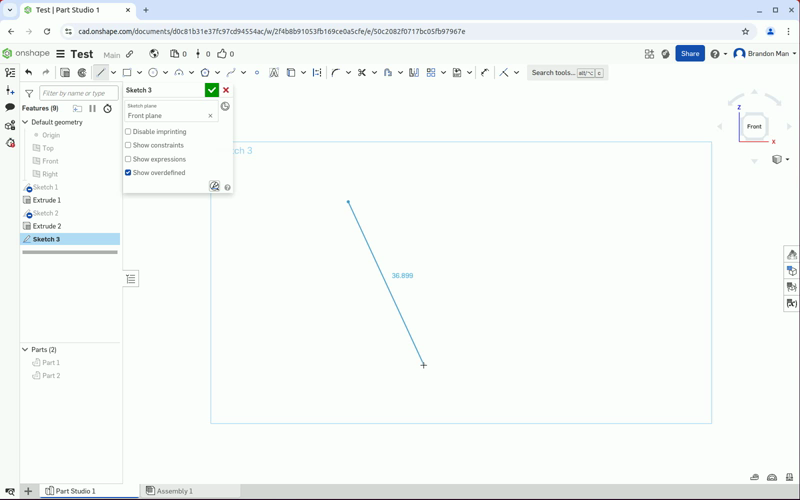
key_up(shift)
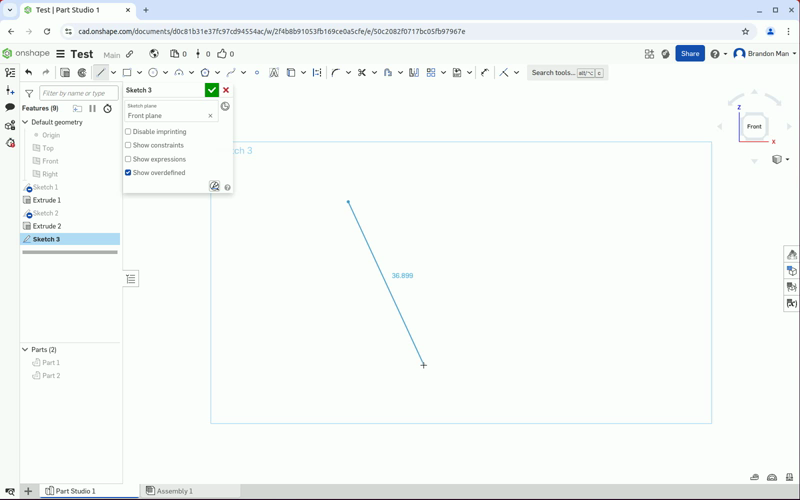
key_down(shift)
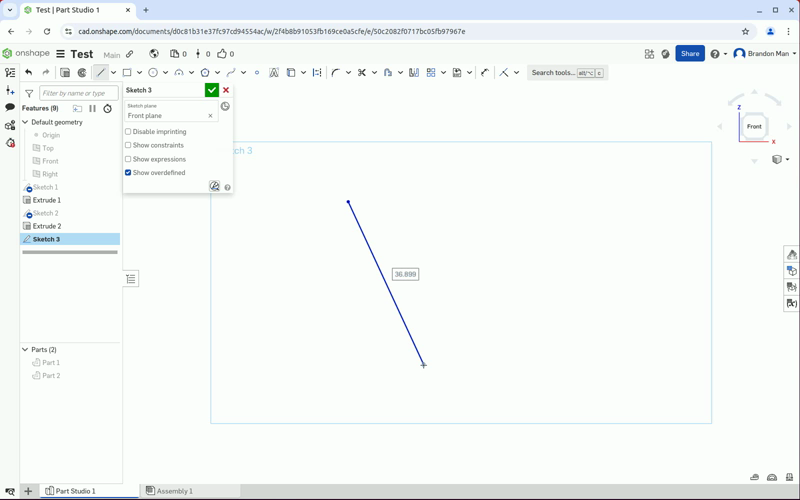
mouse_move(496, 364)
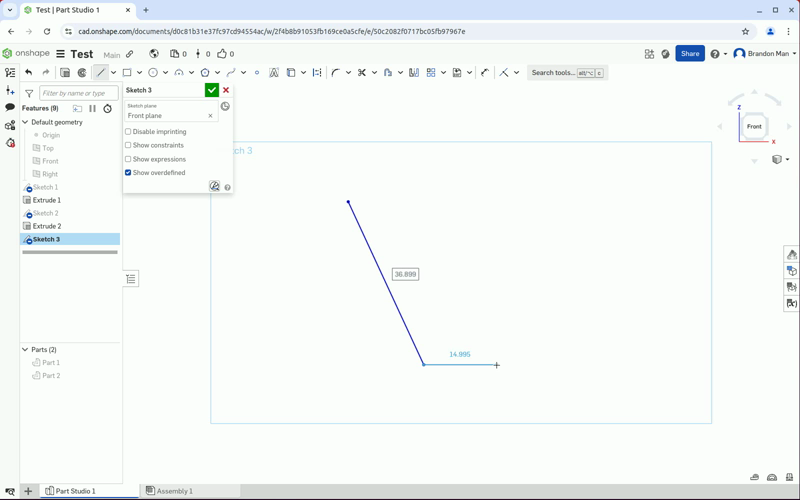
click(496, 364)
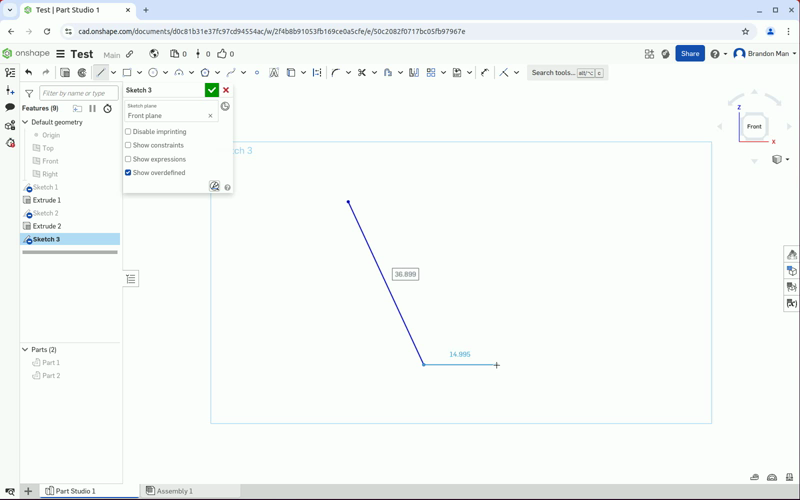
key_up(shift)
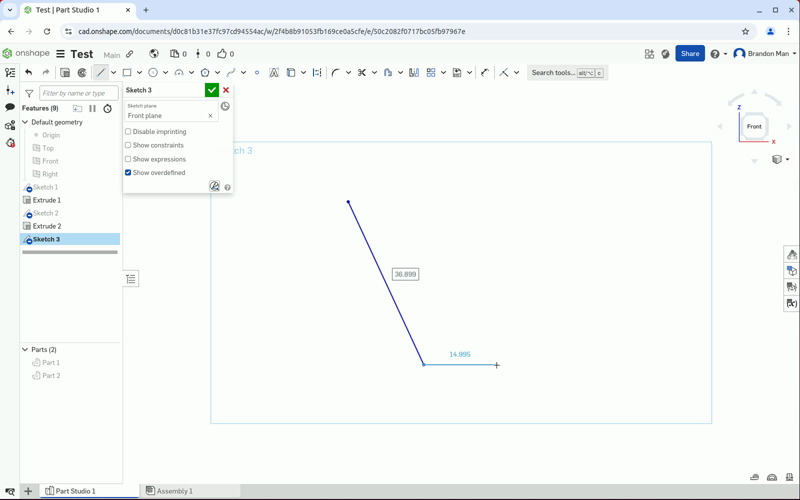
key_down(shift)
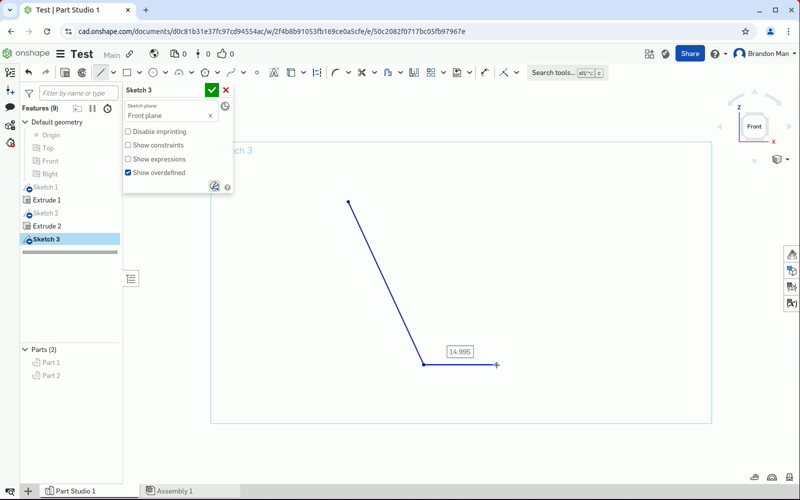
mouse_move(572, 202)
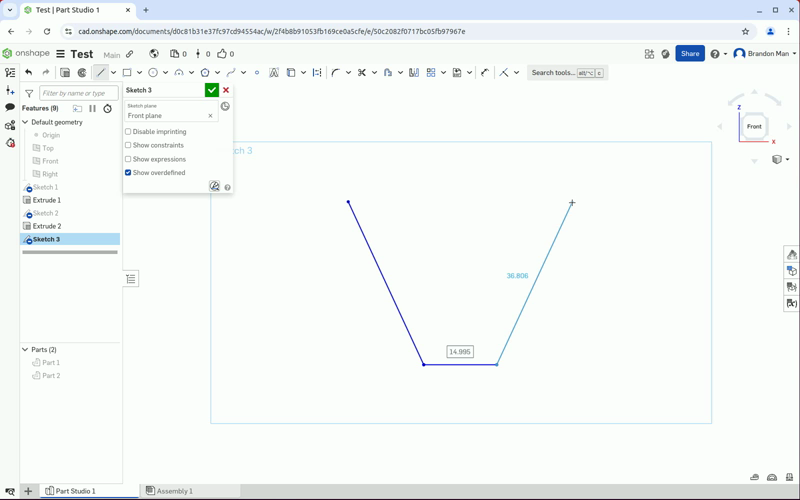
click(572, 202)
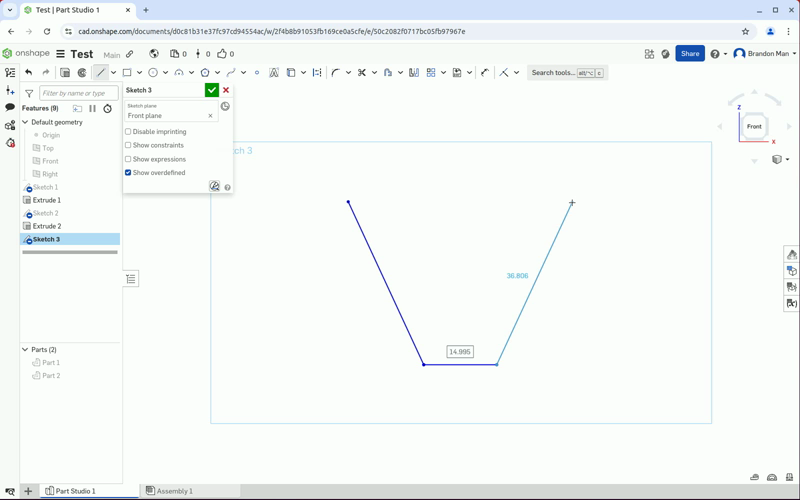
key_up(shift)
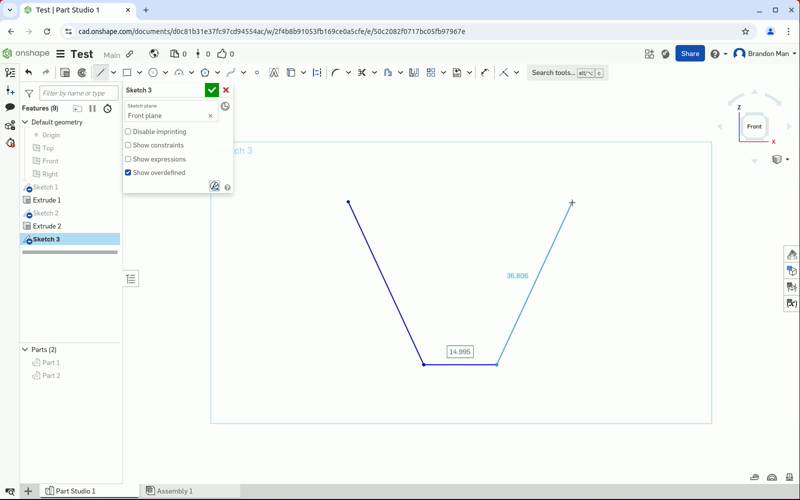
key_down(shift)
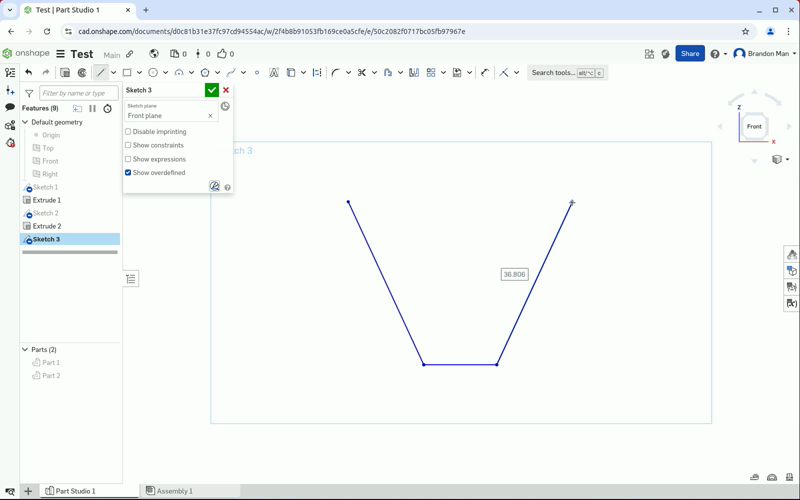
mouse_move(496, 202)
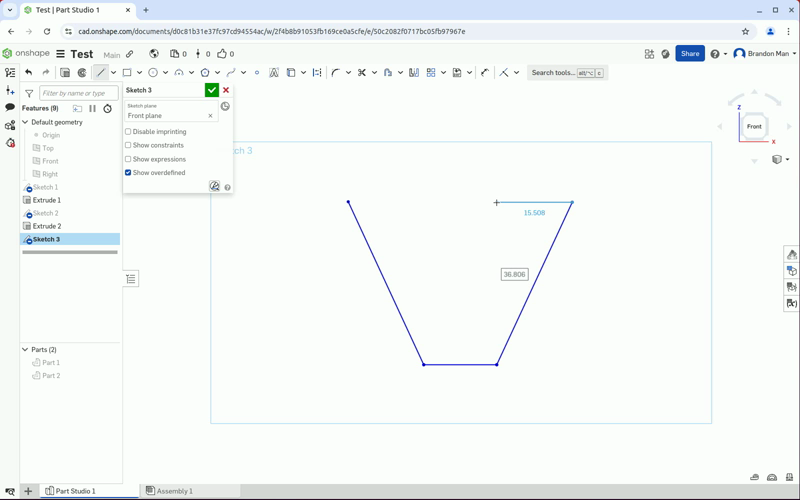
click(496, 202)
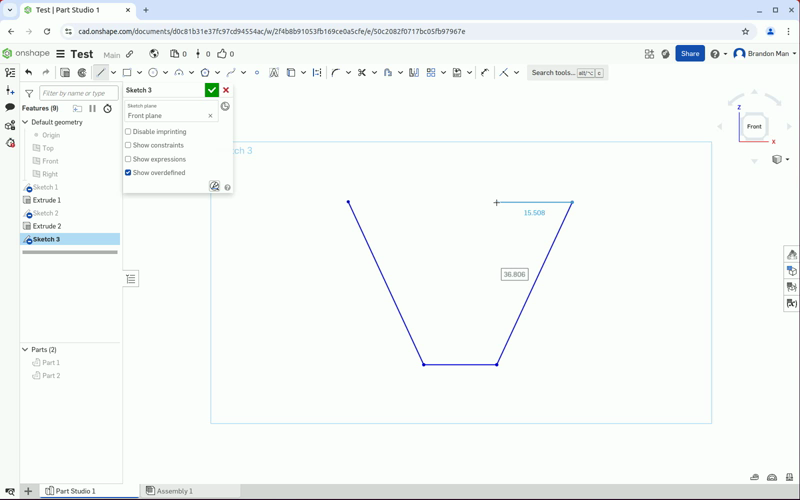
key_up(shift)
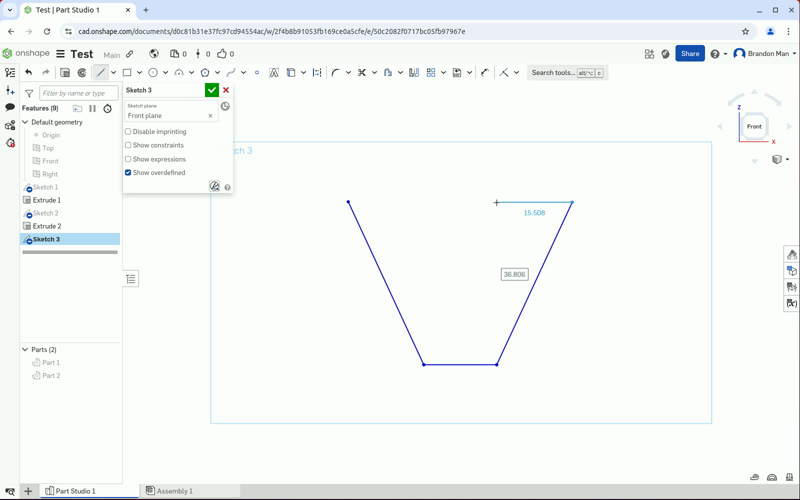
key_down(shift)
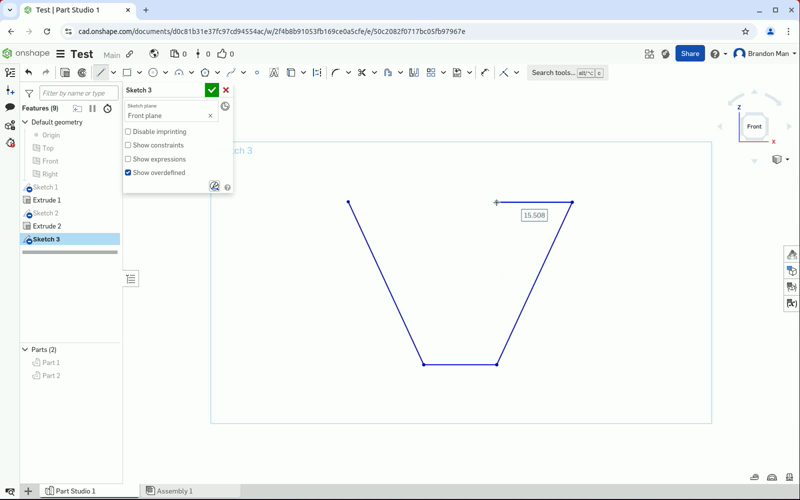
mouse_move(496, 263)
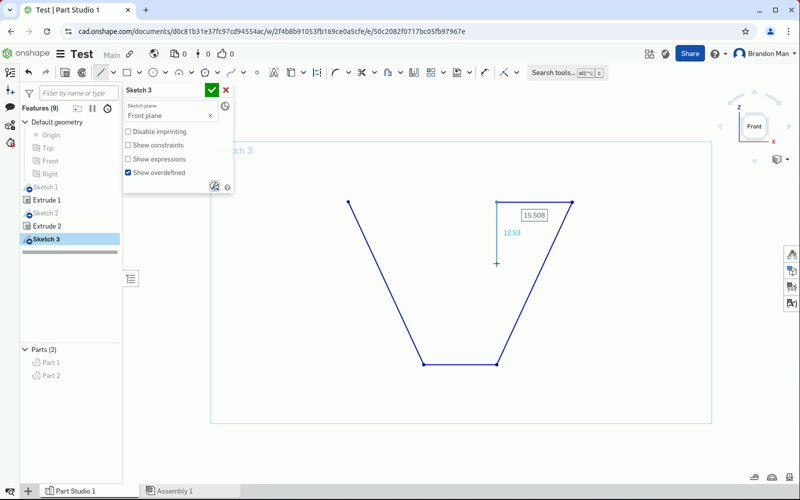
click(496, 263)
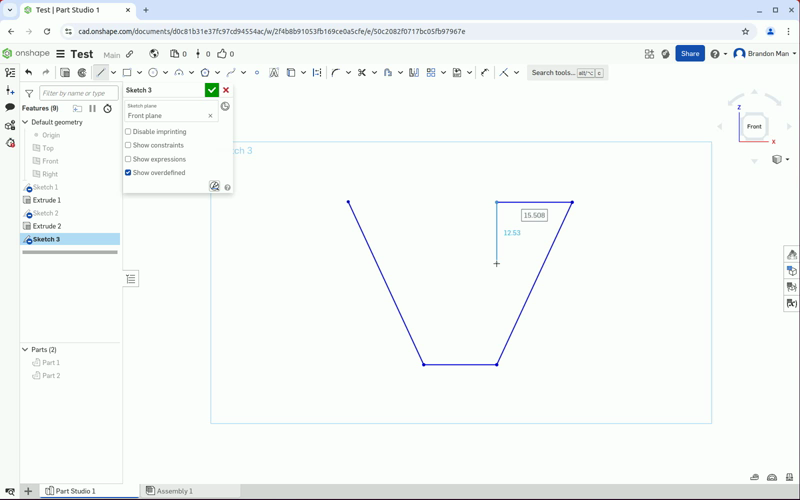
key_up(shift)
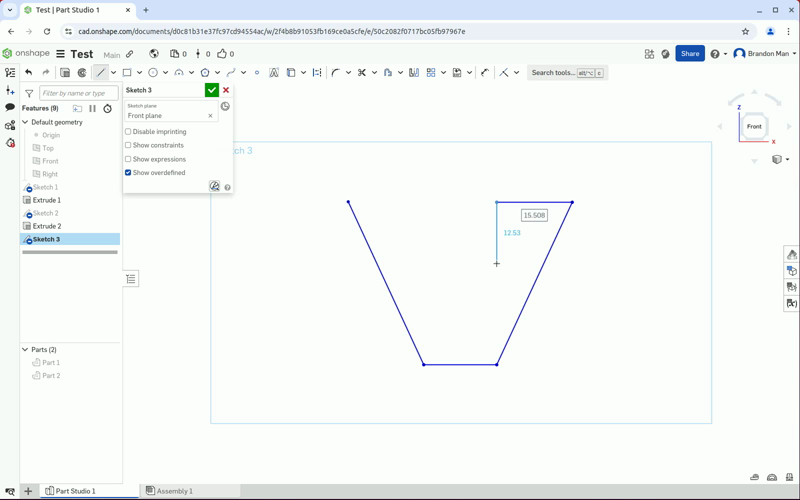
key_down(shift)
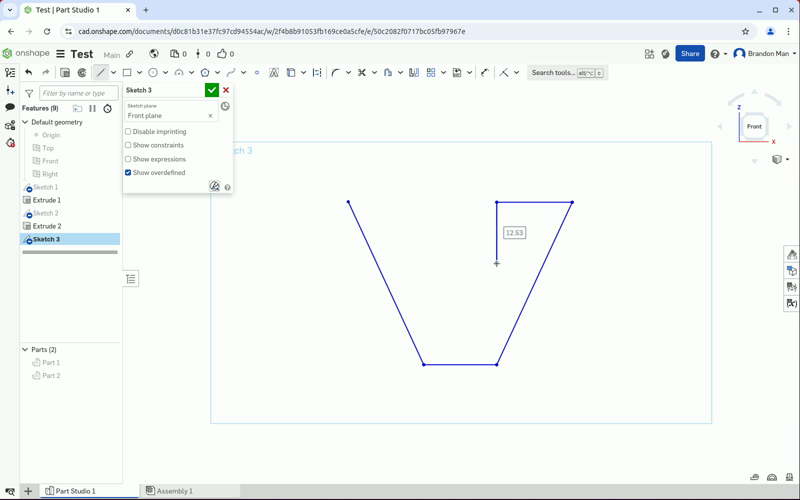
mouse_move(423, 263)
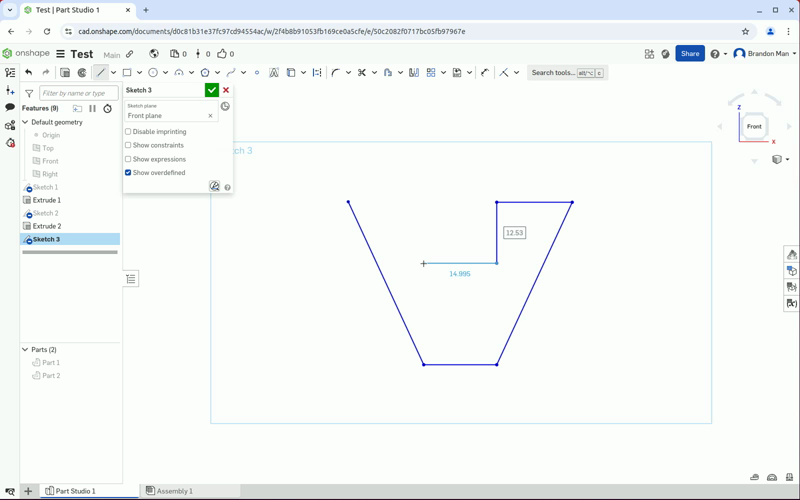
click(423, 263)
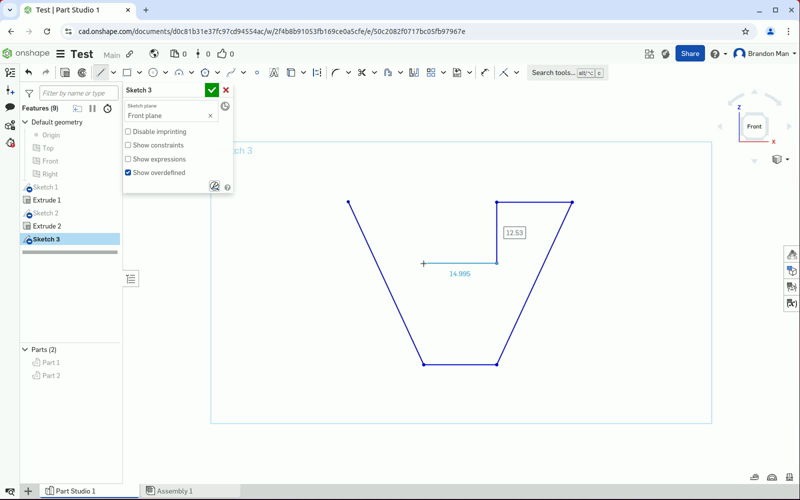
key_up(shift)
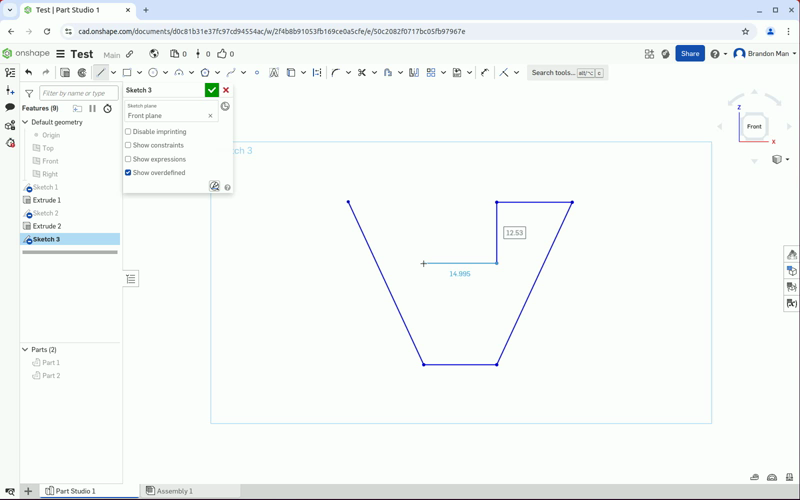
key_down(shift)
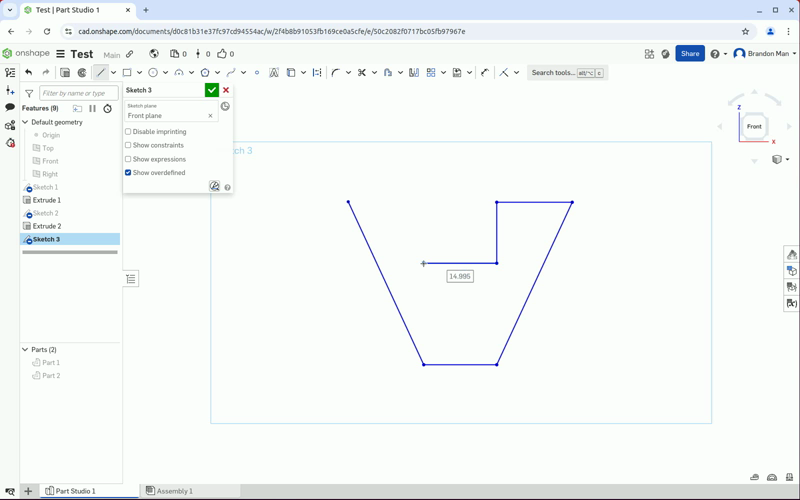
mouse_move(423, 201)
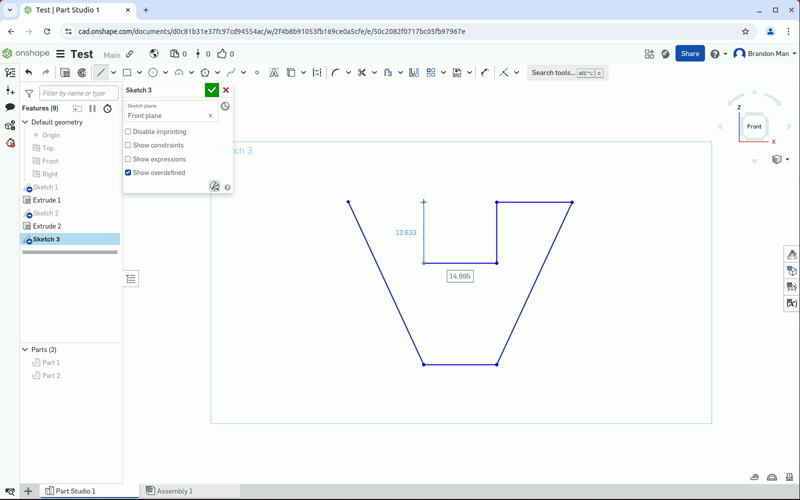
click(423, 201)
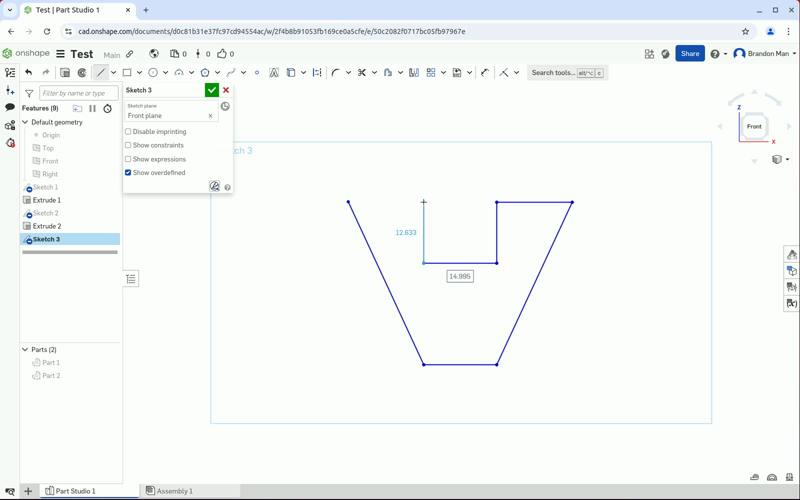
key_up(shift)
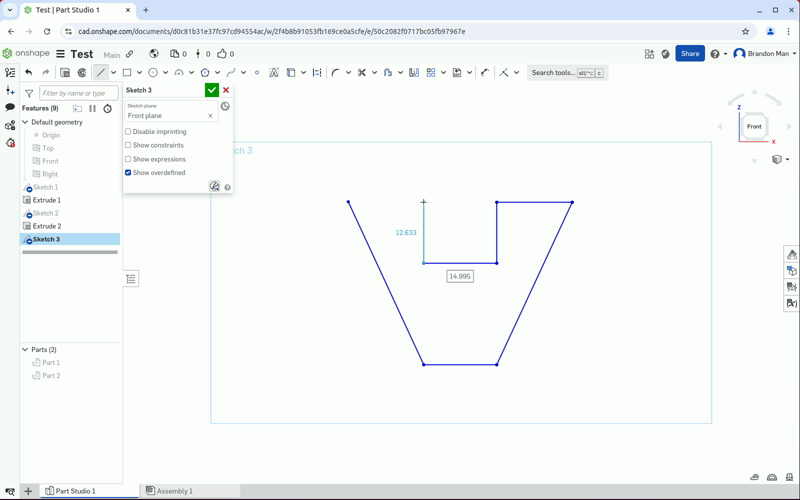
key_down(shift)
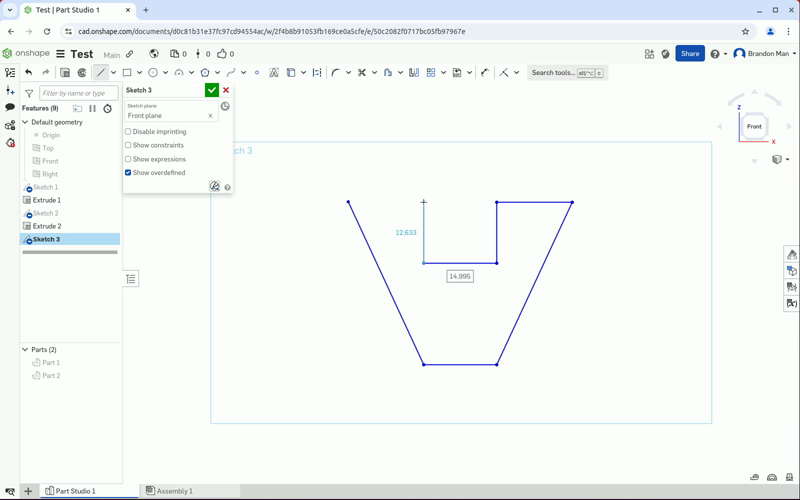
mouse_move(348, 201)
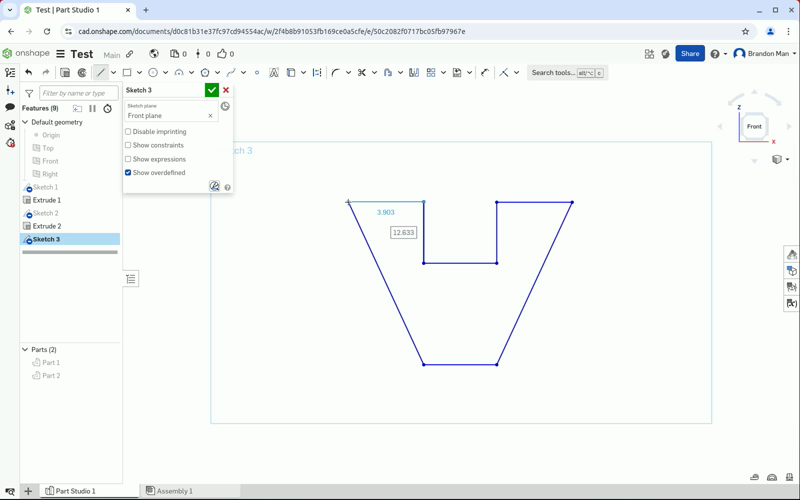
key_up(shift)
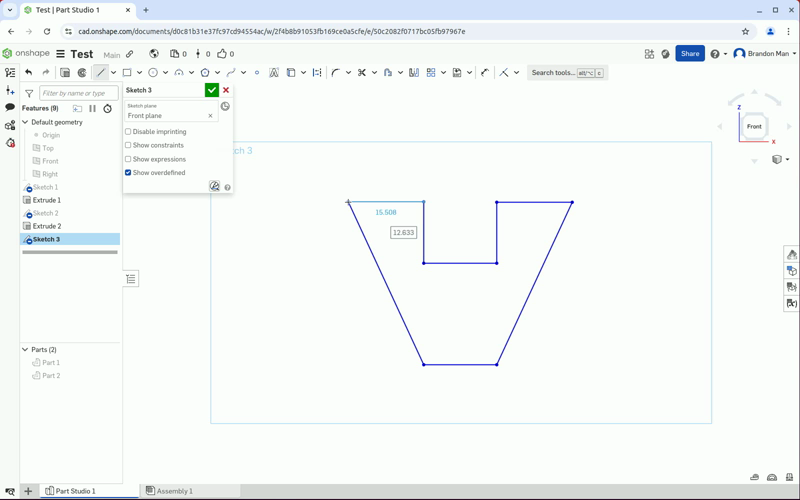
click(348, 201)
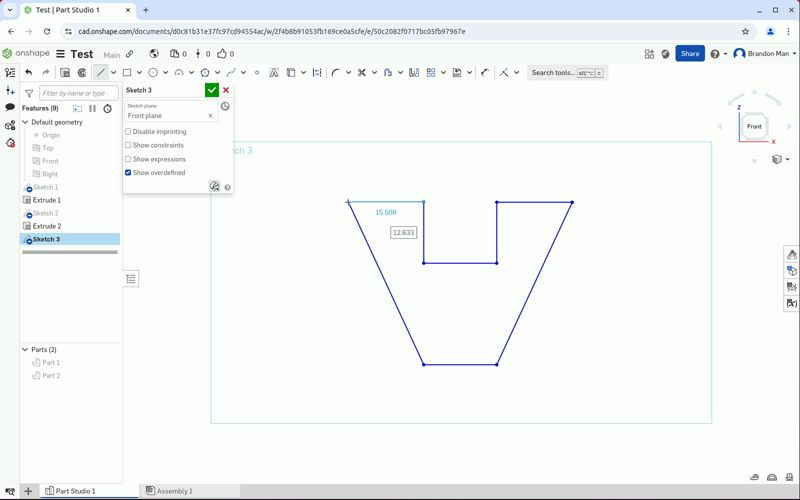
key(esc)
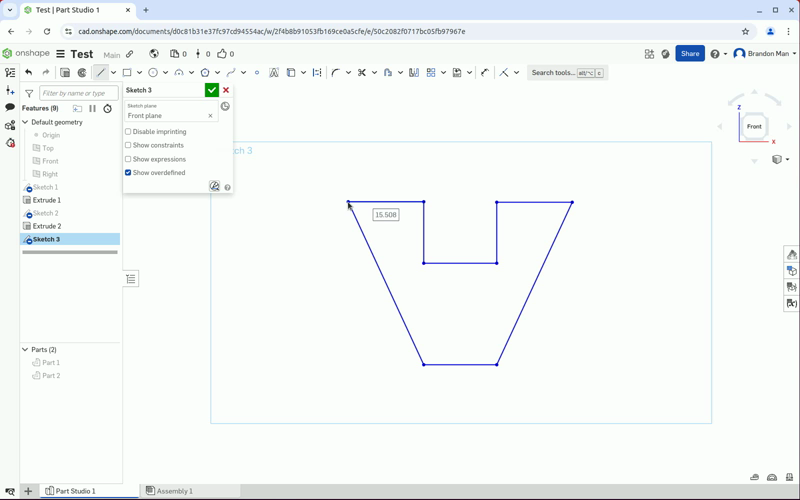
mouse_move(516, 274)
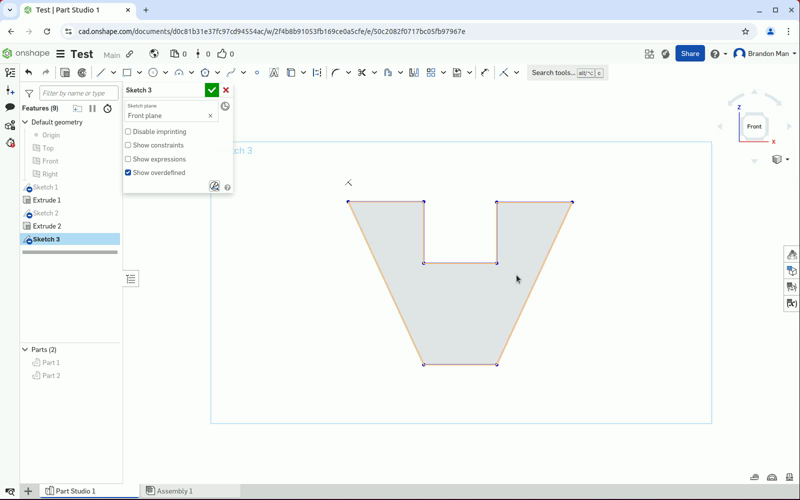
click(516, 274)
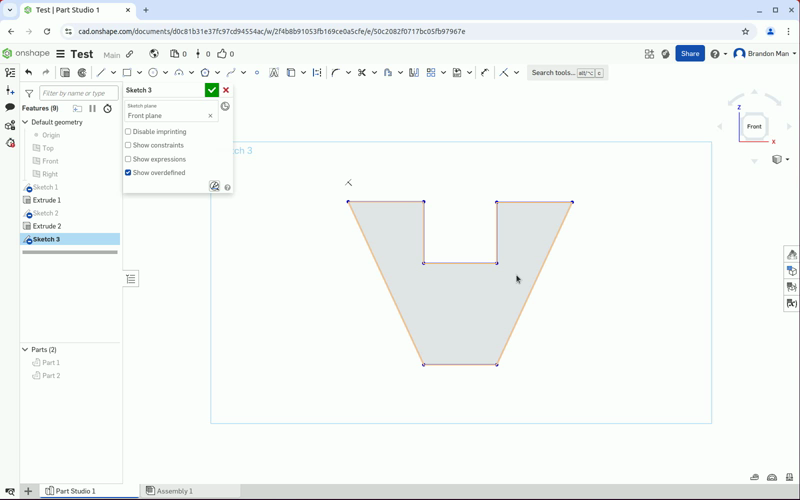
mouse_move(73, 352)
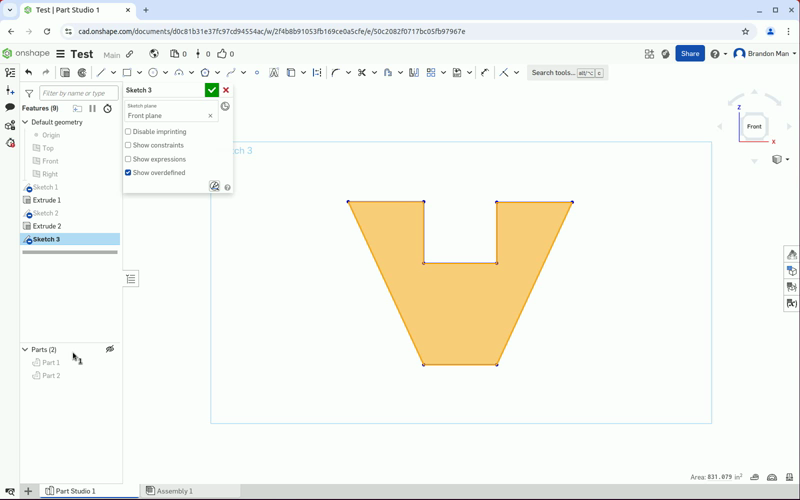
key(shift+y)
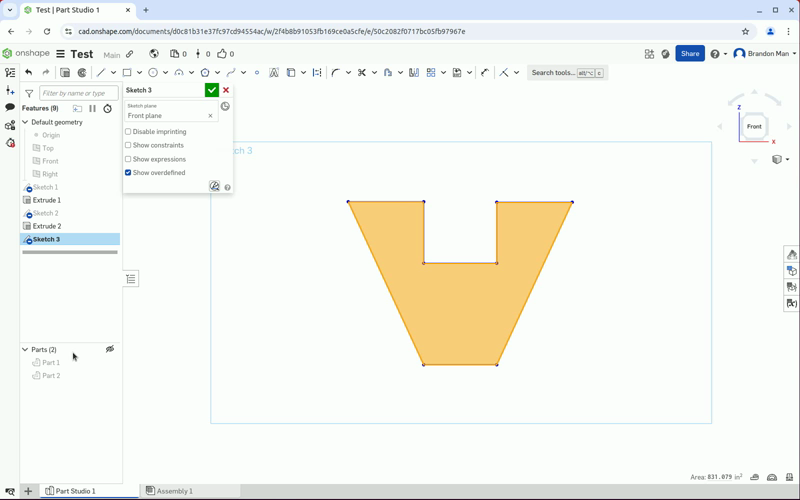
key(shift+e)
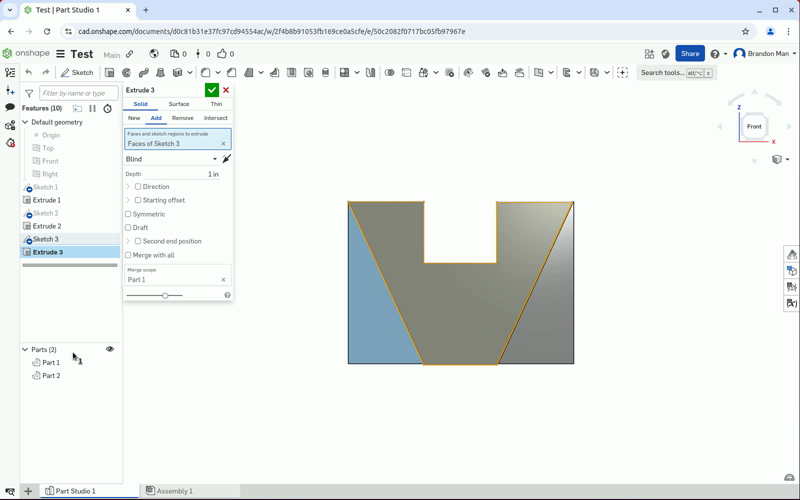
mouse_move(143, 106)
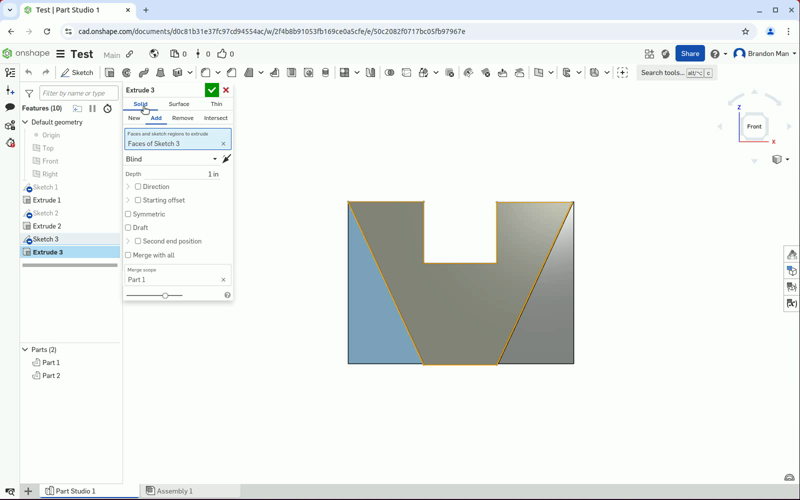
click(143, 106)
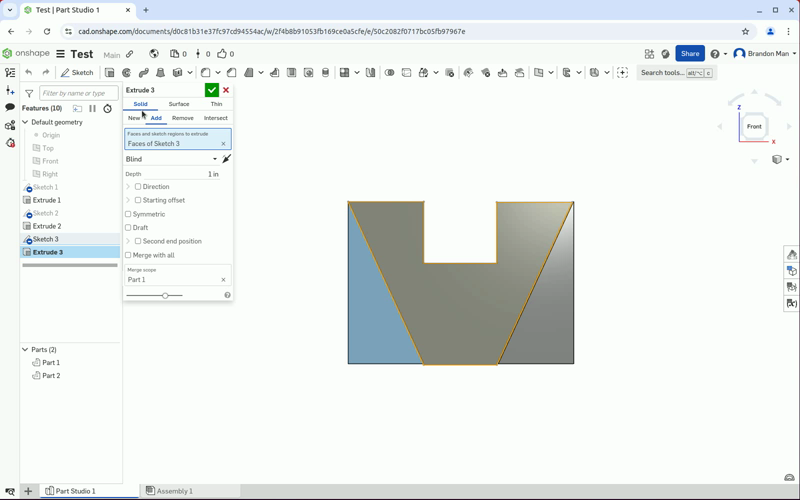
mouse_move(137, 120)
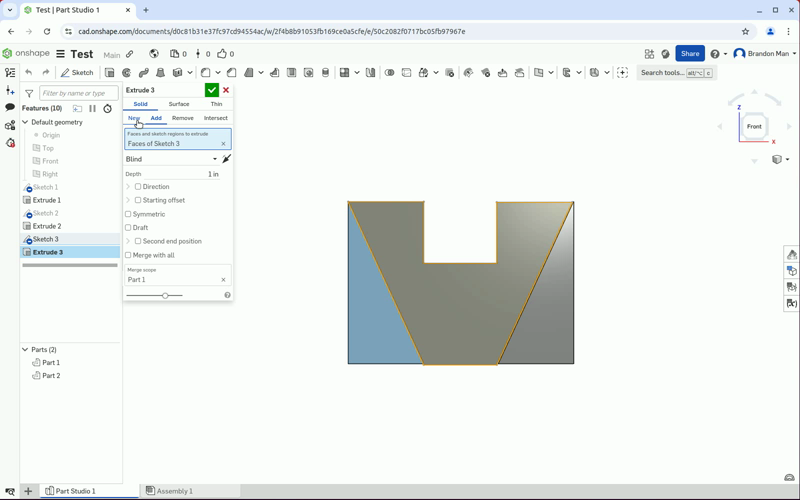
click(137, 120)
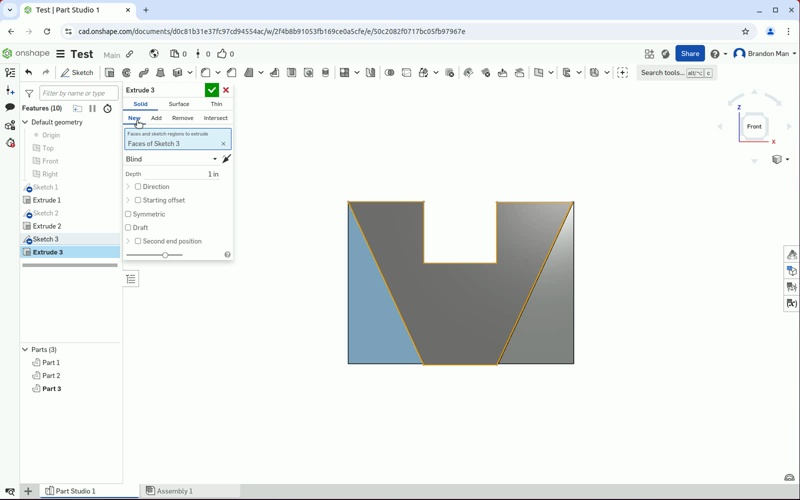
key(tab, 4)
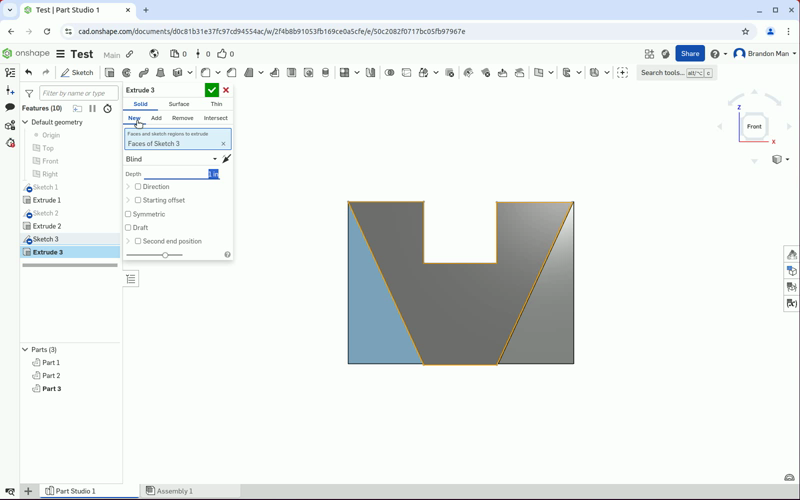
text(10.351)
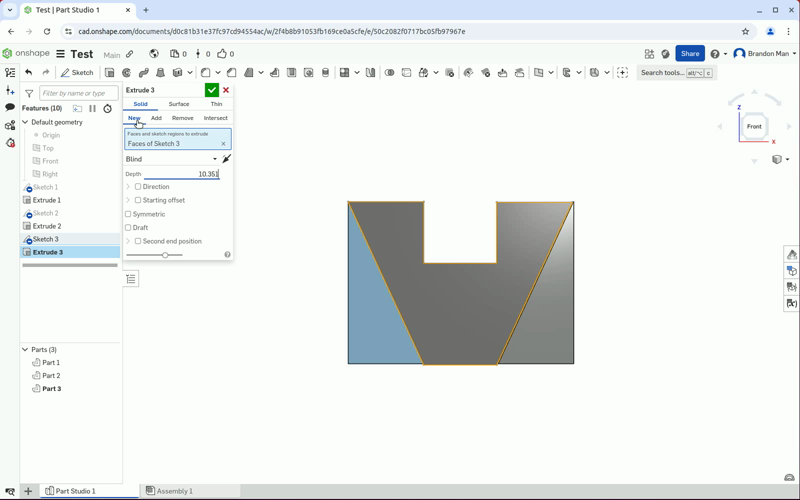
key(enter)
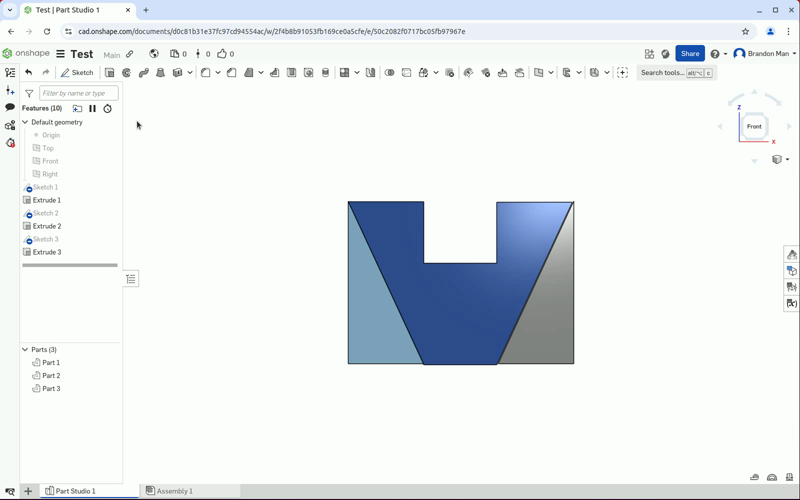
key(shift+h)
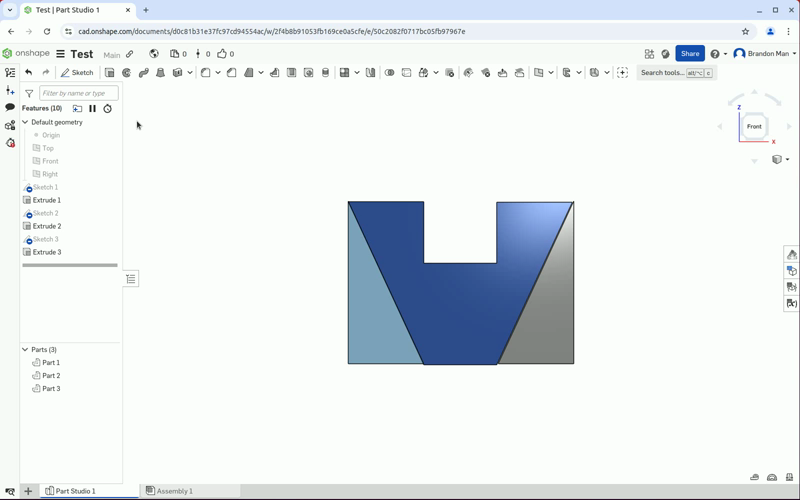
key(shift+h)
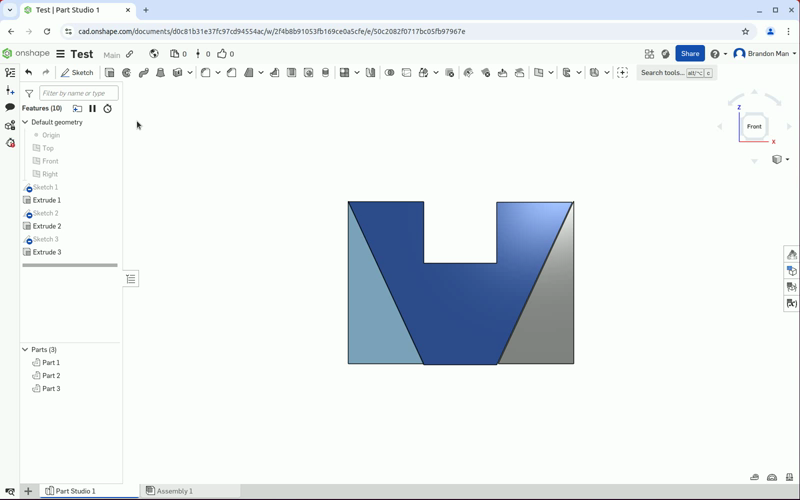
mouse_move(73, 189)
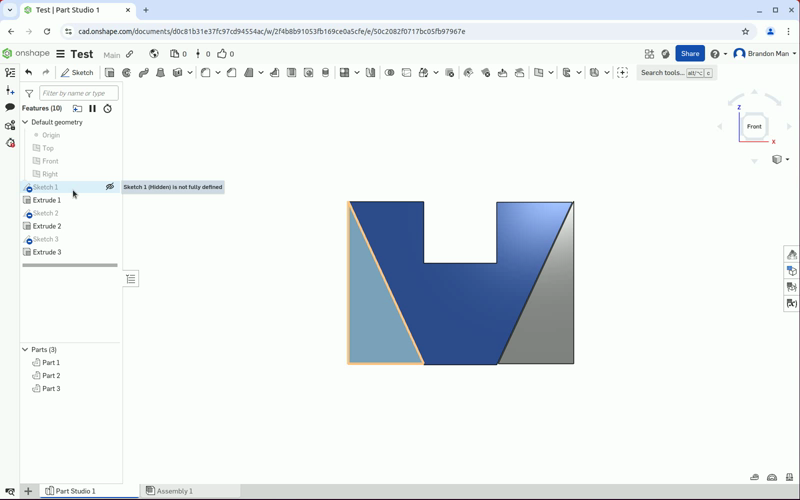
click(73, 189)
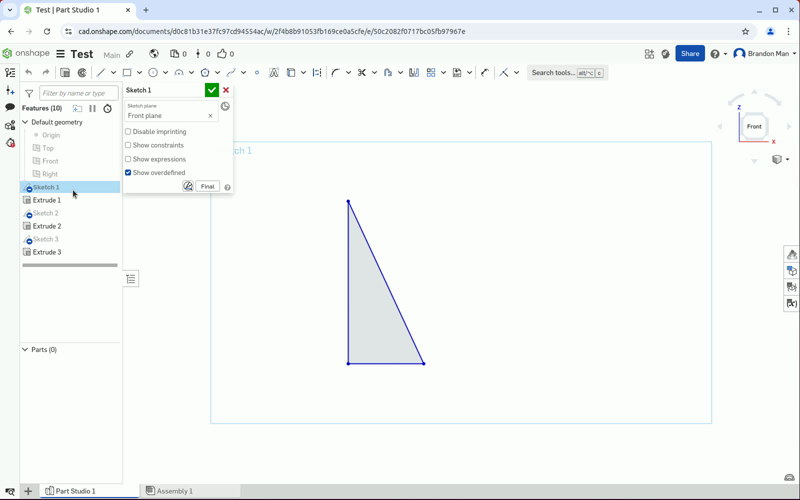
mouse_move(229, 92)
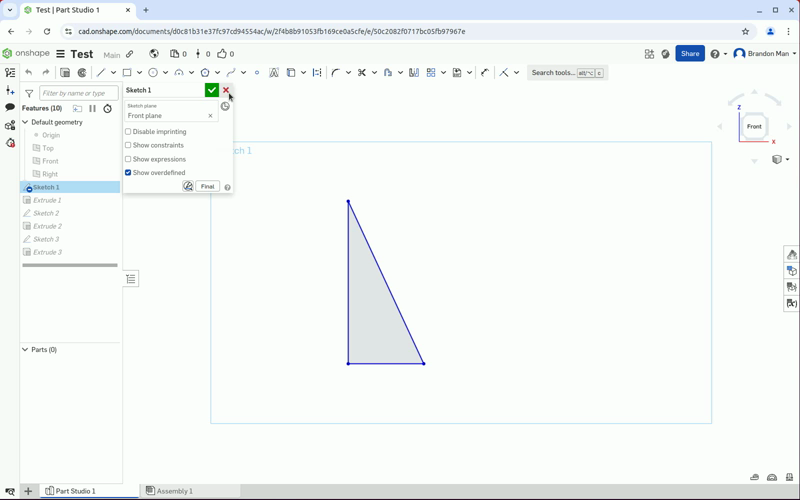
click(229, 92)
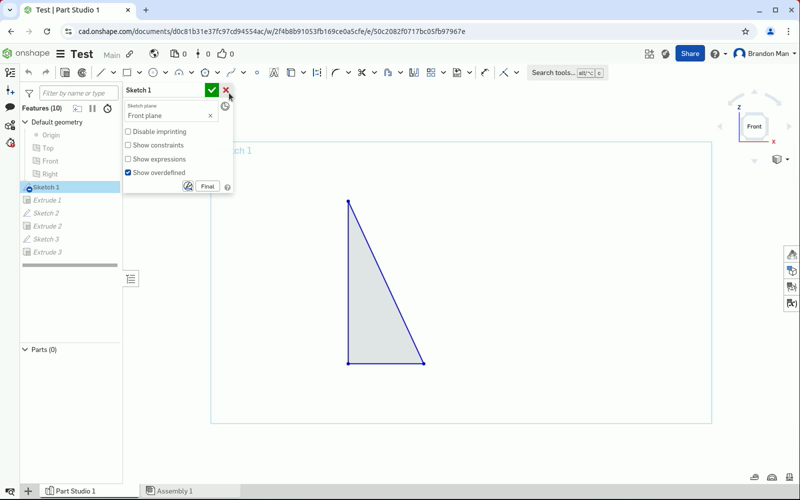
key(shift+s)
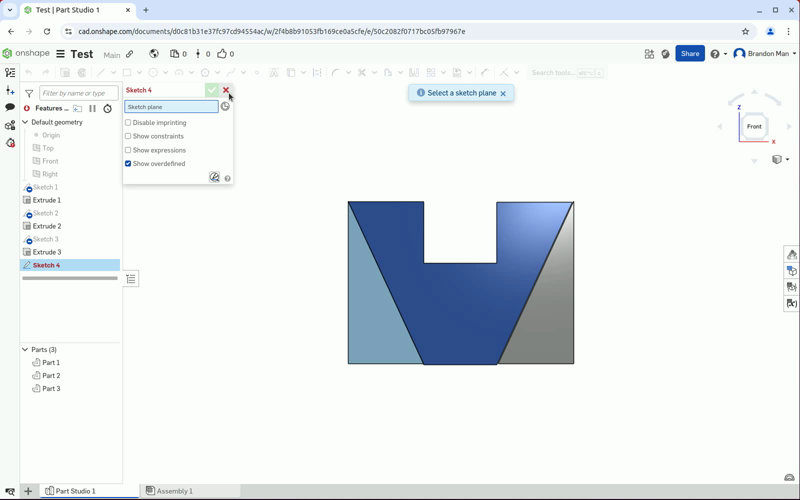
mouse_move(73, 163)
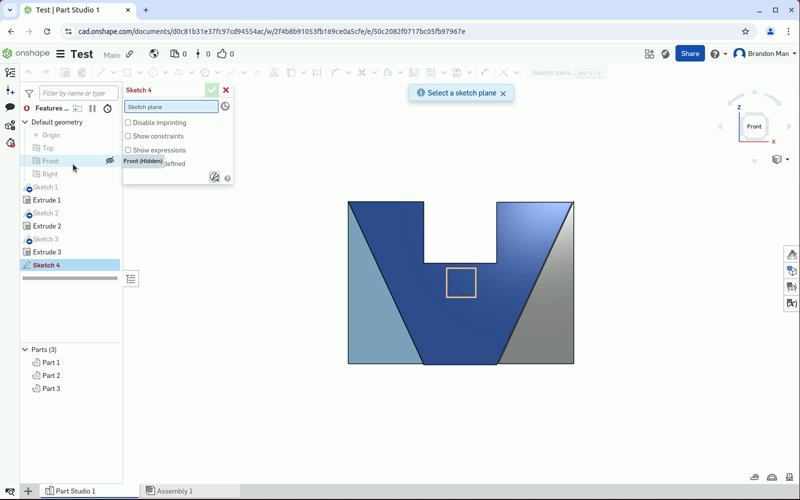
click(73, 163)
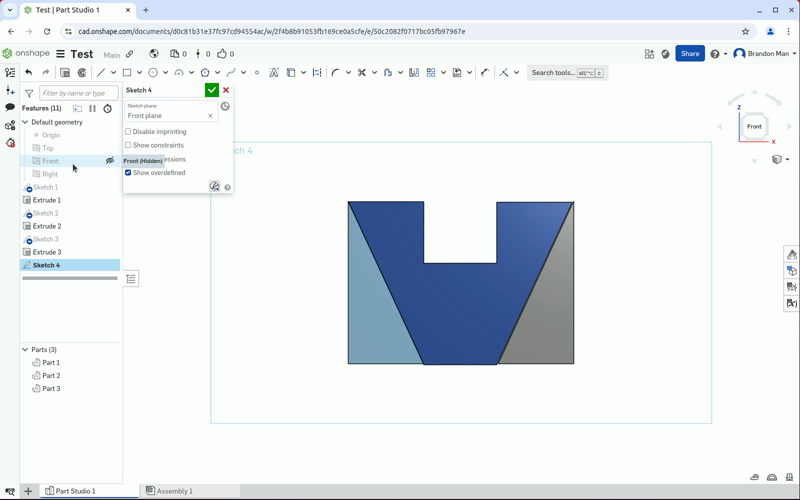
mouse_move(73, 352)
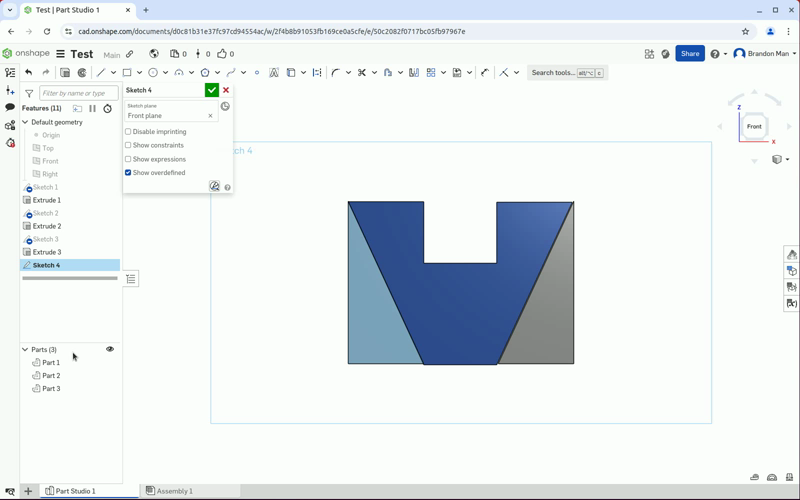
key(y)
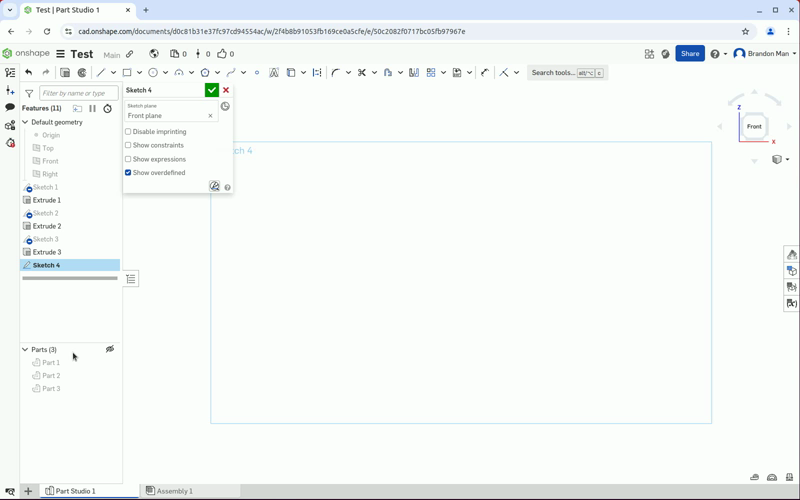
key(l)
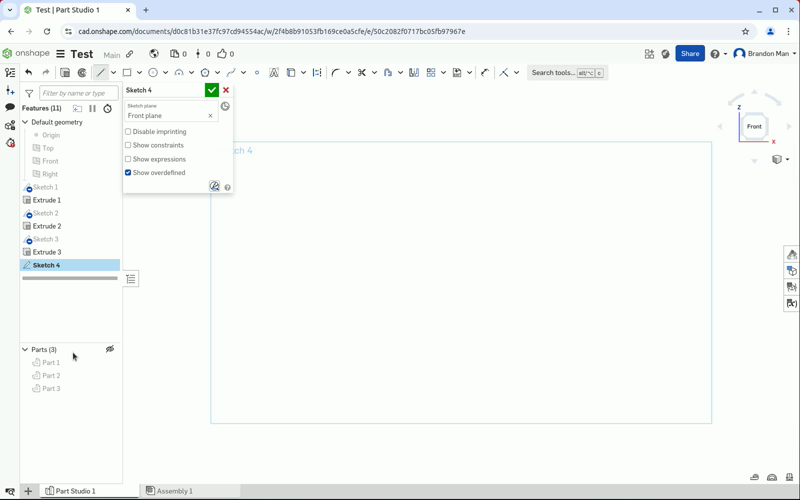
key_down(shift)
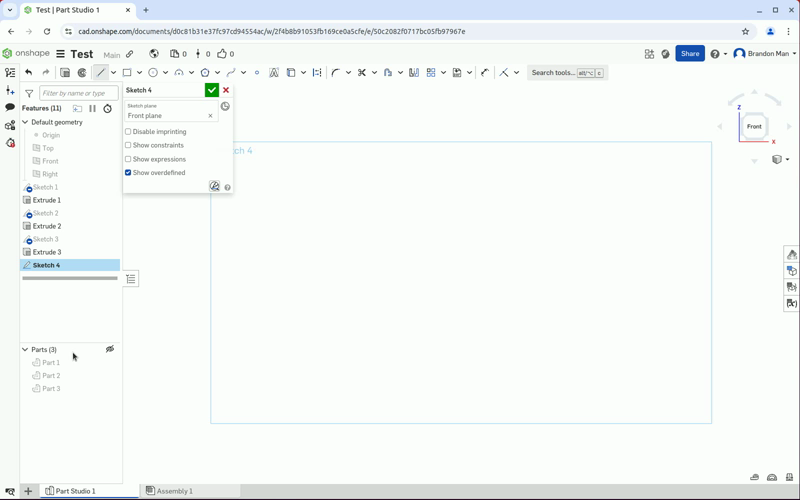
mouse_move(348, 363)
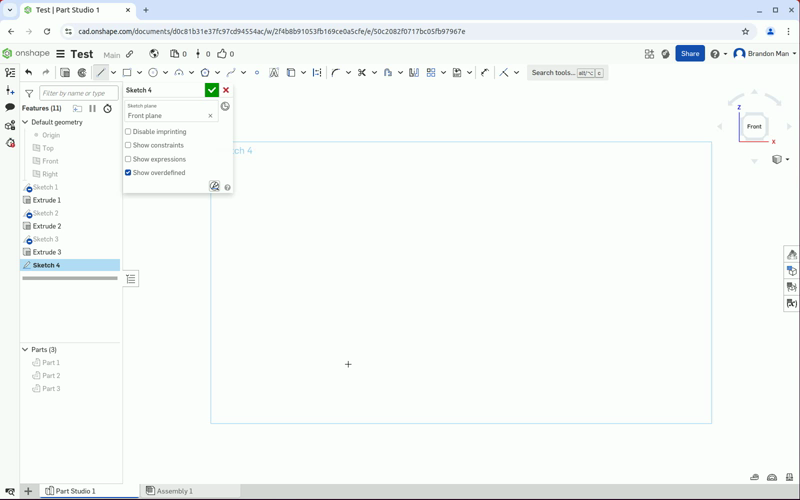
click(348, 363)
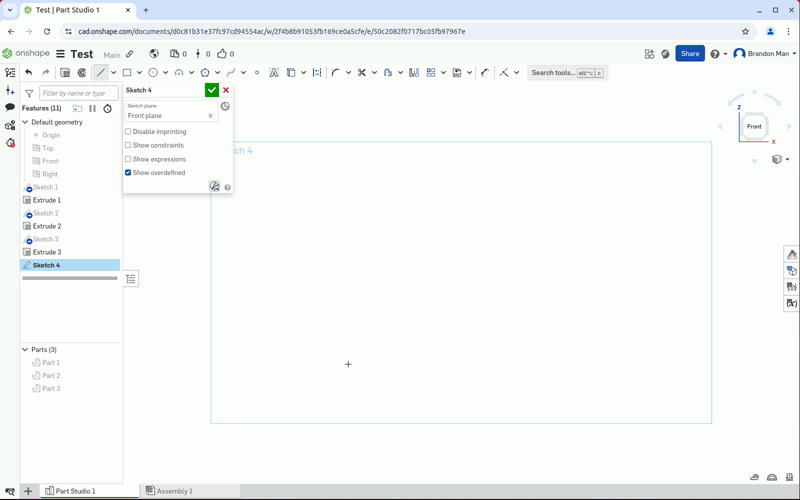
key_up(shift)
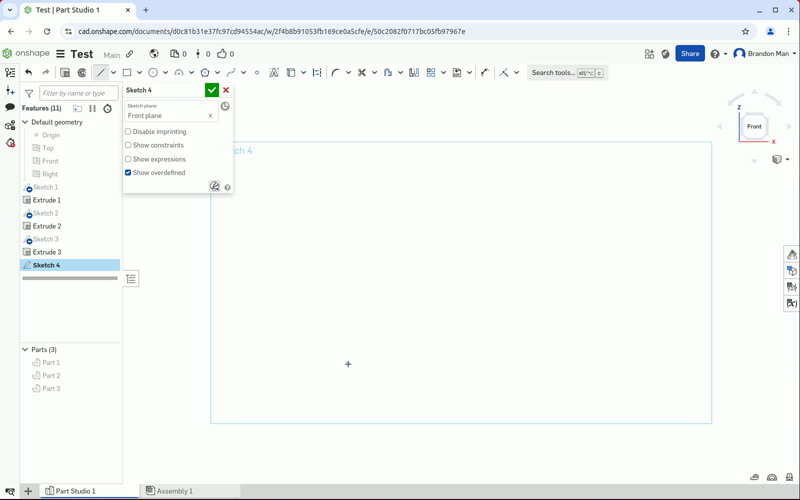
key_down(shift)
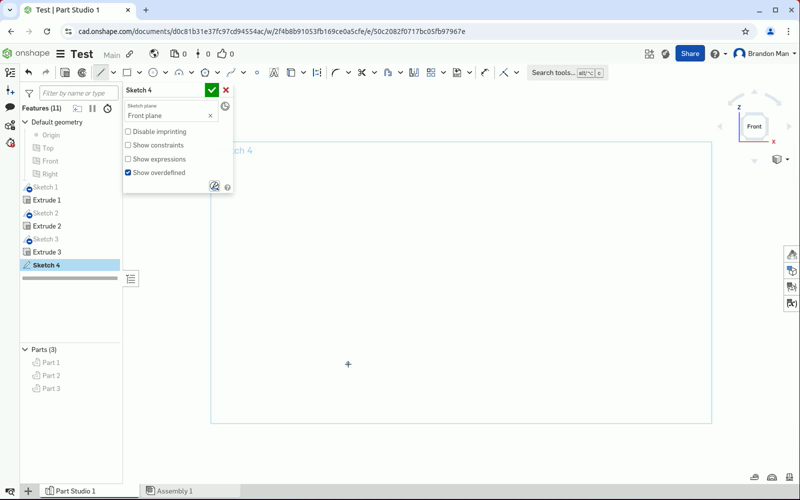
mouse_move(423, 363)
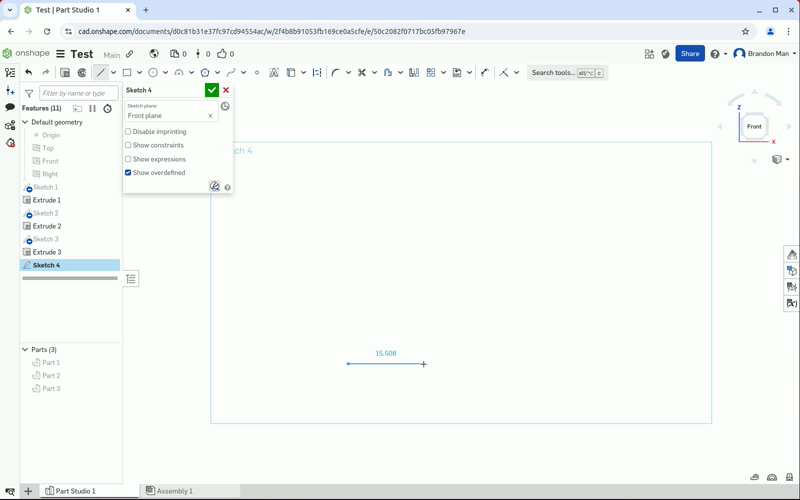
click(423, 363)
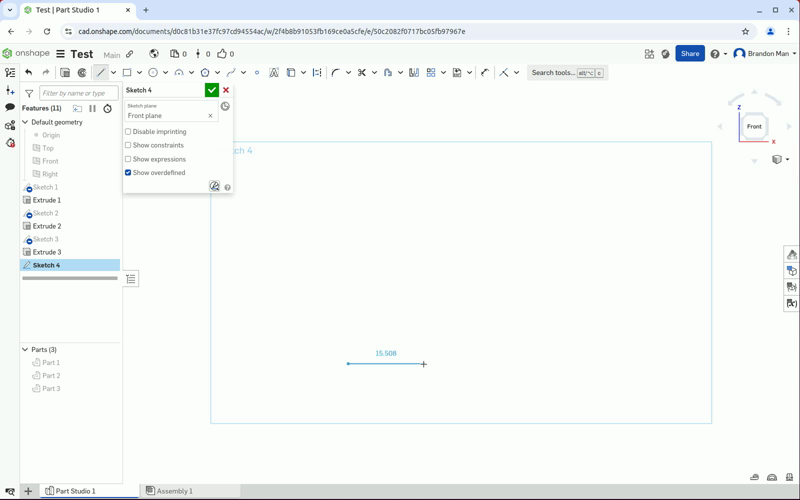
key_up(shift)
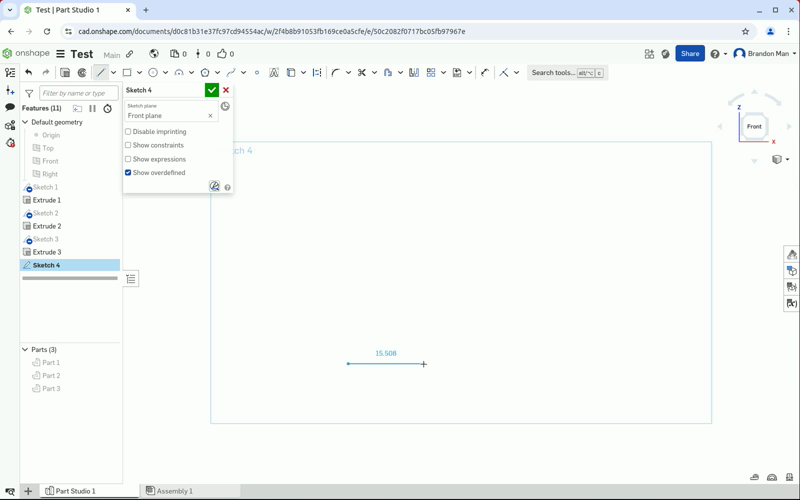
key_down(shift)
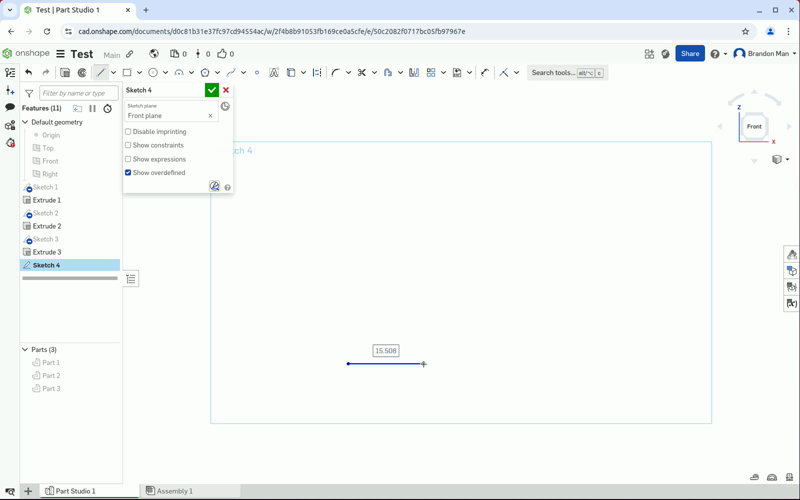
mouse_move(348, 201)
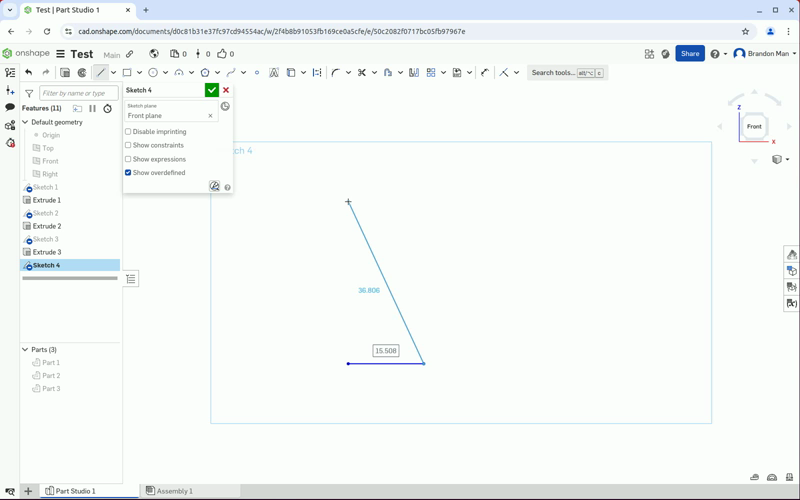
click(348, 201)
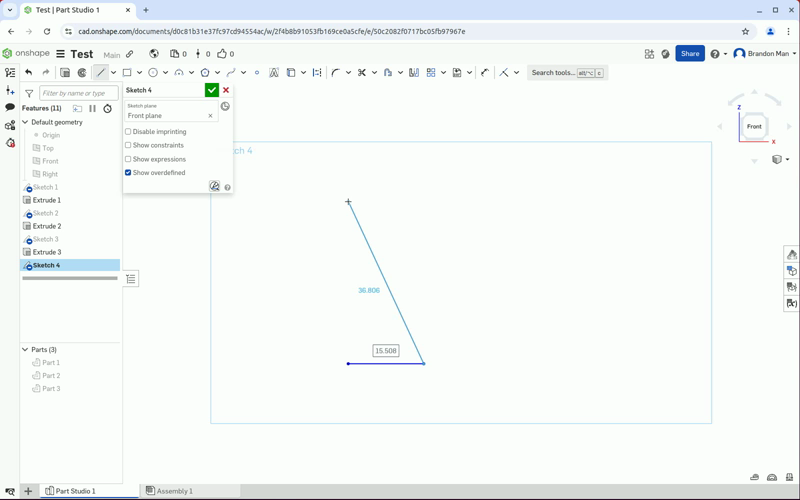
key_up(shift)
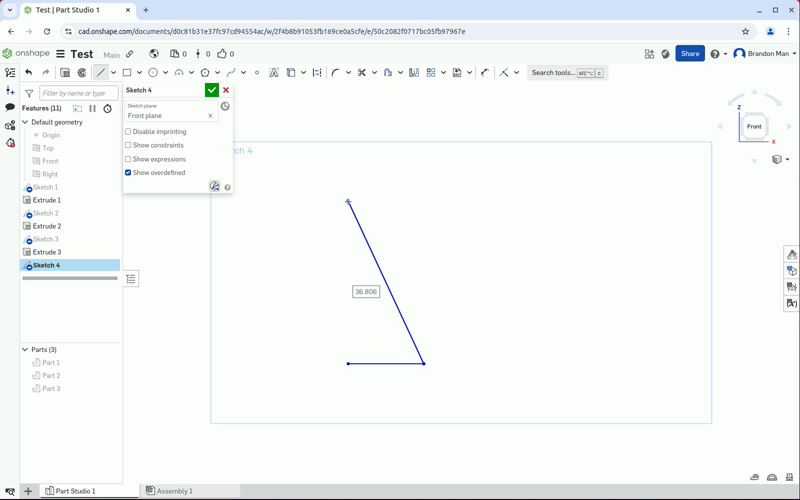
key_down(shift)
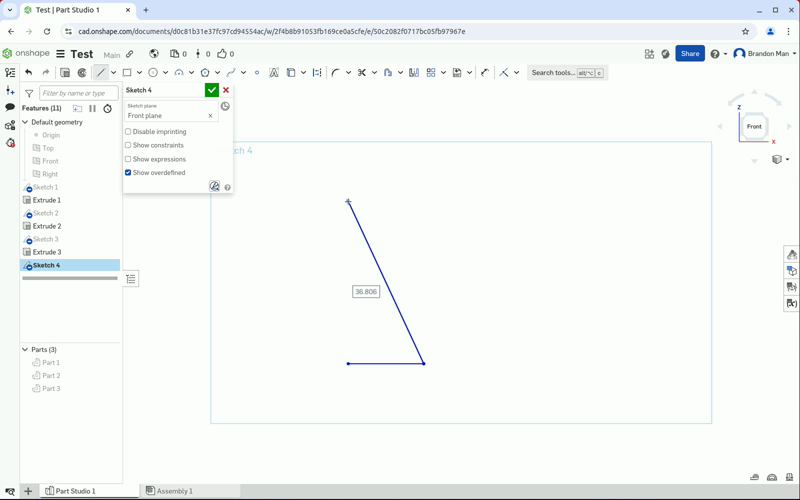
mouse_move(348, 363)
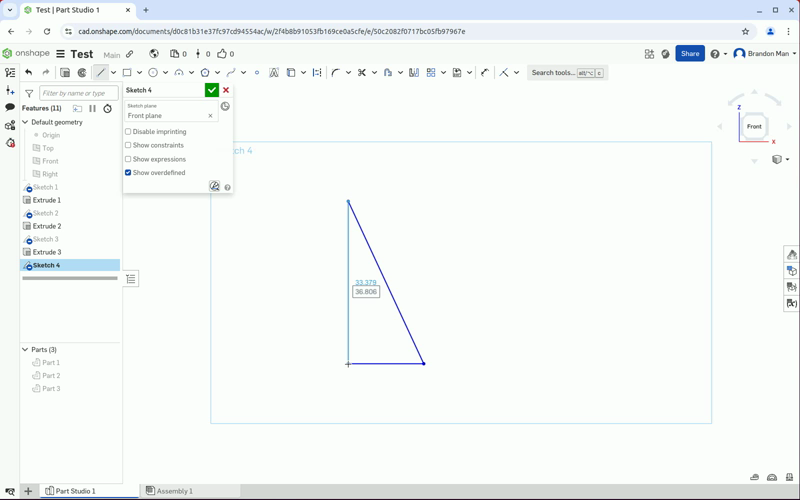
key_up(shift)
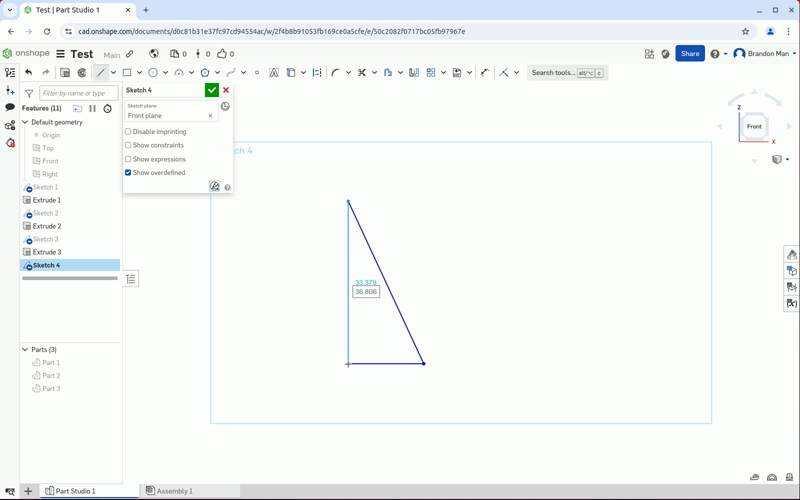
click(348, 363)
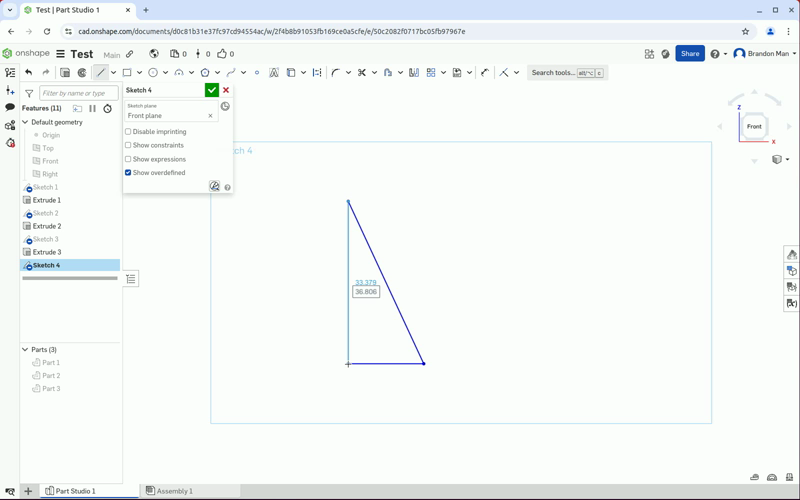
key(esc)
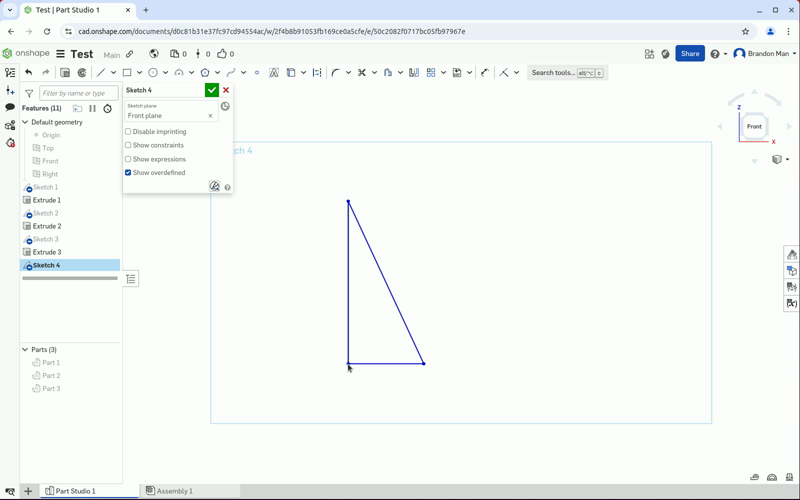
mouse_move(360, 337)
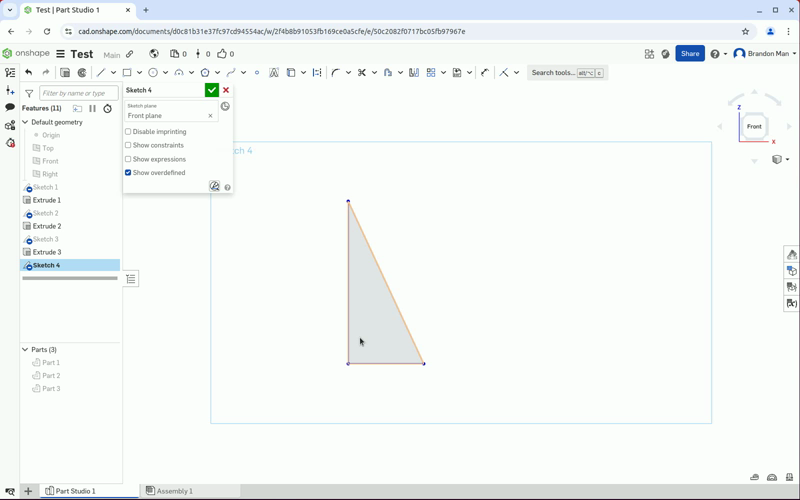
click(360, 337)
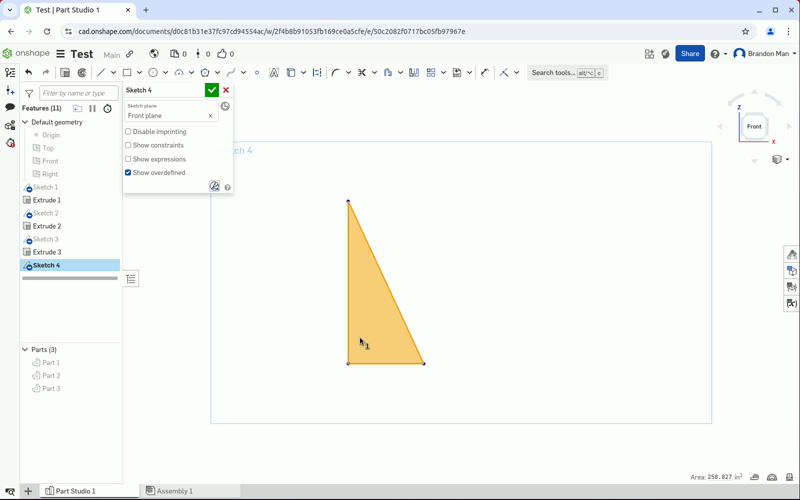
mouse_move(73, 352)
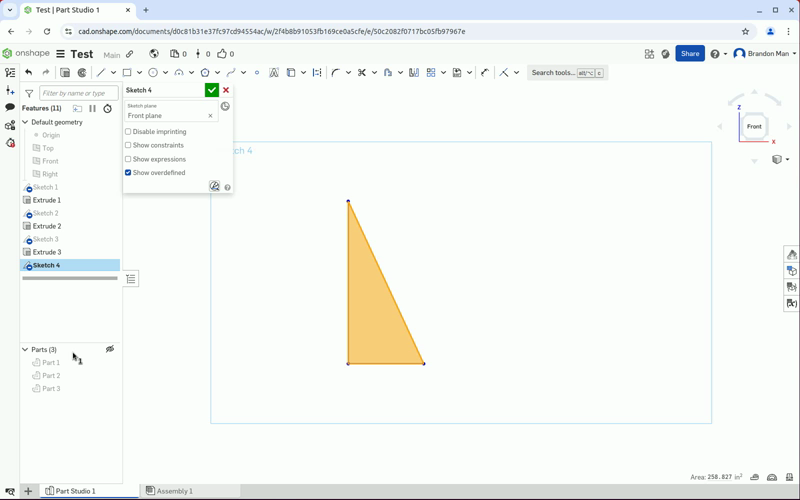
key(shift+y)
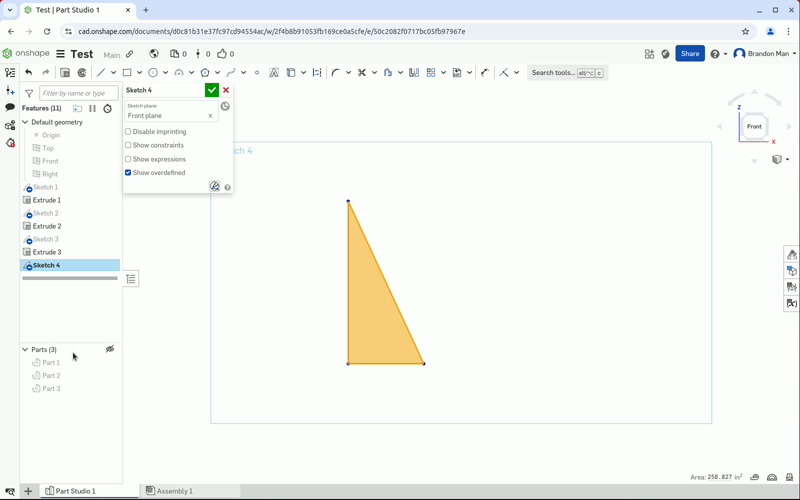
key(shift+e)
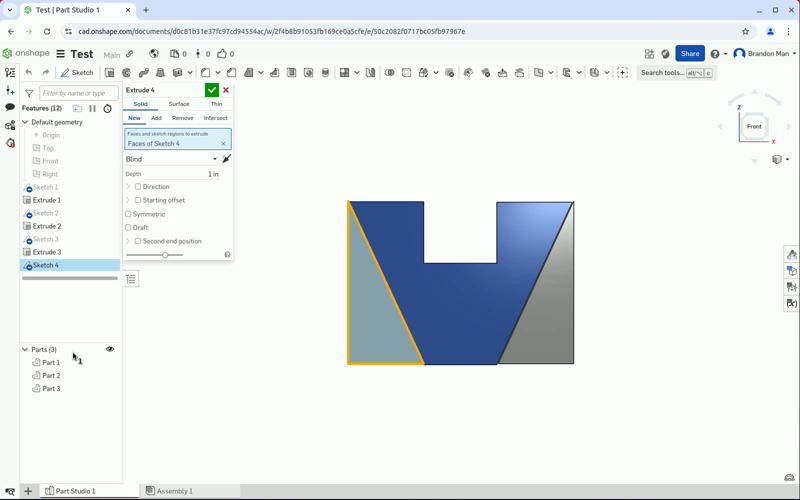
mouse_move(143, 106)
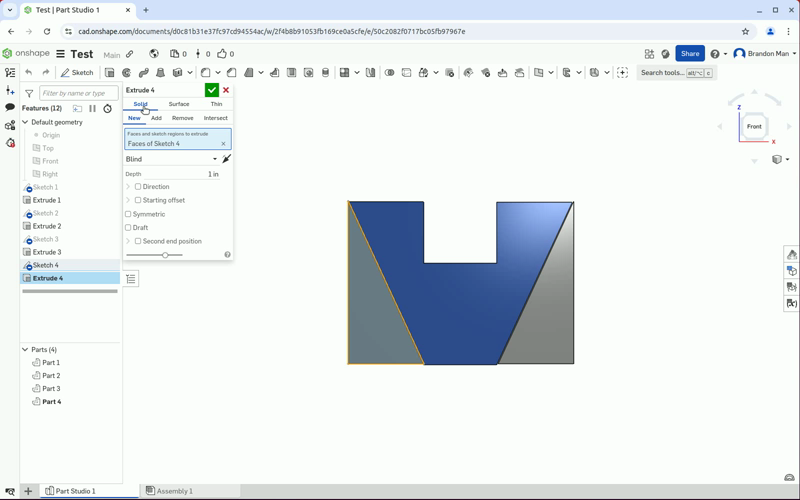
click(143, 106)
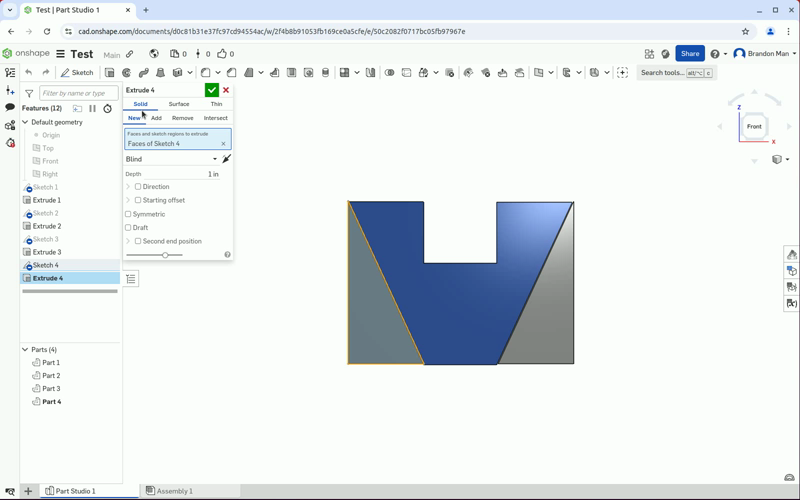
mouse_move(137, 120)
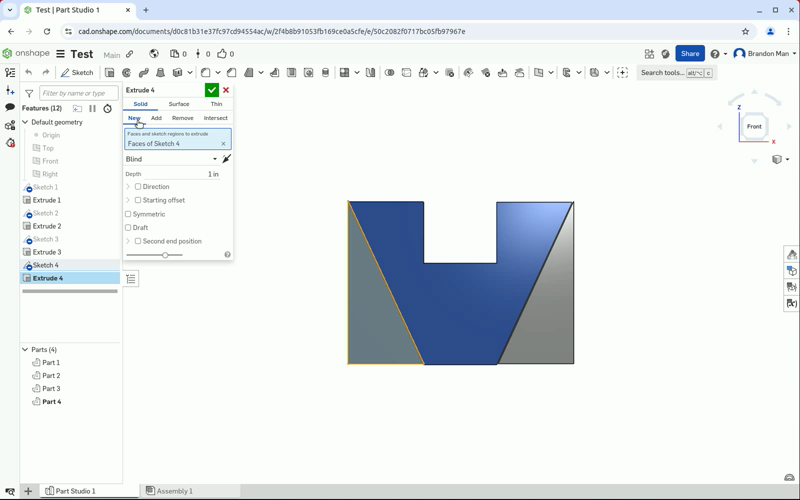
click(137, 120)
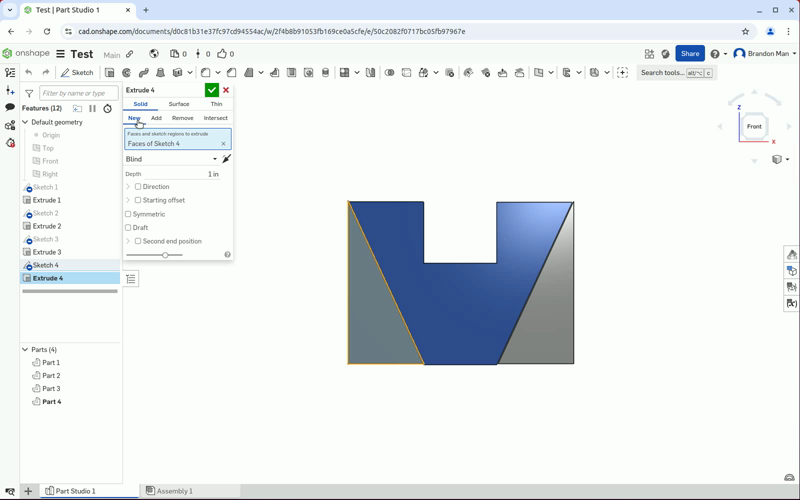
key(tab, 4)
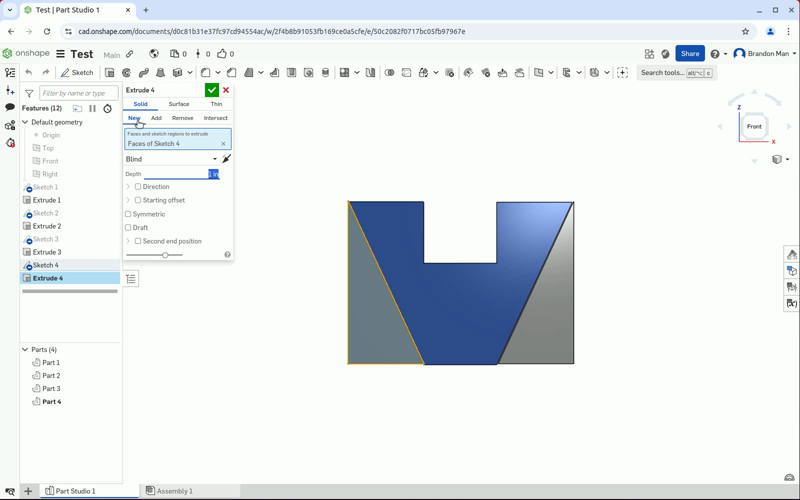
text(-10.351)
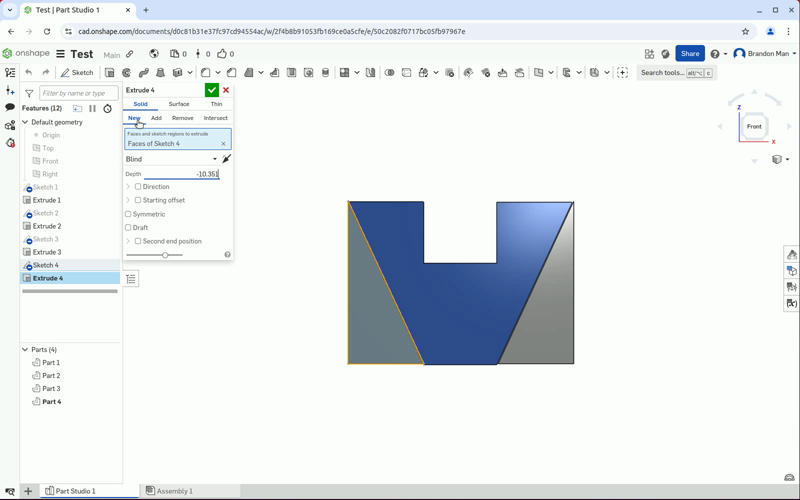
key(enter)
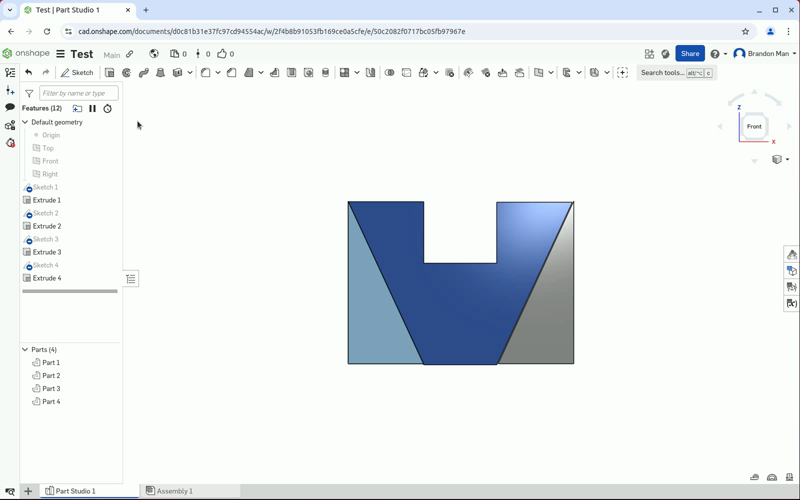
key(shift+h)
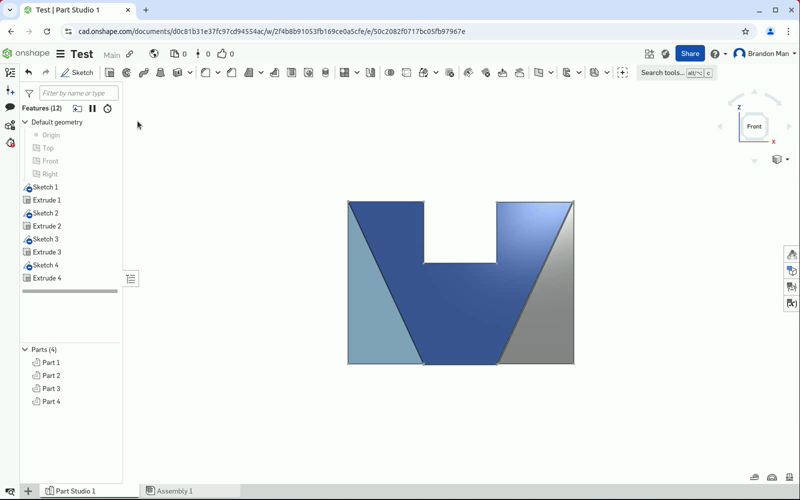
key(shift+h)
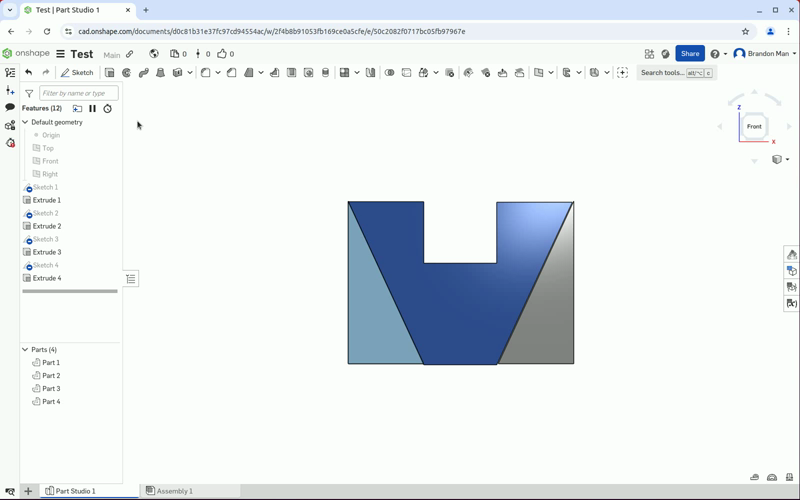
mouse_move(73, 189)
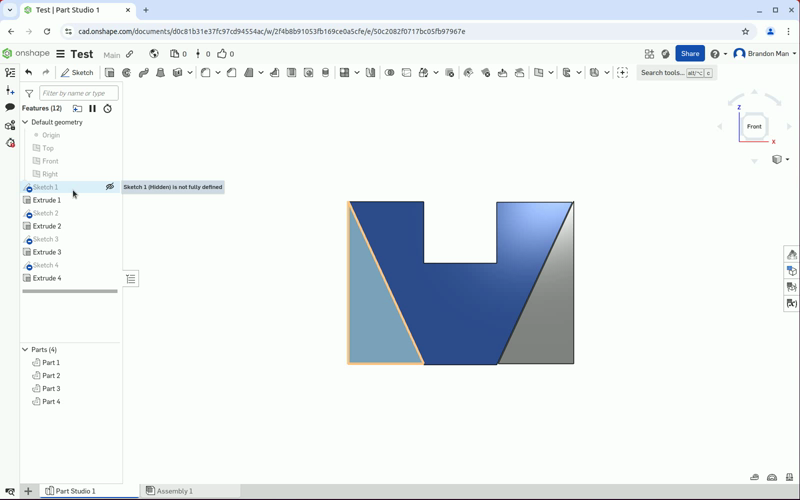
click(73, 189)
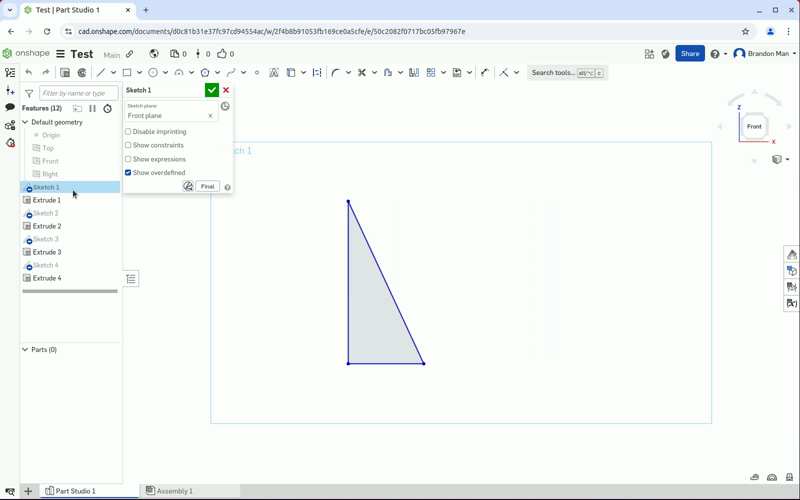
mouse_move(229, 92)
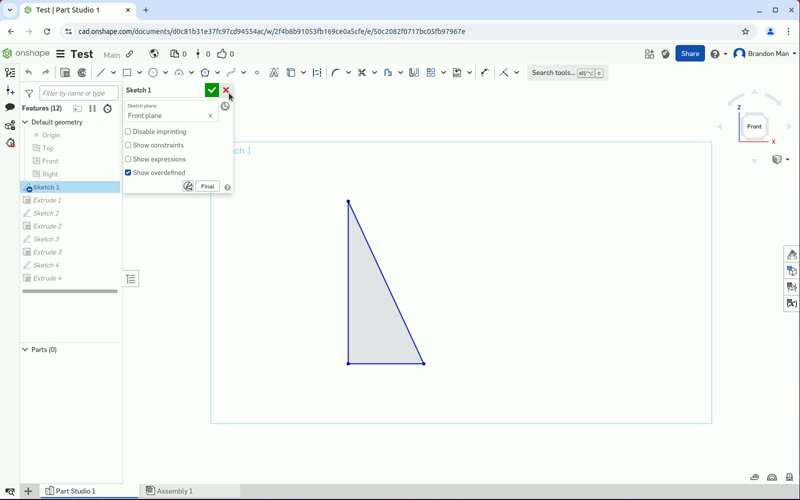
click(229, 92)
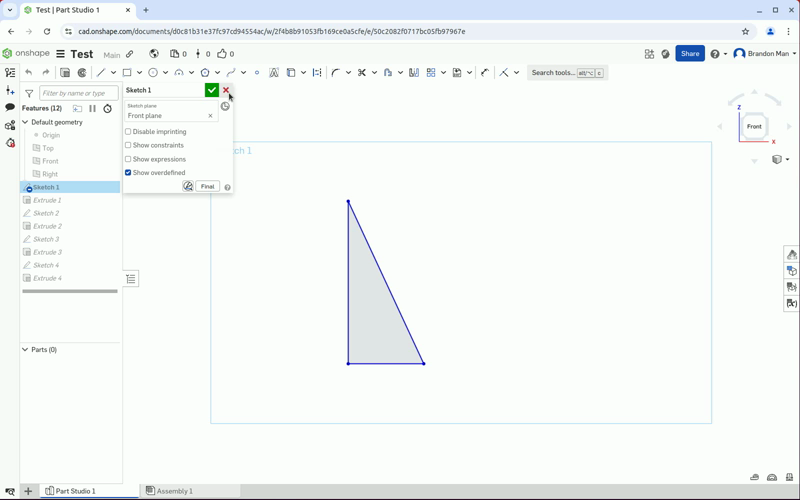
key(shift+s)
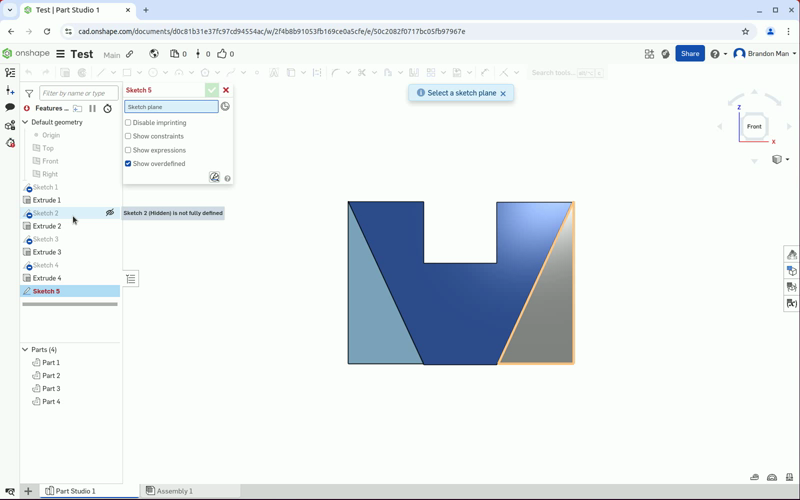
scroll(3)
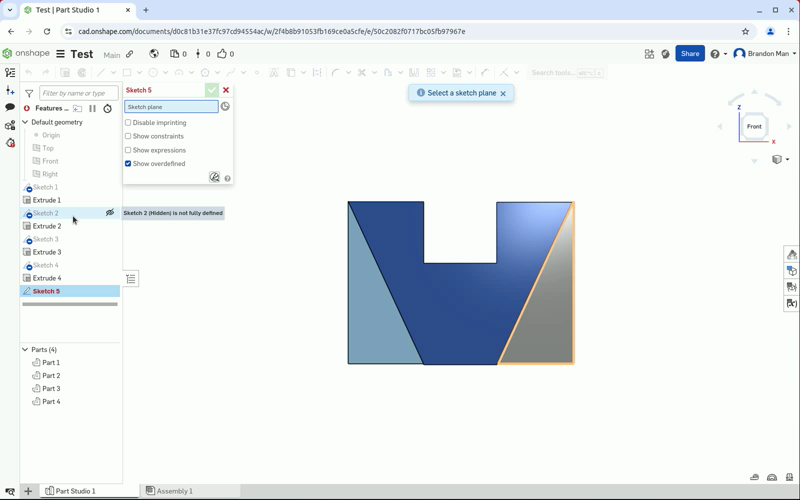
mouse_move(73, 163)
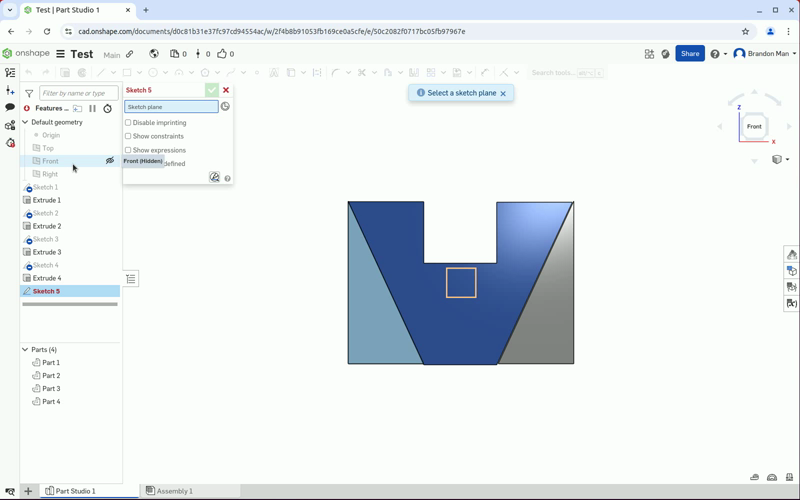
click(73, 163)
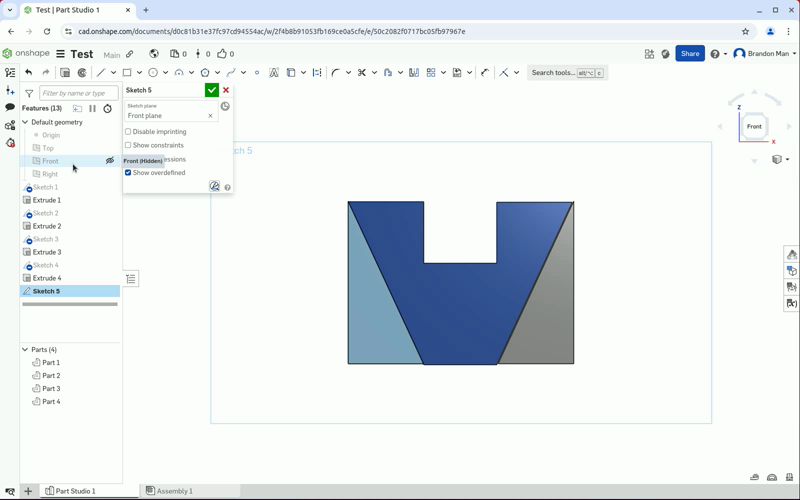
mouse_move(73, 352)
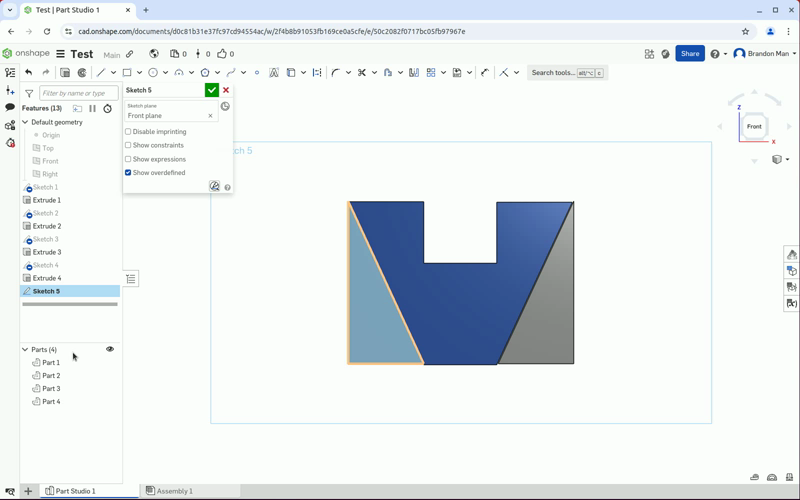
key(y)
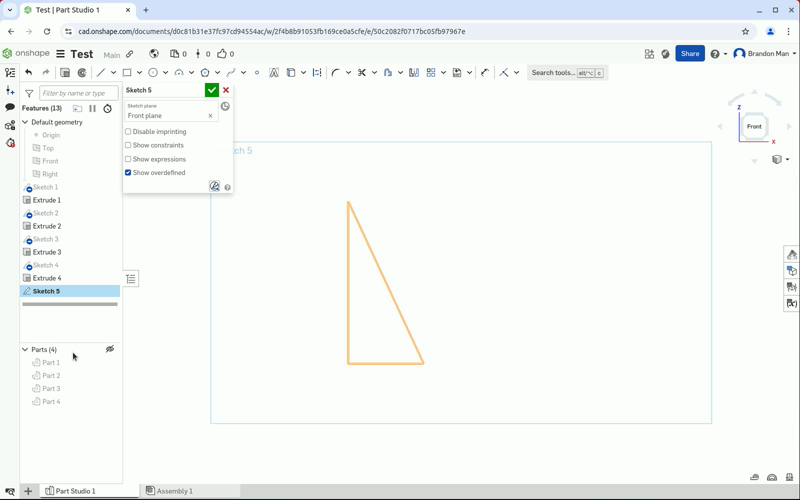
key(l)
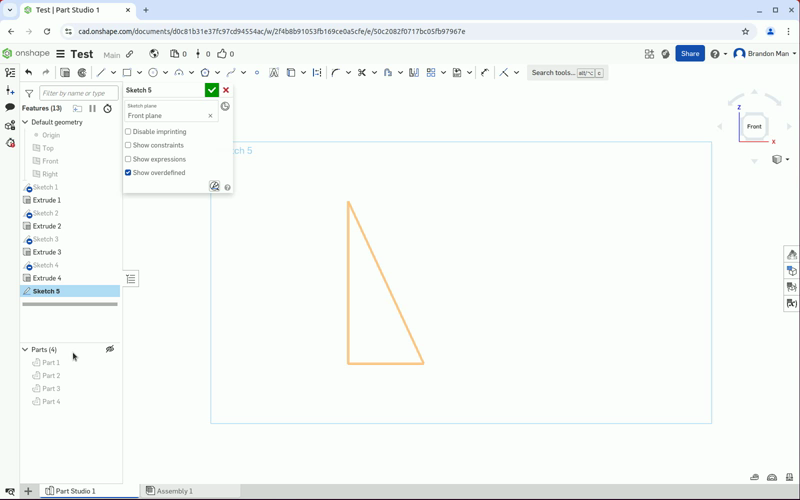
key_down(shift)
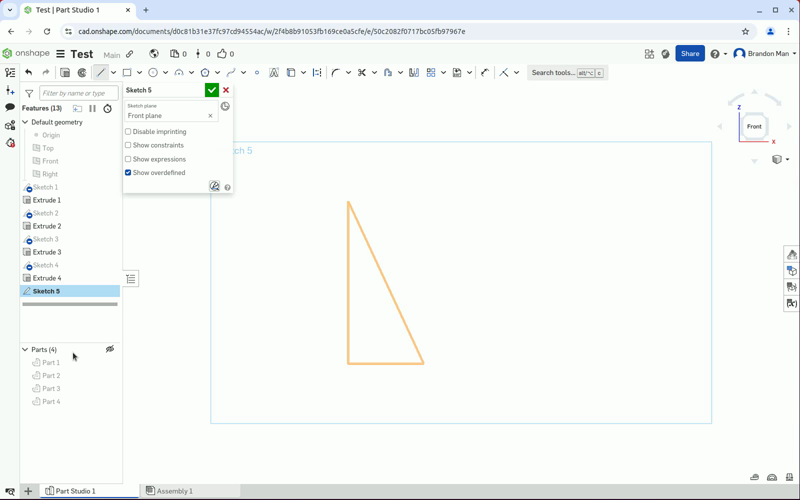
mouse_move(498, 363)
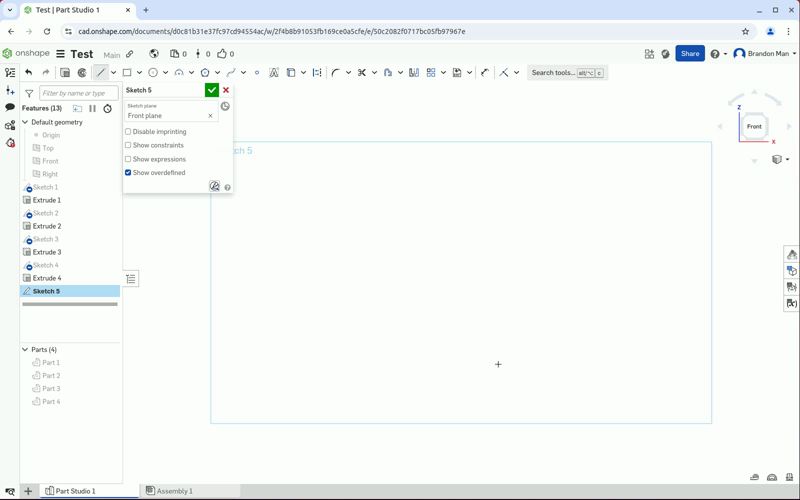
click(498, 363)
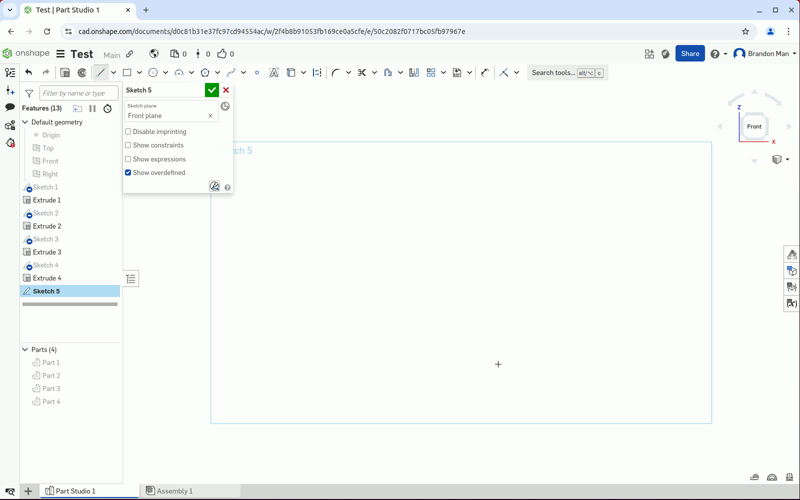
key_up(shift)
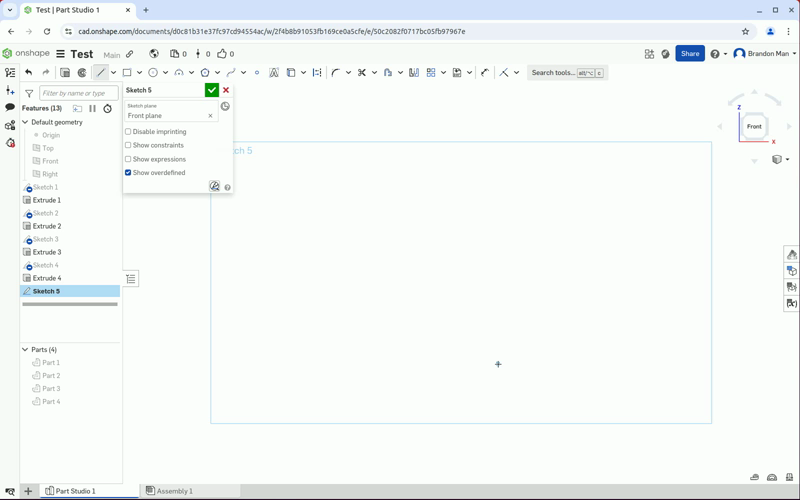
key_down(shift)
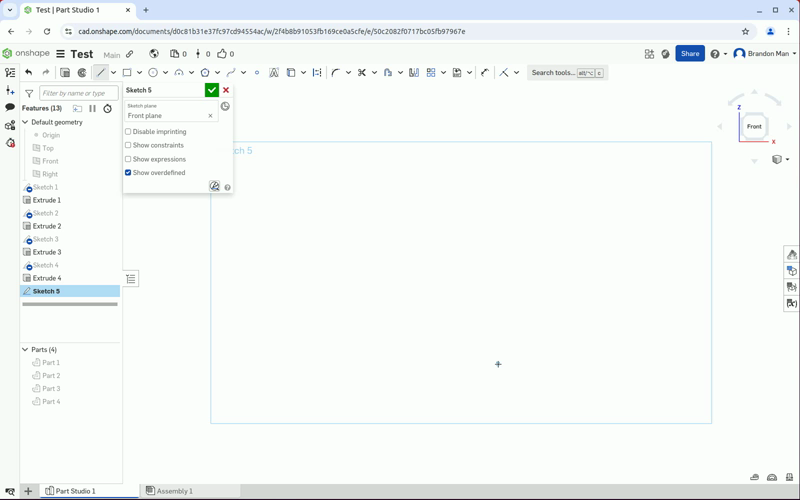
mouse_move(573, 363)
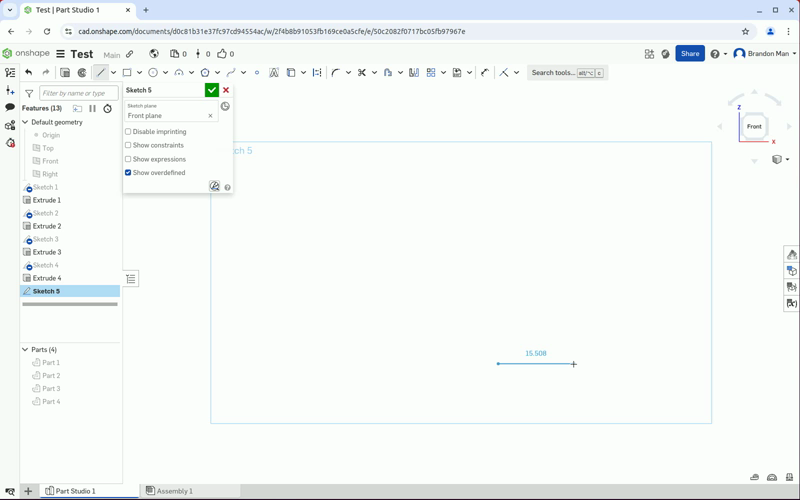
click(573, 363)
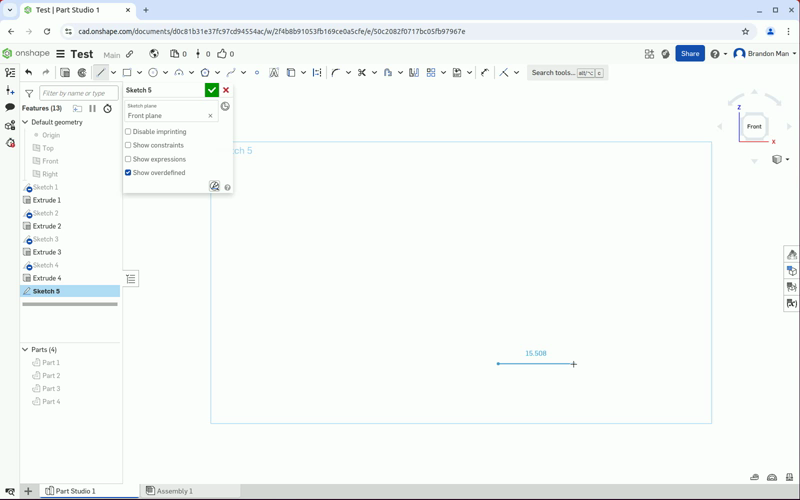
key_up(shift)
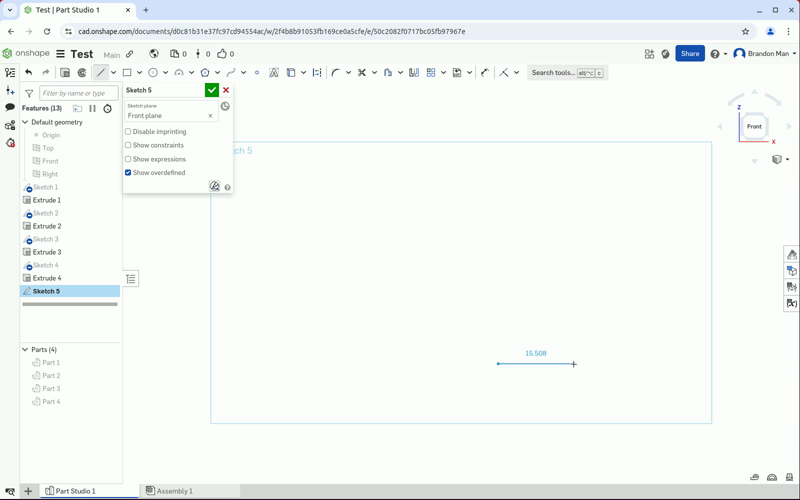
key_down(shift)
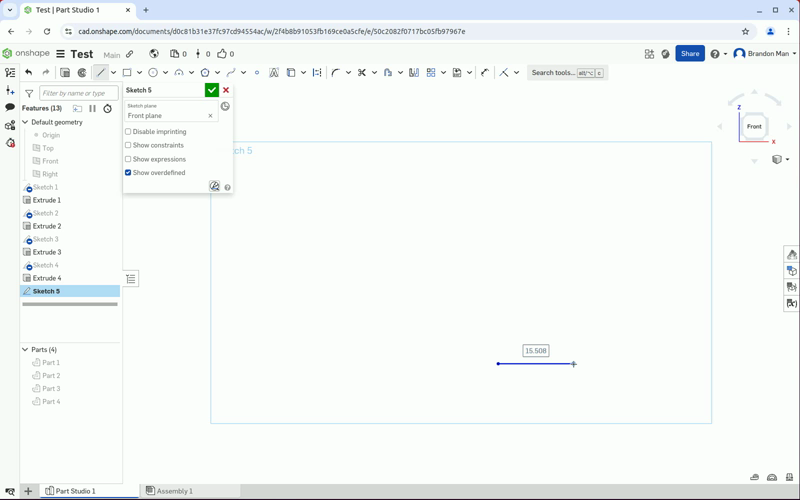
mouse_move(573, 201)
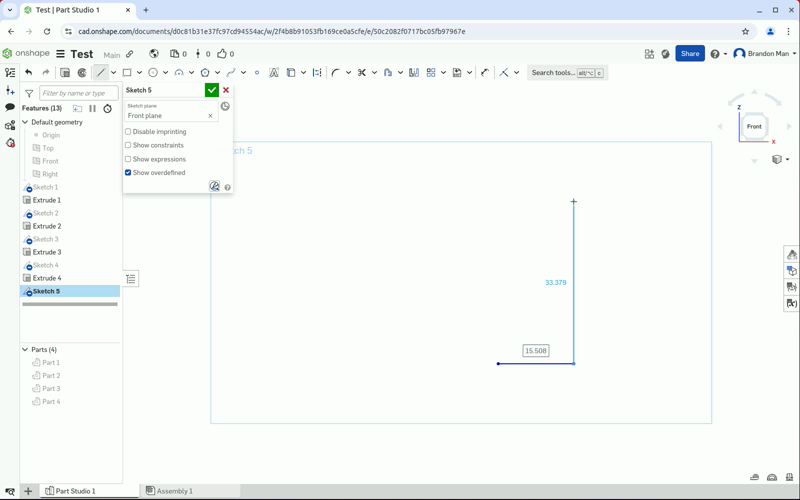
click(573, 201)
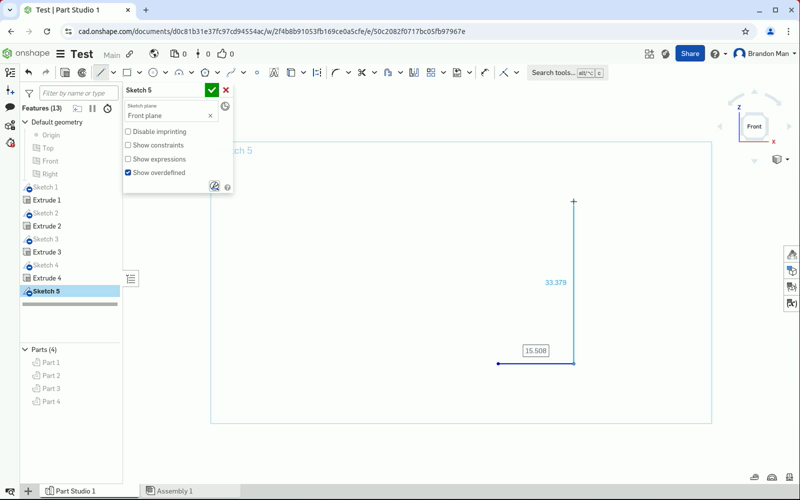
key_up(shift)
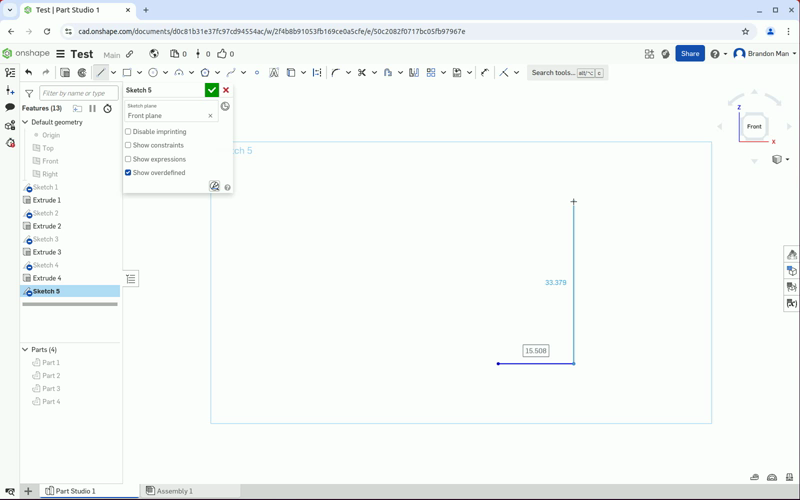
key_down(shift)
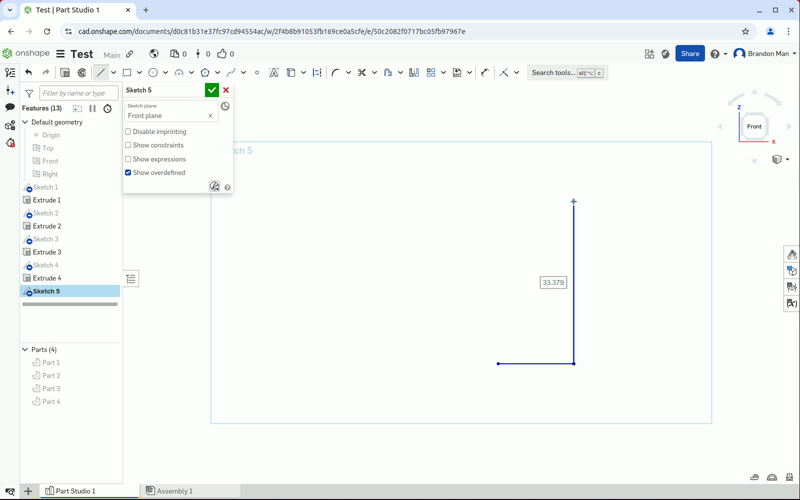
mouse_move(498, 363)
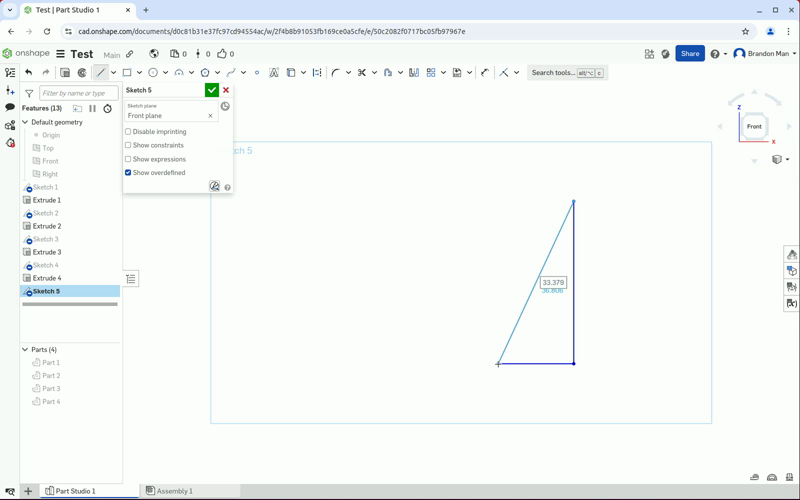
key_up(shift)
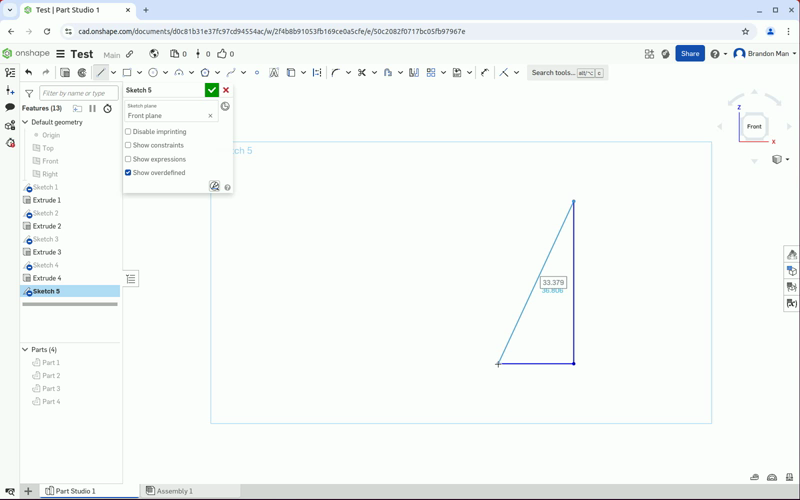
click(498, 363)
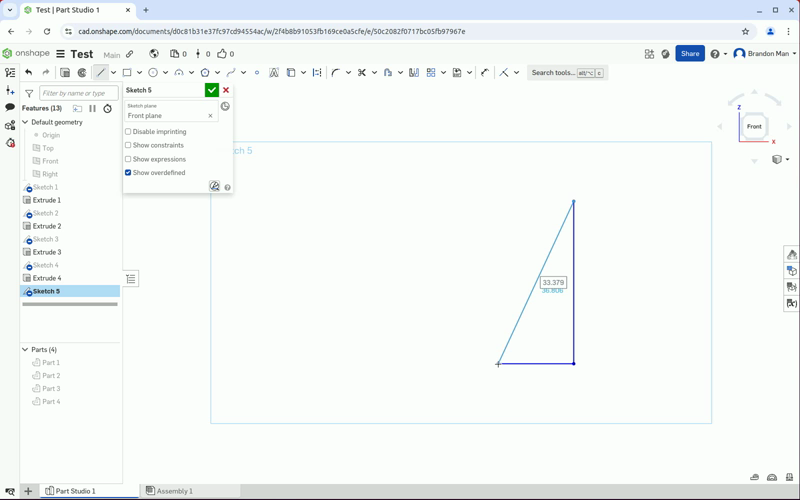
key(esc)
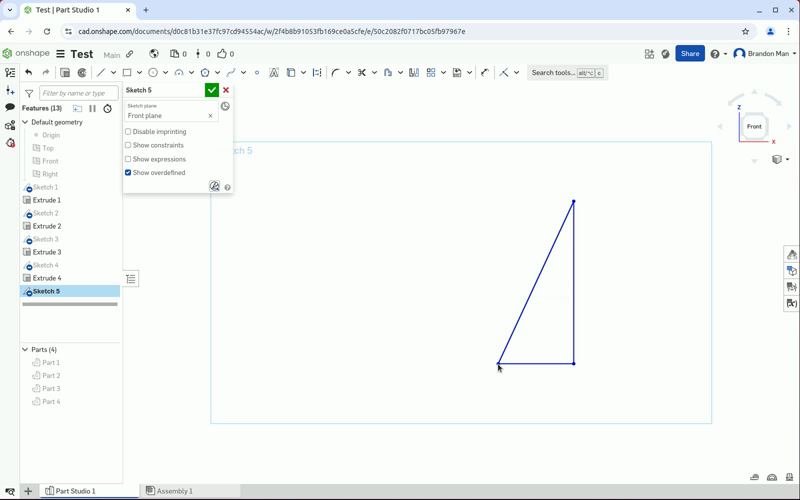
mouse_move(524, 332)
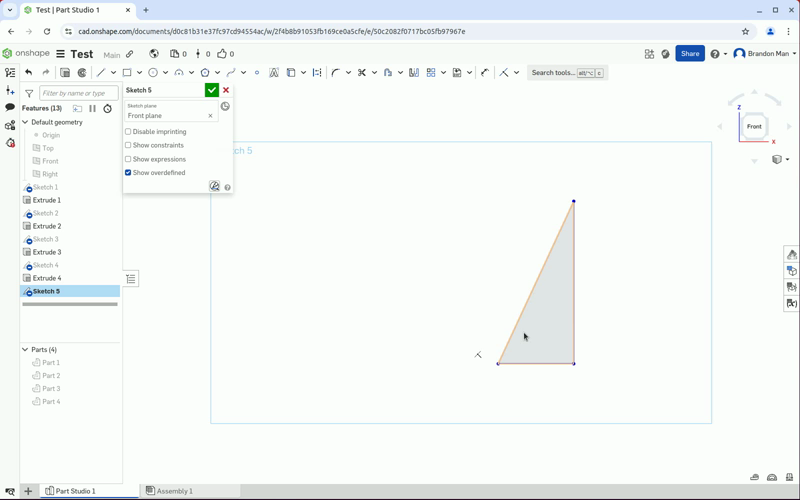
click(524, 332)
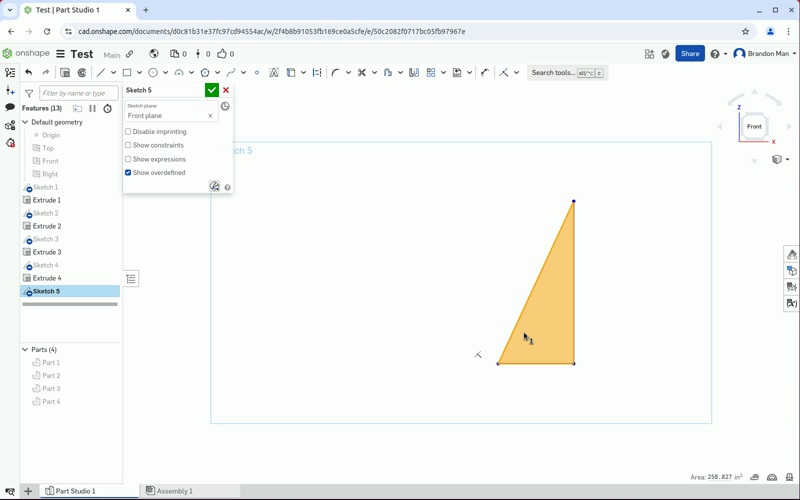
mouse_move(73, 352)
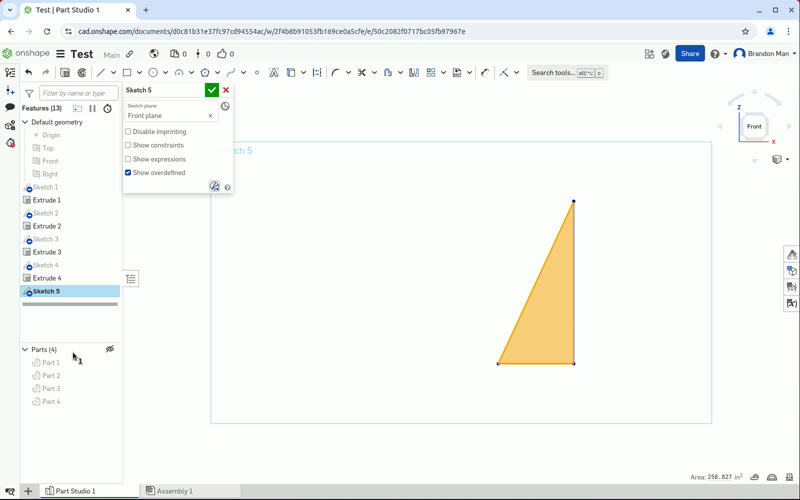
key(shift+y)
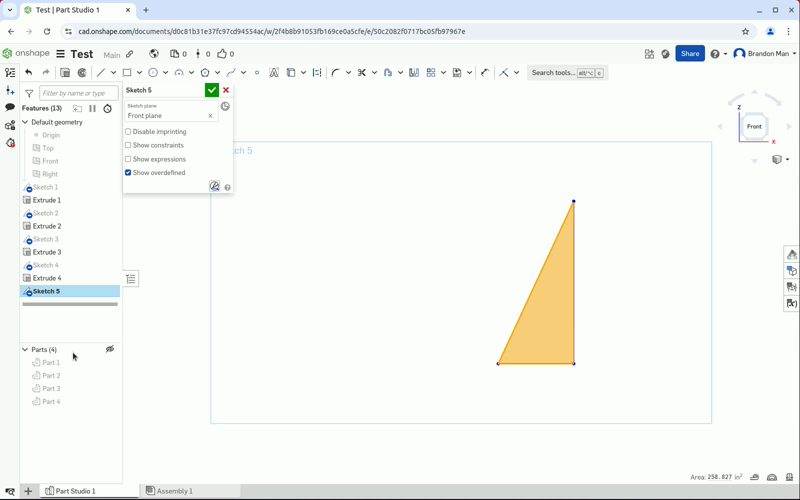
key(shift+e)
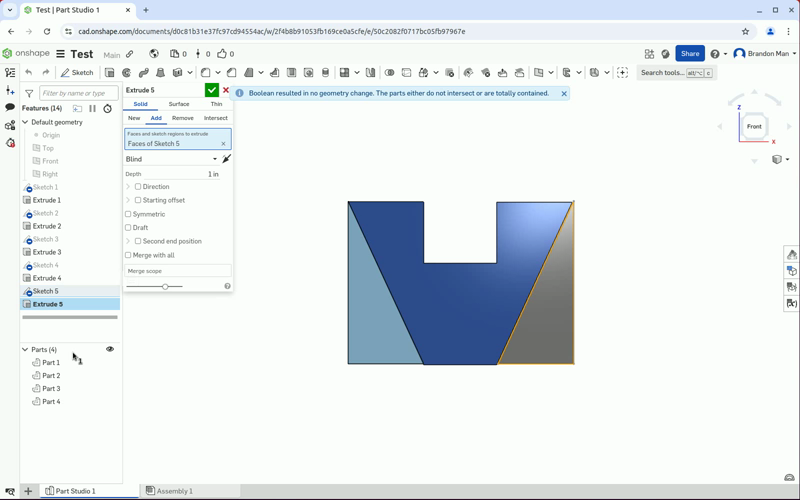
mouse_move(143, 106)
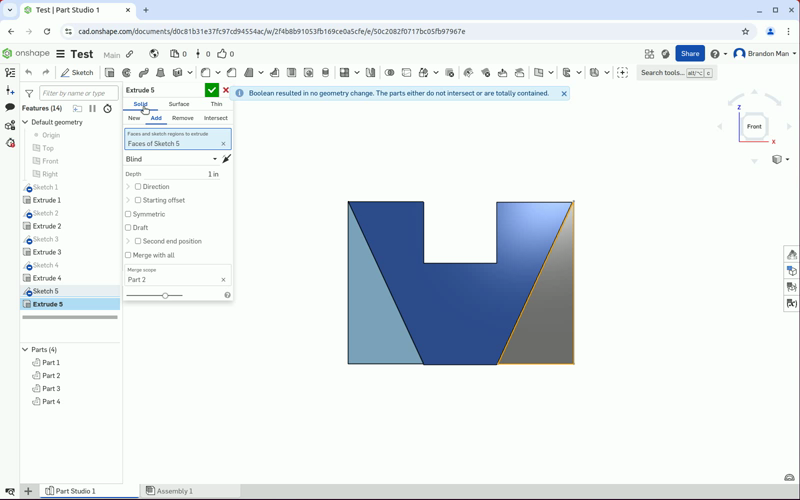
click(143, 106)
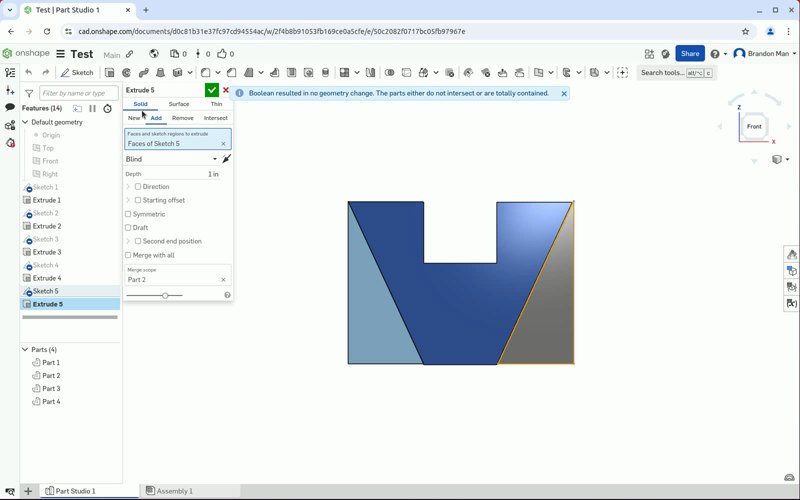
mouse_move(137, 120)
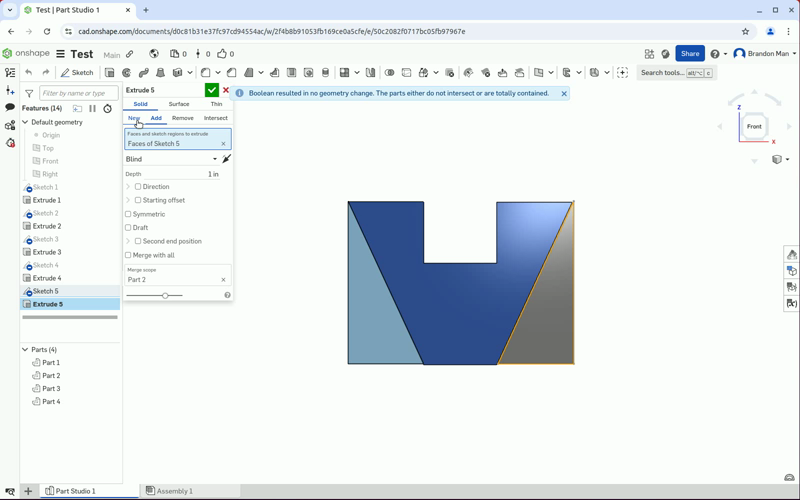
click(137, 120)
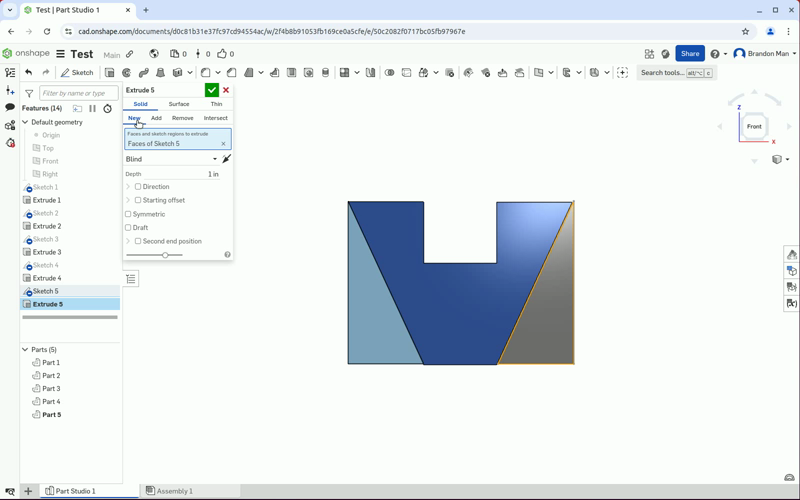
key(tab, 4)
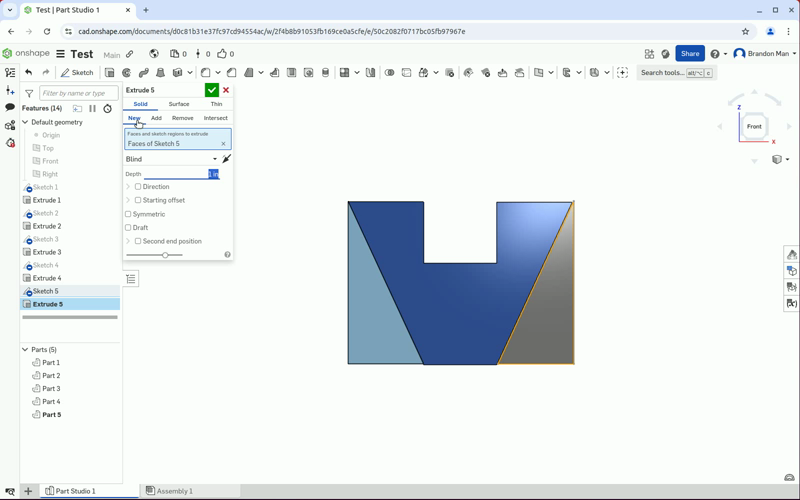
text(-10.351)
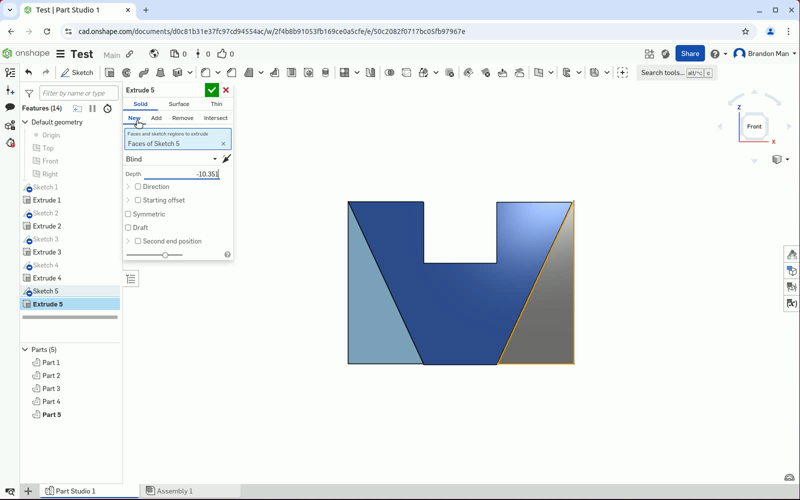
key(enter)
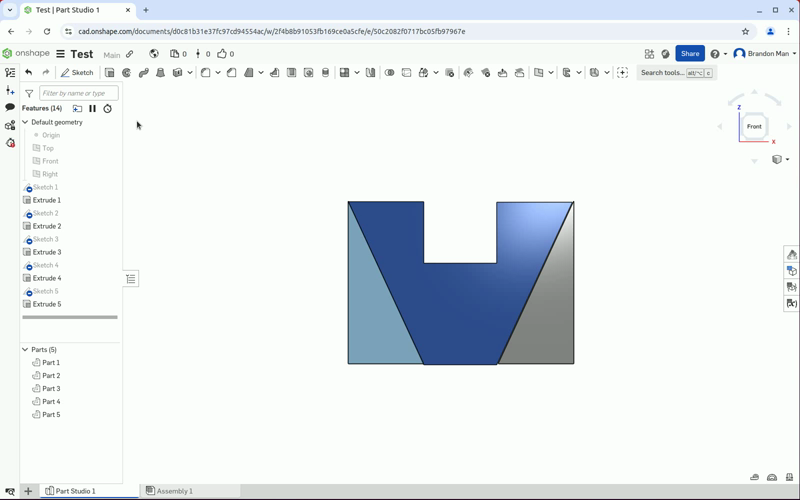
key(shift+h)
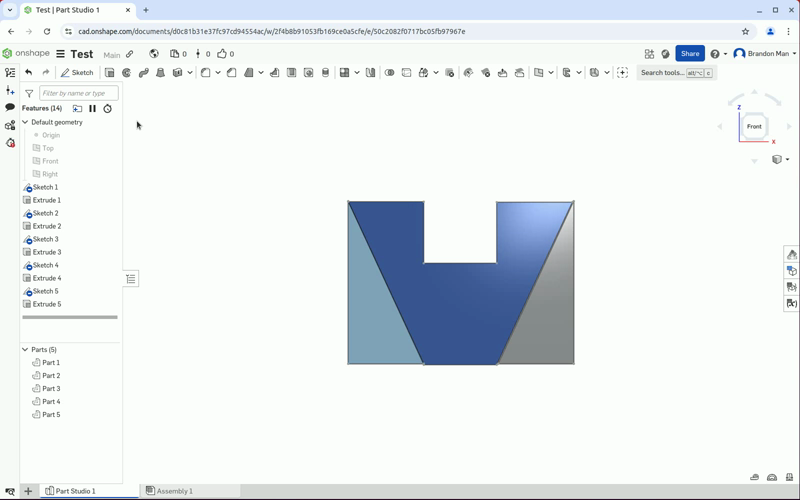
key(shift+h)
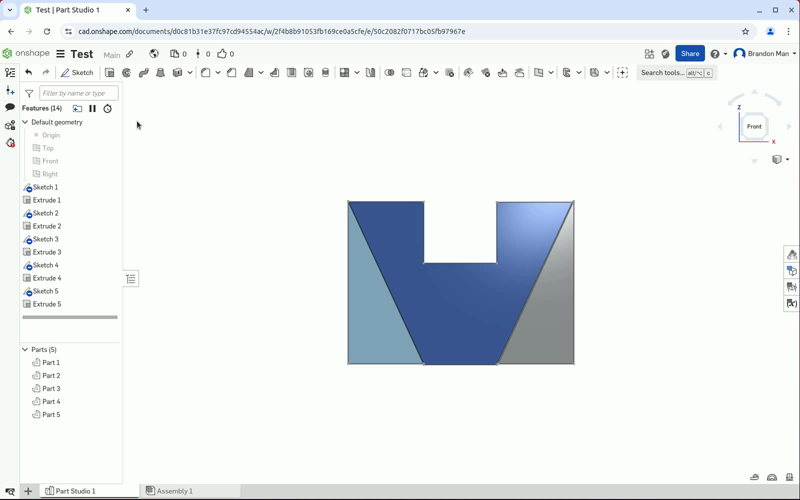
key(shift+7)
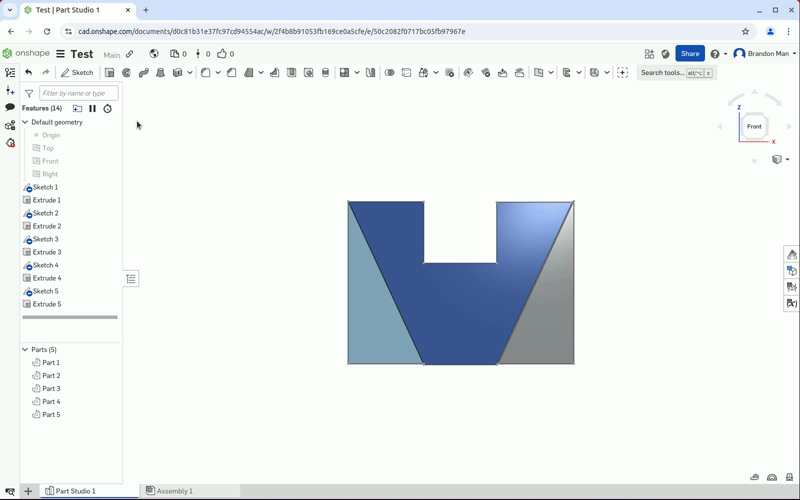
key(left, 2)
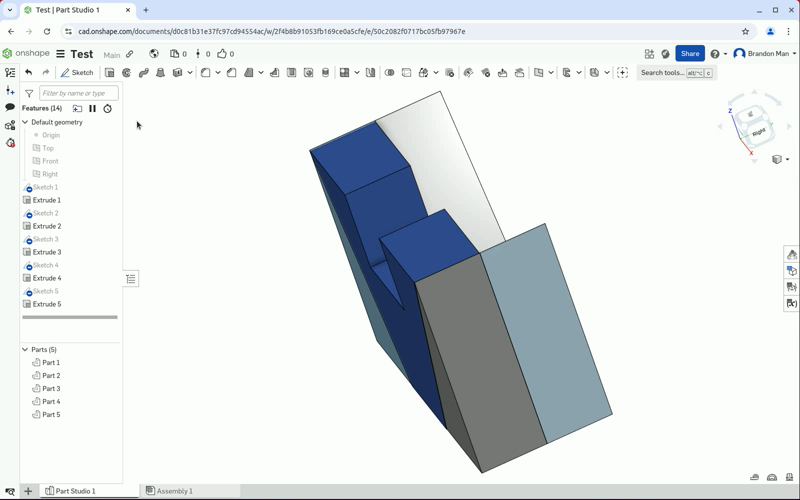
key(down, 2)
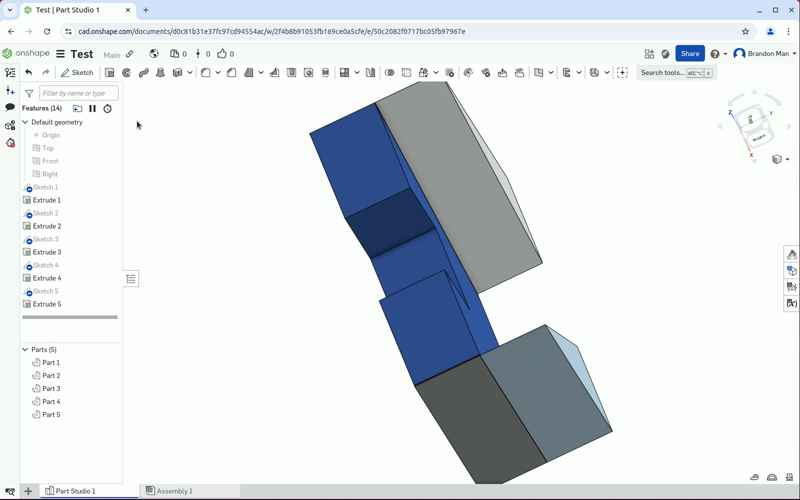
key(up, 2)
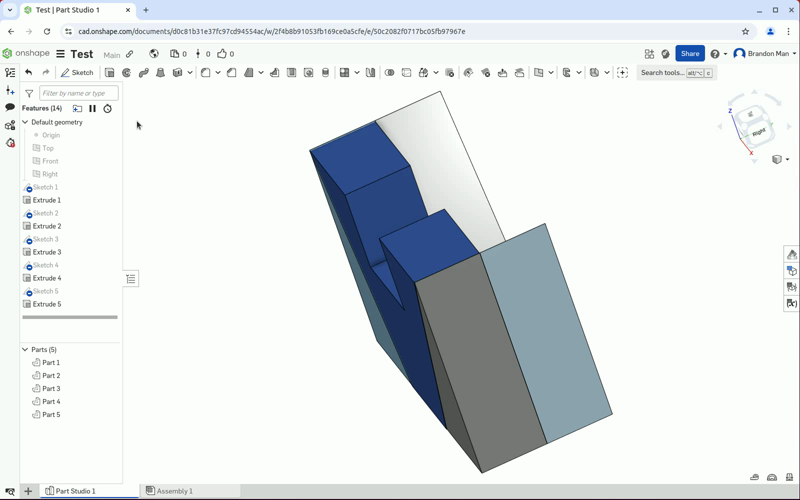
key(right, 2)
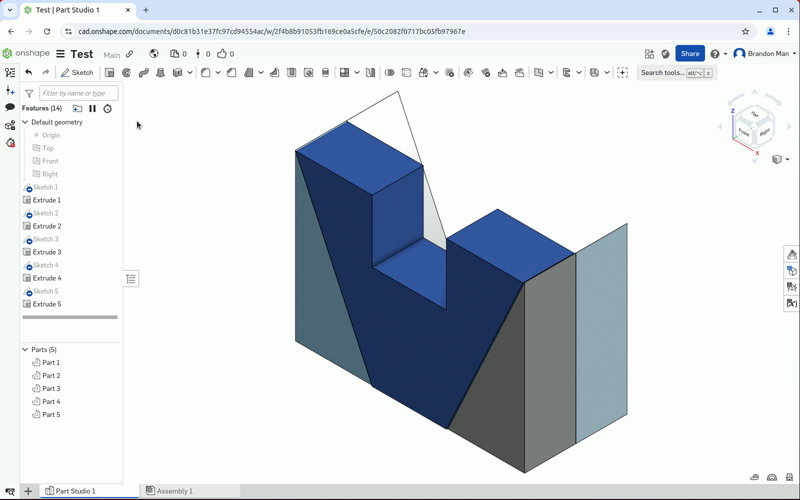
mouse_move(73, 189)
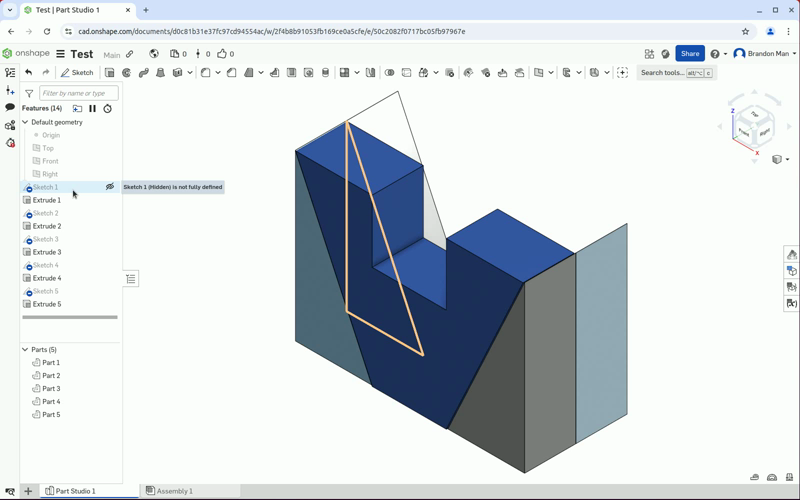
click(73, 189)